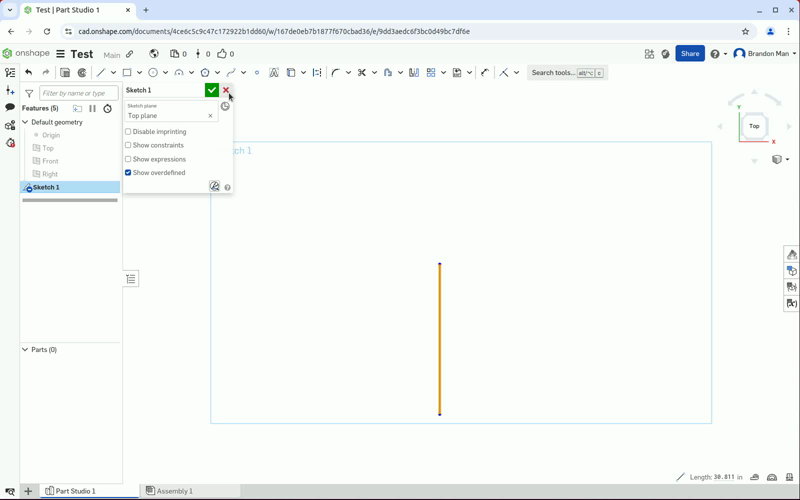
key(shift+h)
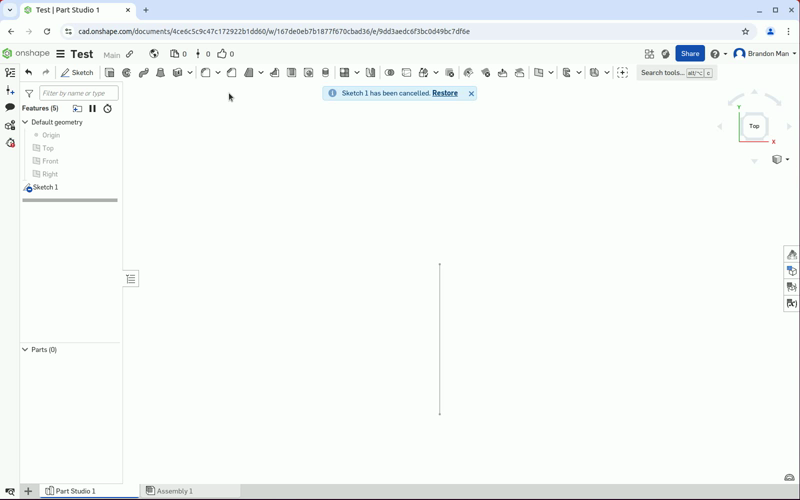
mouse_move(73, 352)
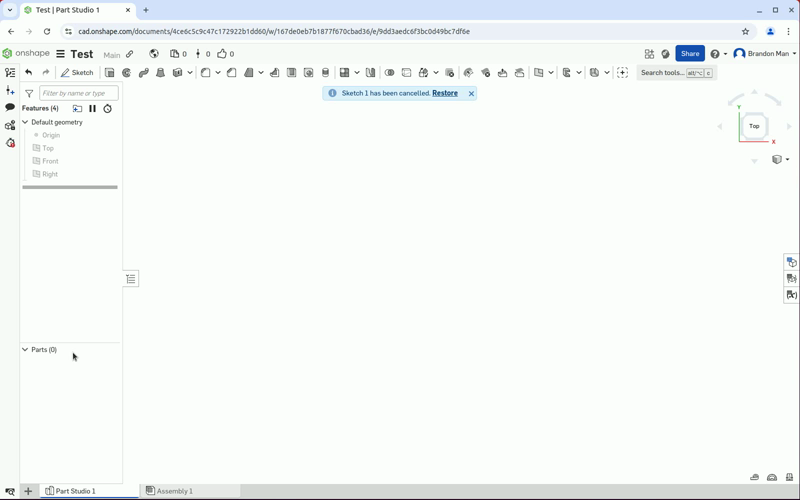
key(y)
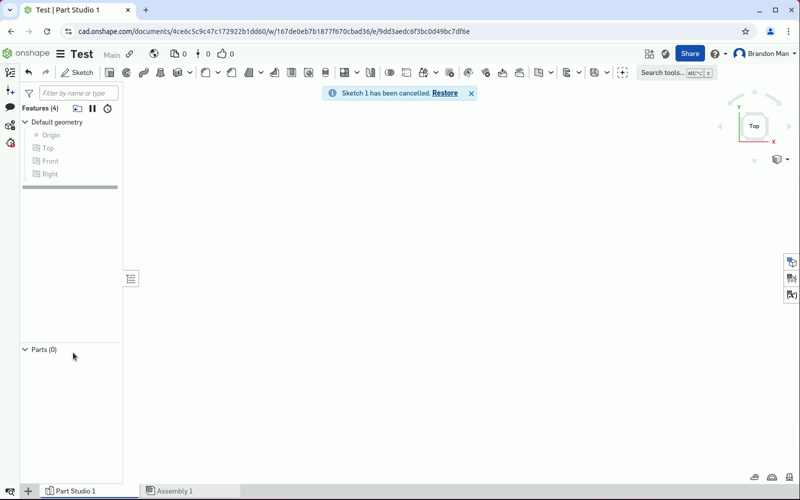
key(shift+p)
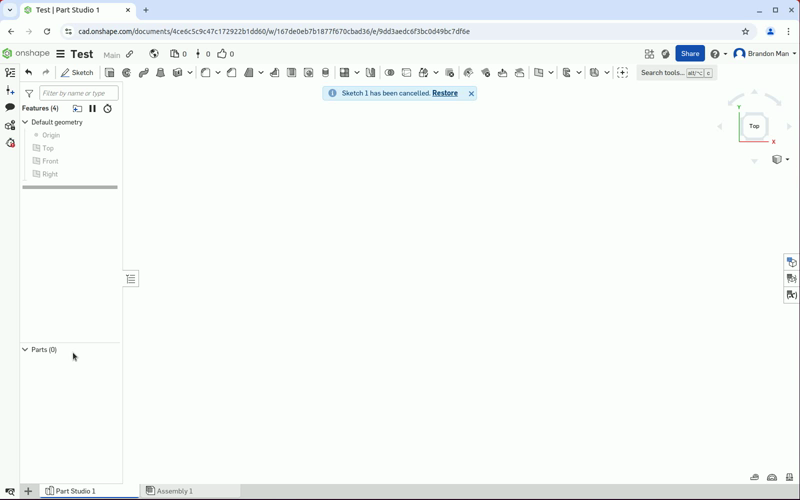
key(space)
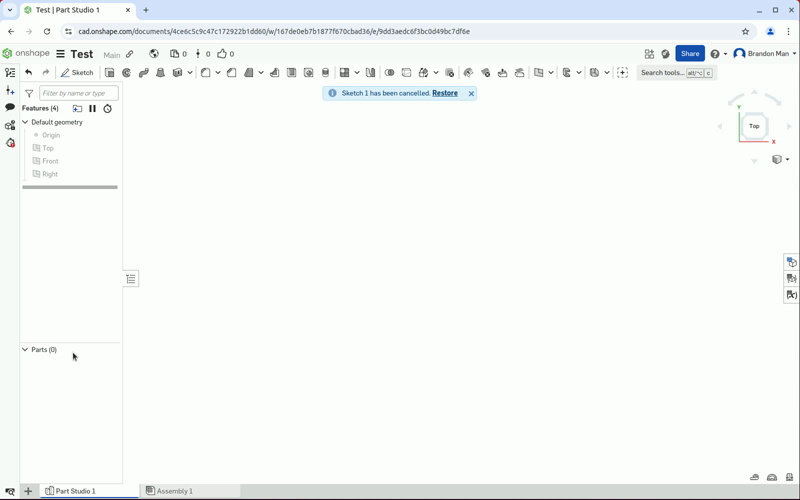
key_down(shift)
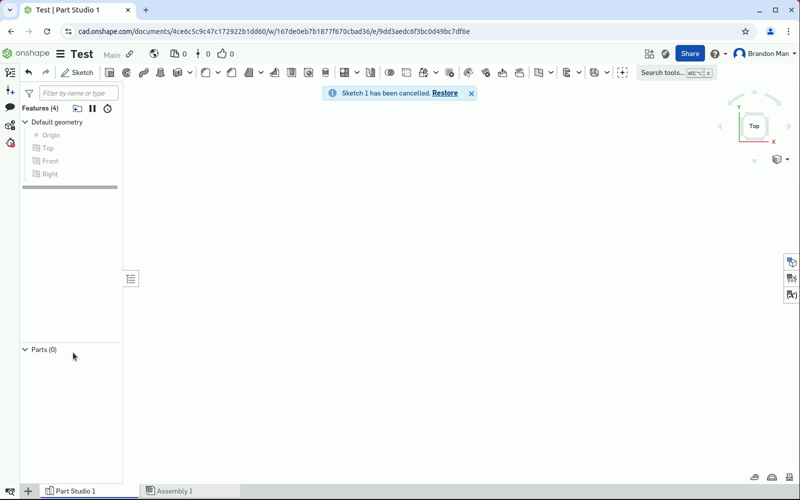
key(up)
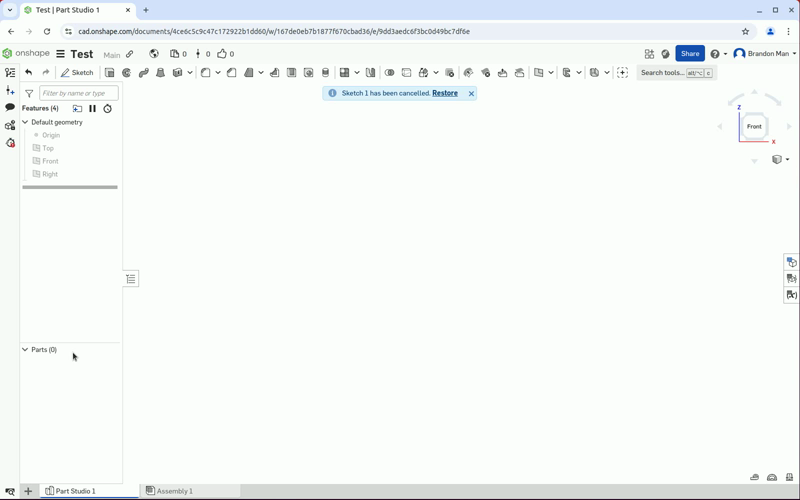
key_up(shift)
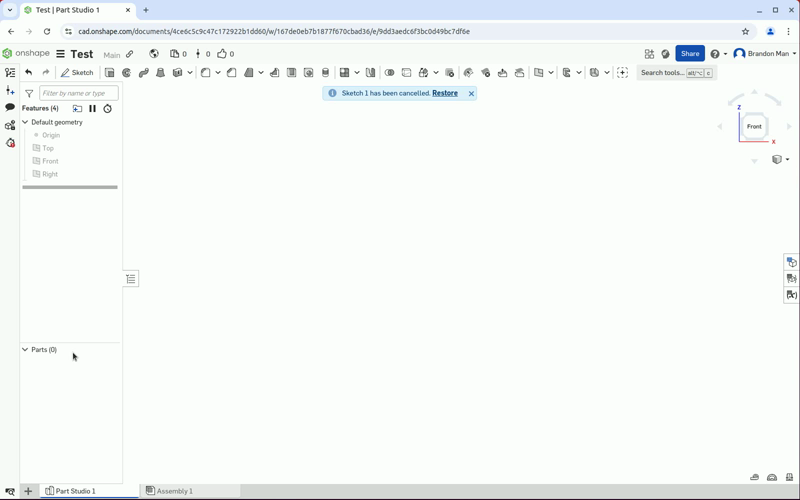
mouse_move(73, 352)
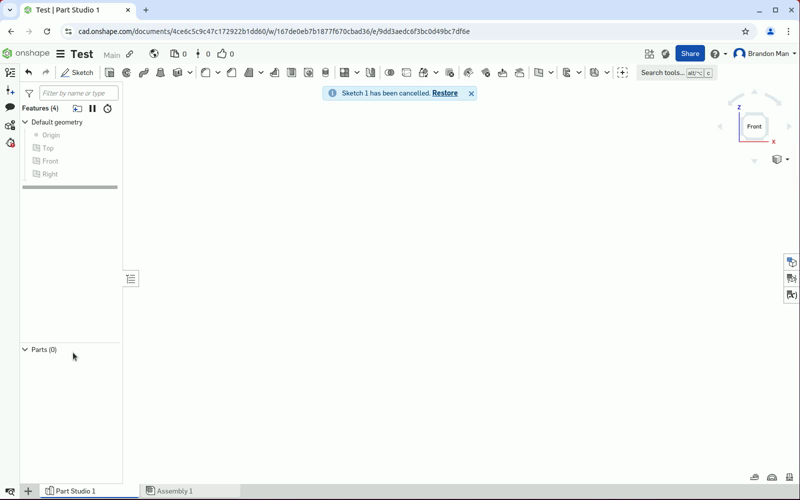
key(shift+y)
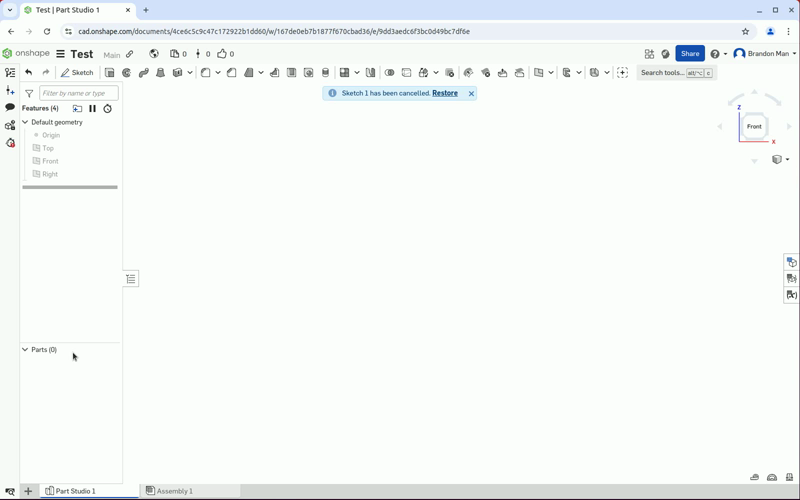
key(shift+s)
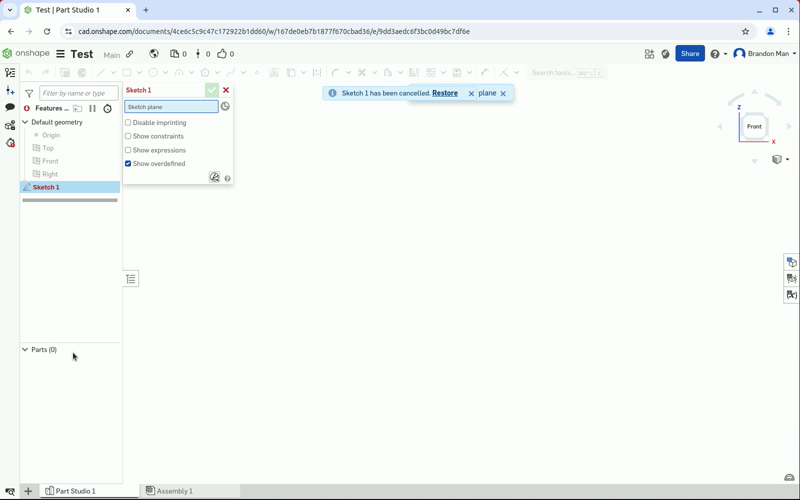
mouse_move(73, 163)
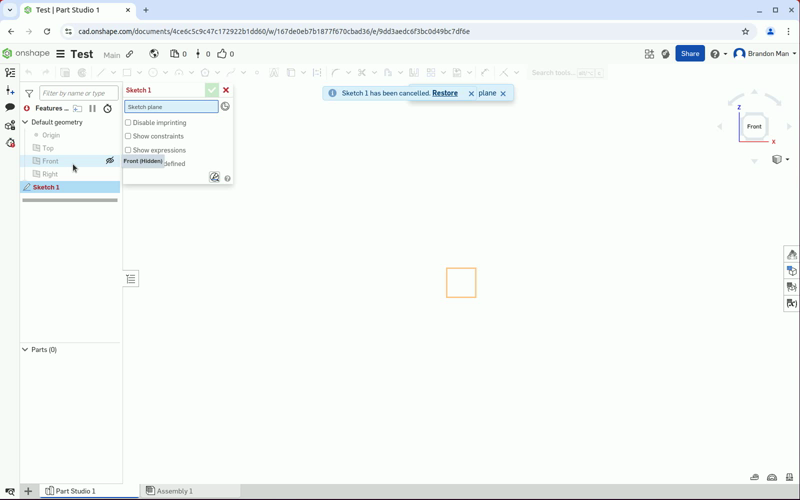
click(73, 163)
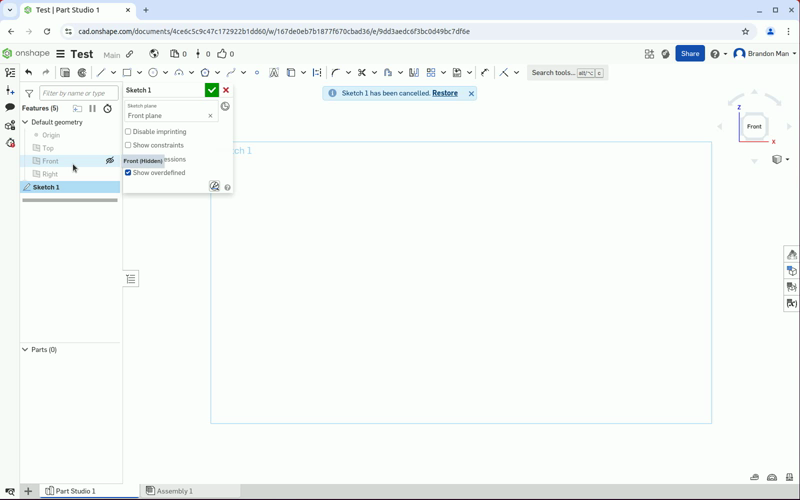
mouse_move(73, 352)
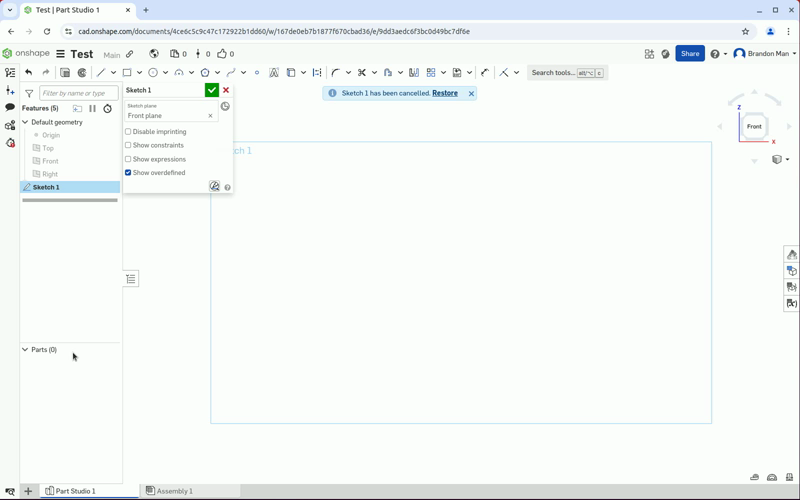
key(y)
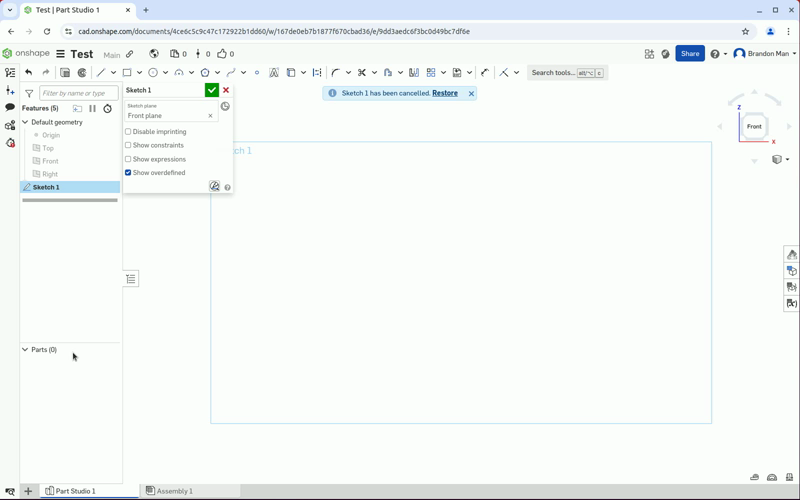
key(l)
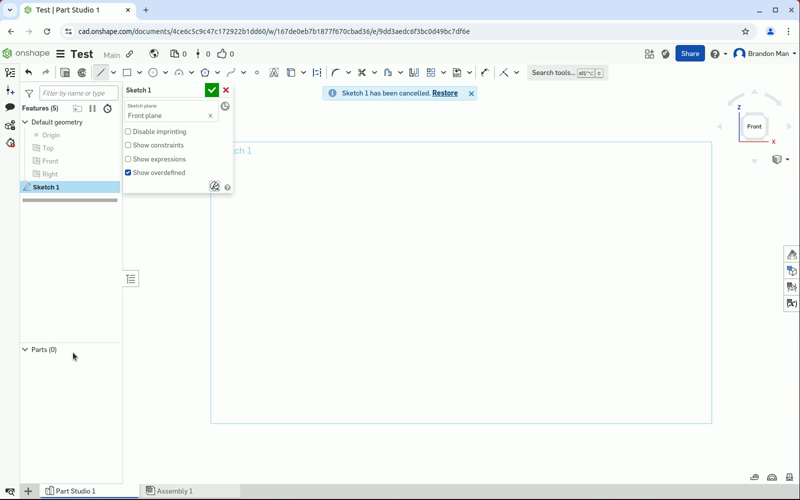
key_down(shift)
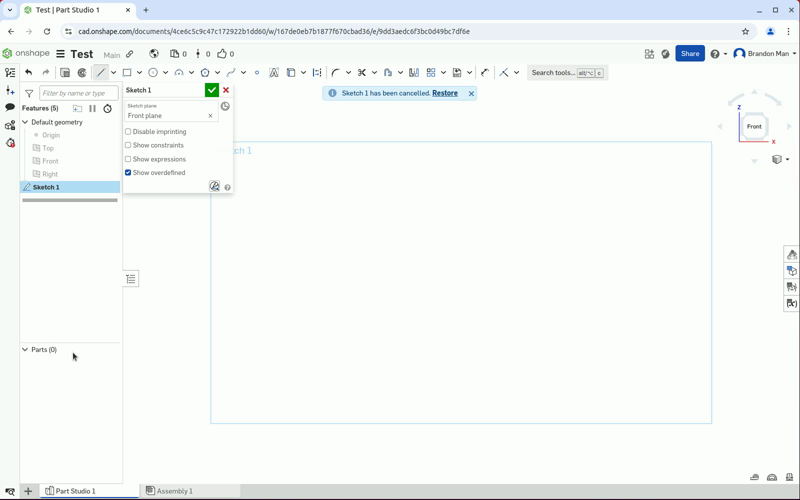
mouse_move(348, 270)
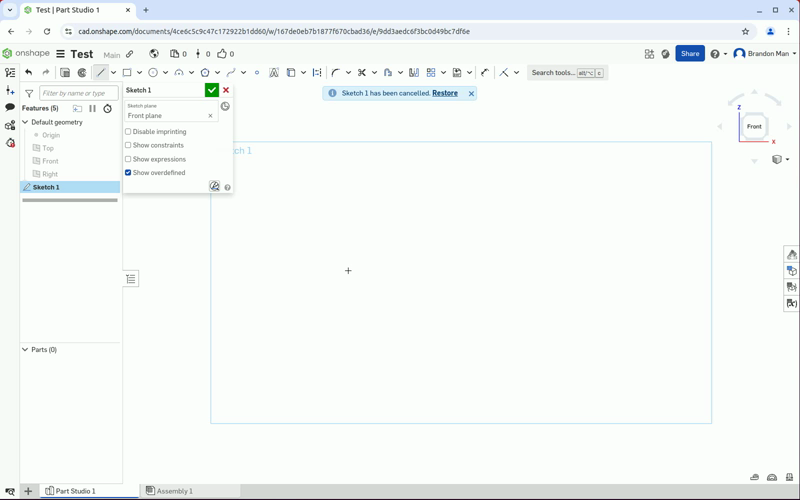
click(348, 270)
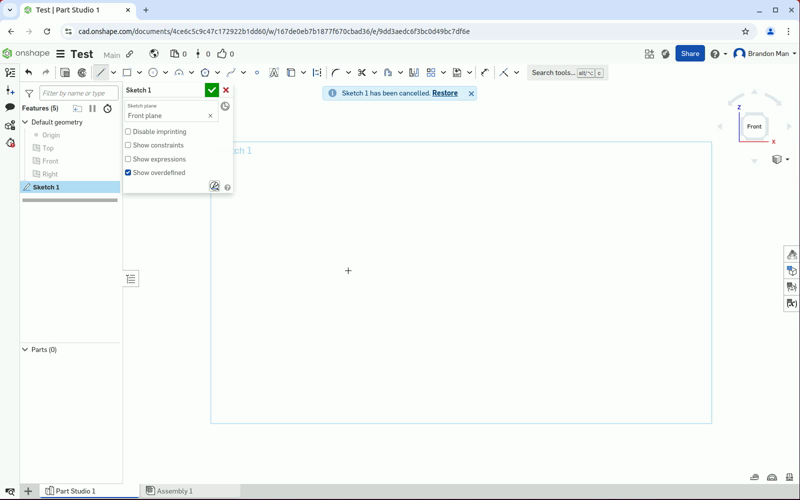
key_up(shift)
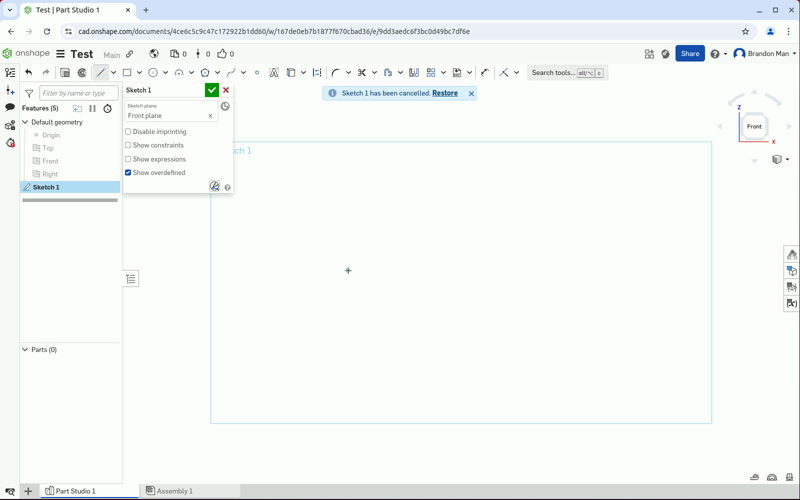
key_down(shift)
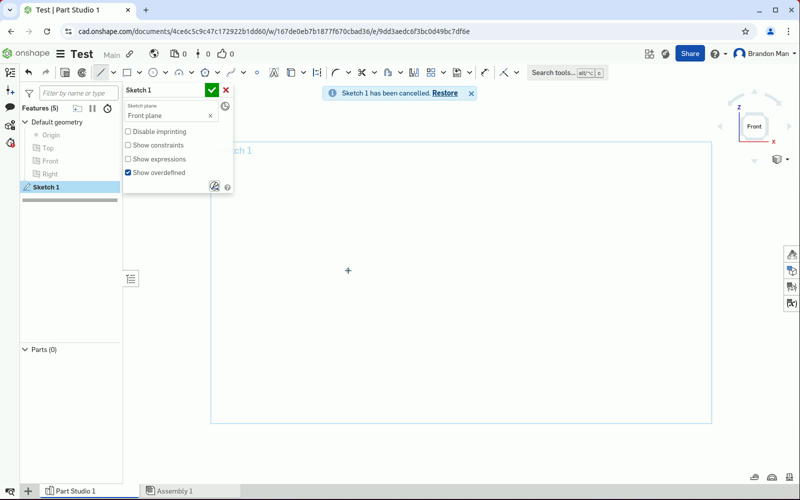
mouse_move(444, 270)
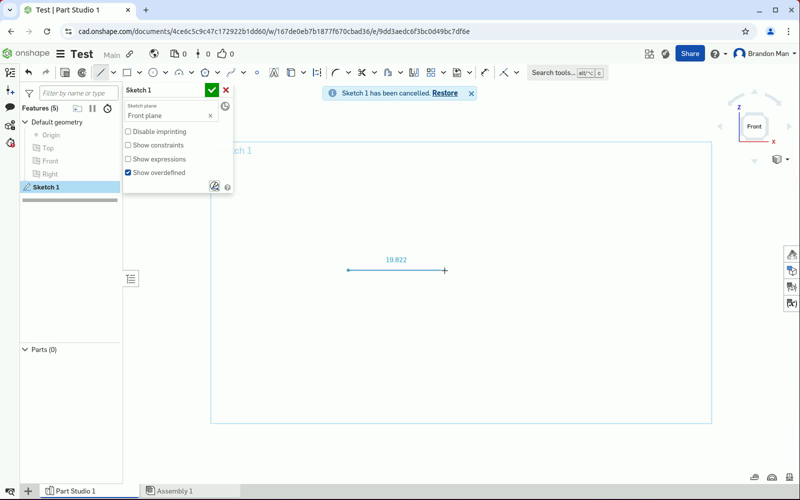
click(444, 270)
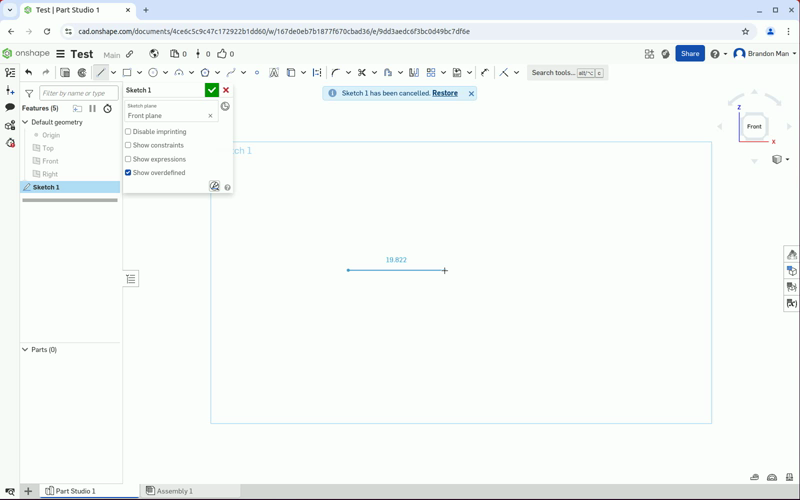
key_up(shift)
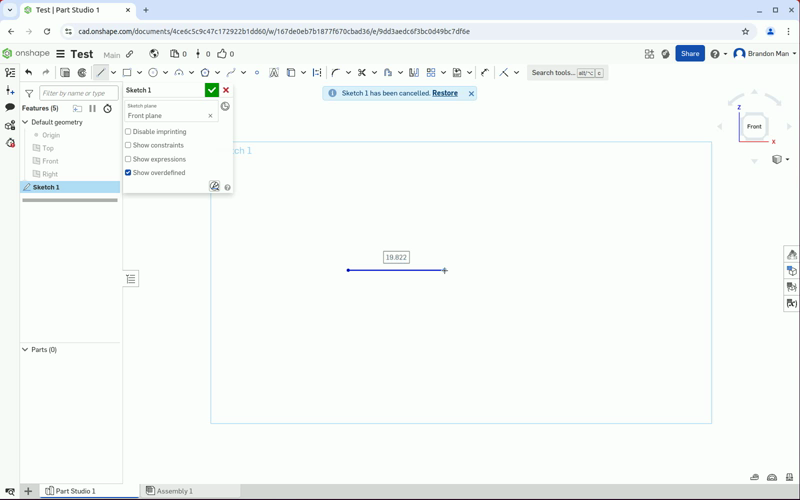
key_down(shift)
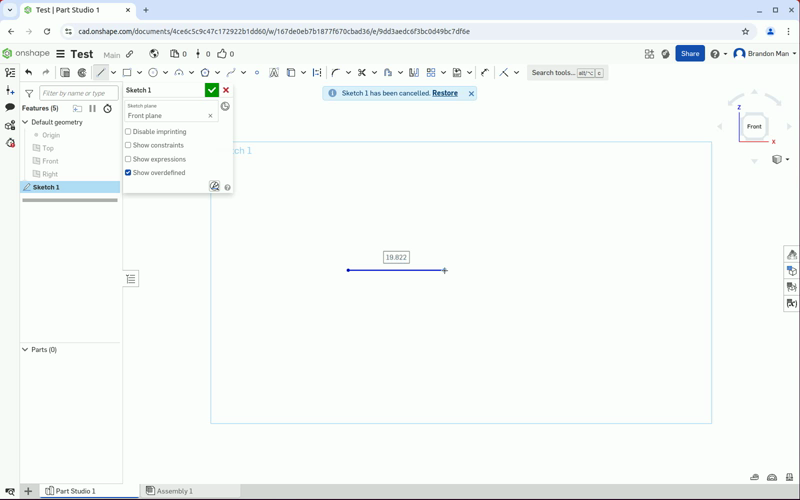
mouse_move(444, 200)
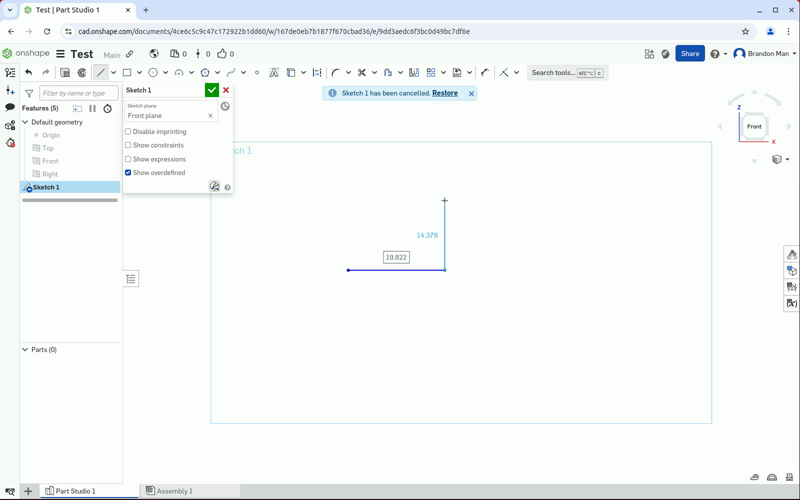
click(444, 200)
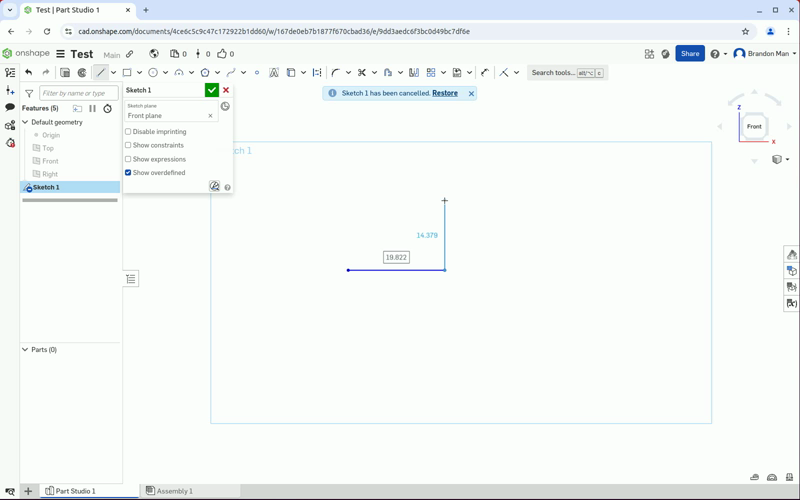
key_up(shift)
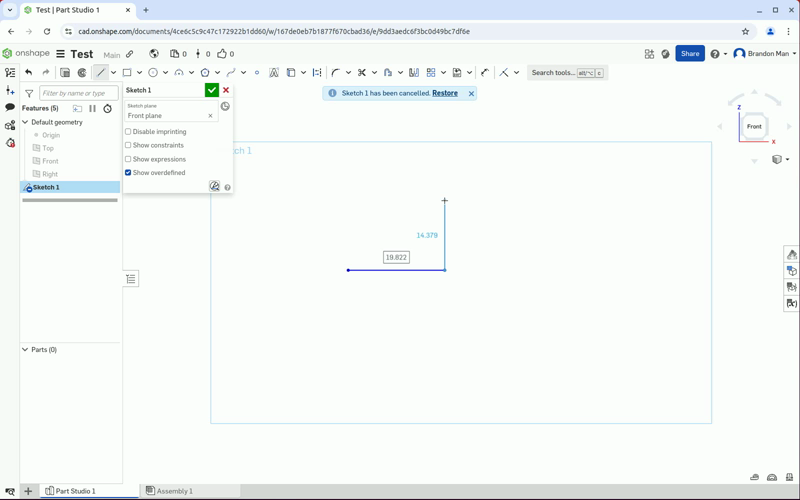
key_down(shift)
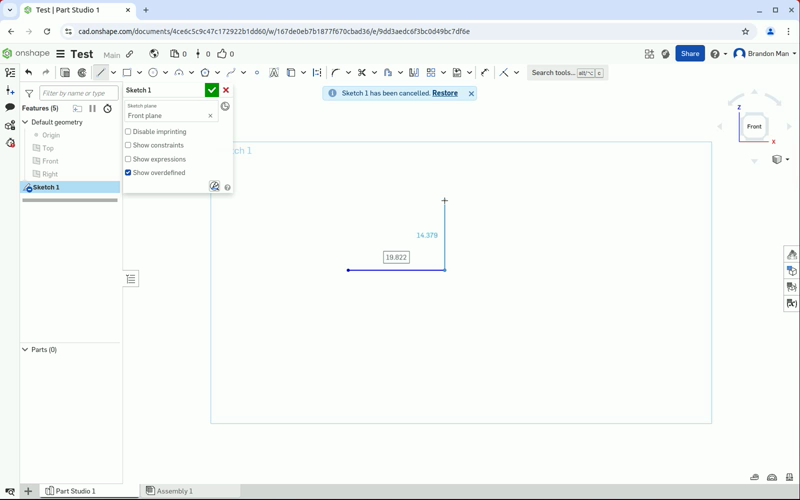
mouse_move(348, 200)
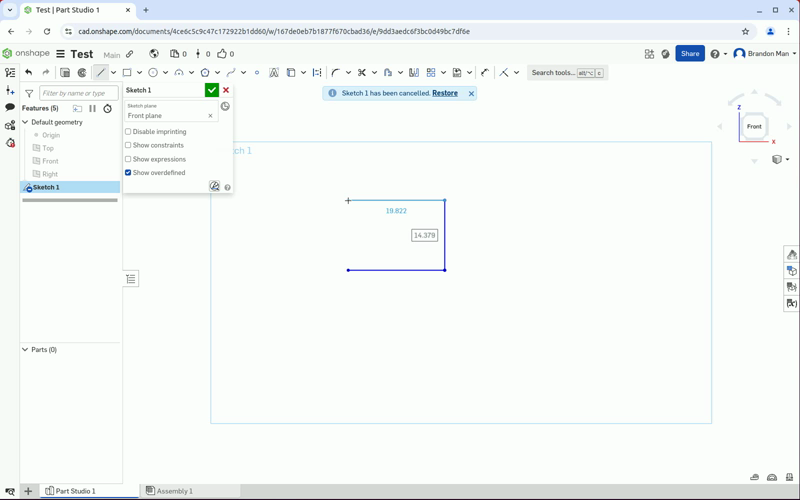
click(348, 200)
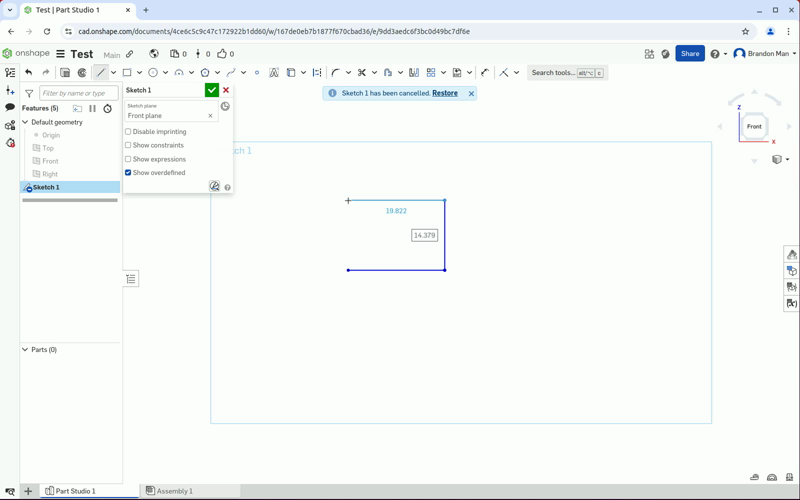
key_up(shift)
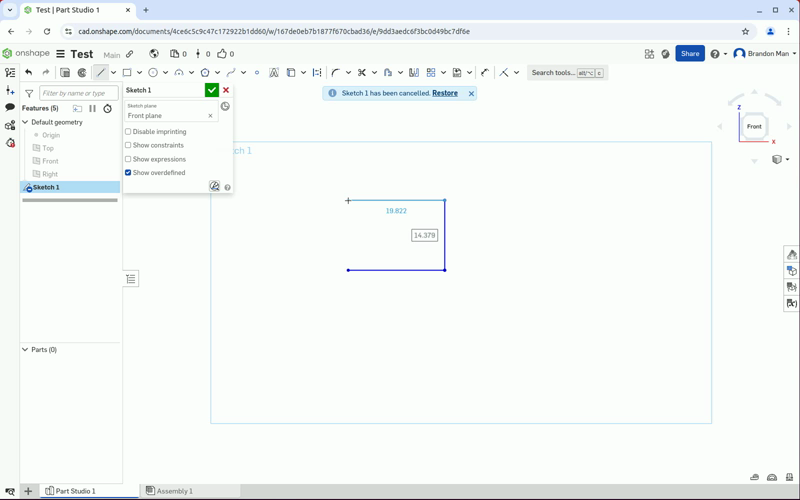
key_down(shift)
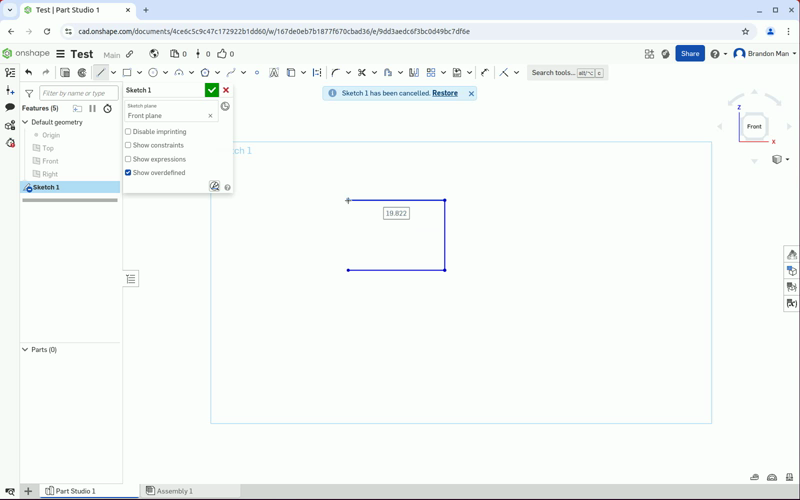
mouse_move(348, 270)
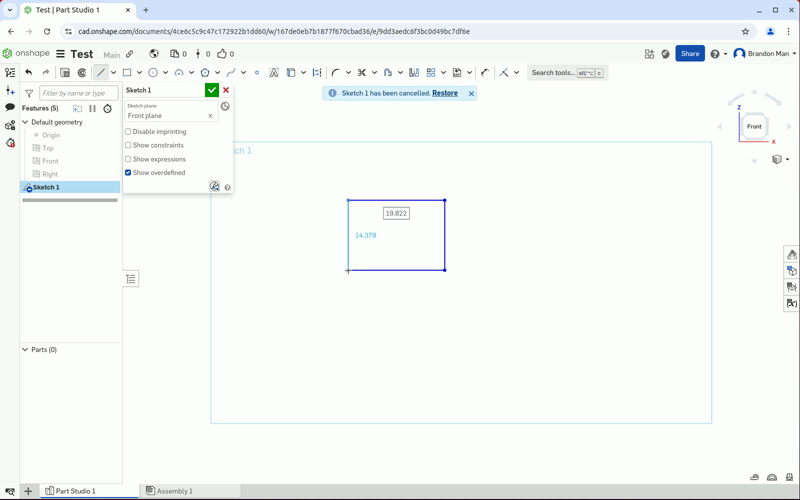
key_up(shift)
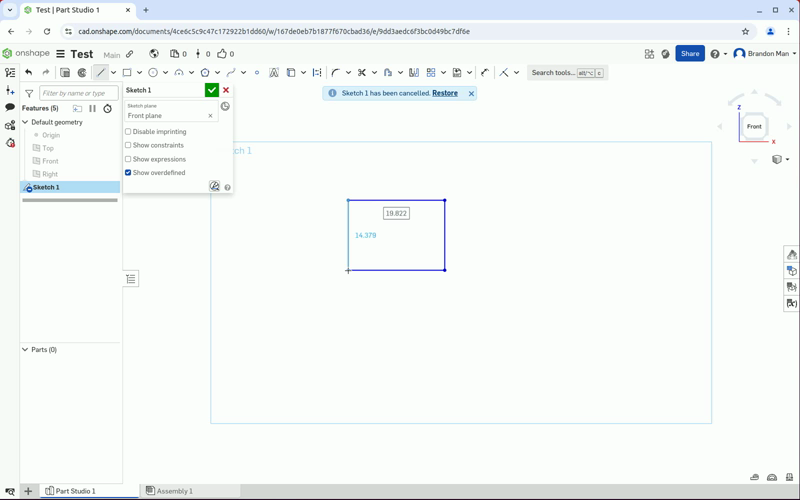
click(348, 270)
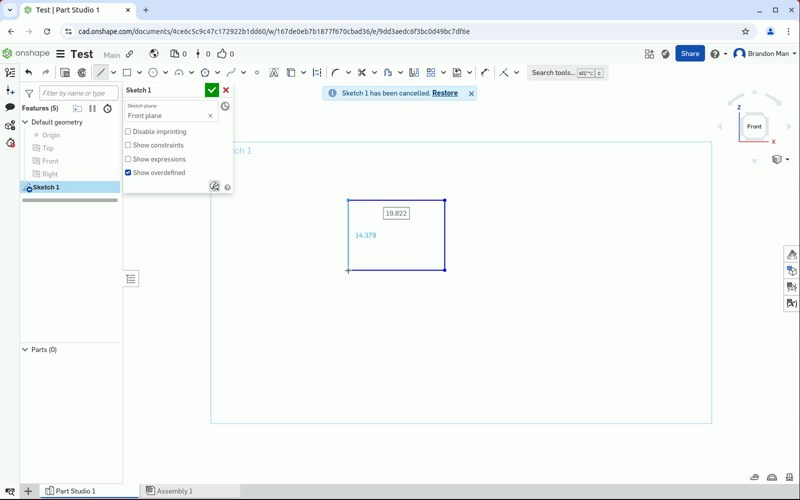
key(esc)
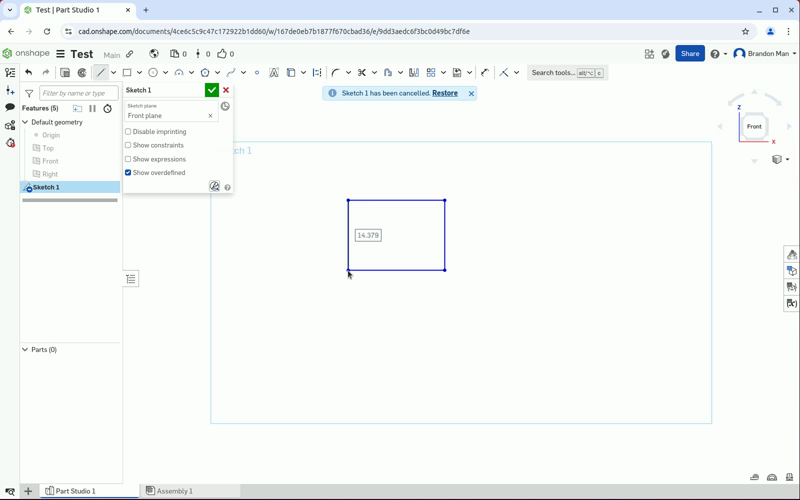
mouse_move(367, 234)
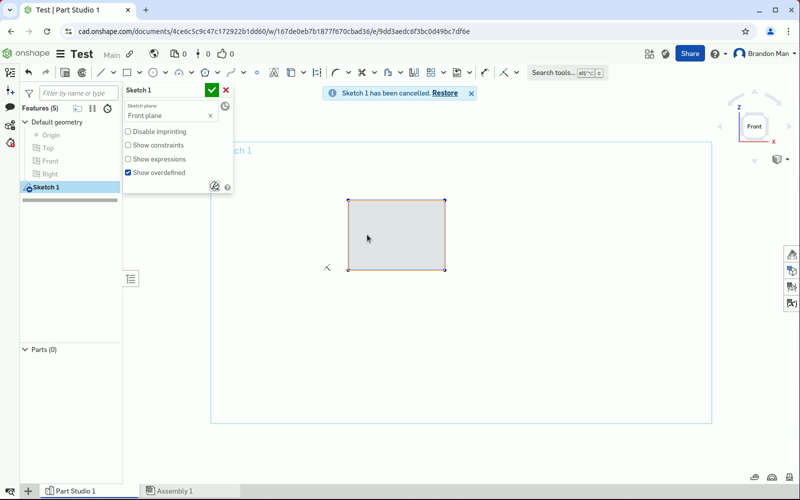
click(367, 234)
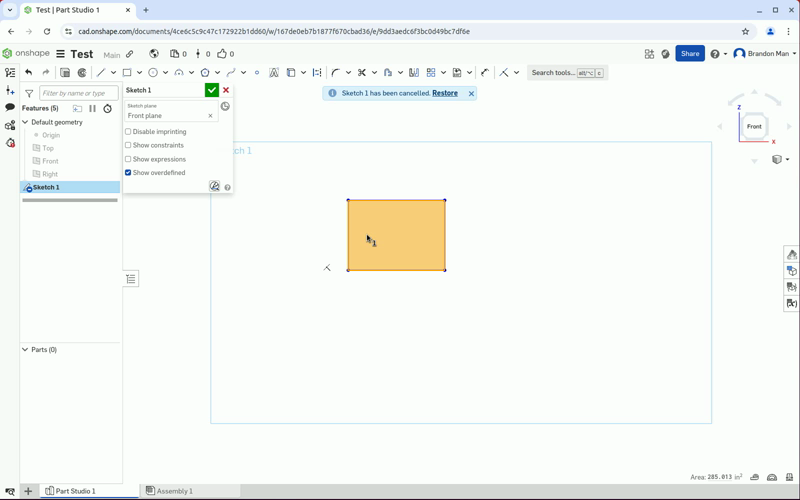
mouse_move(73, 352)
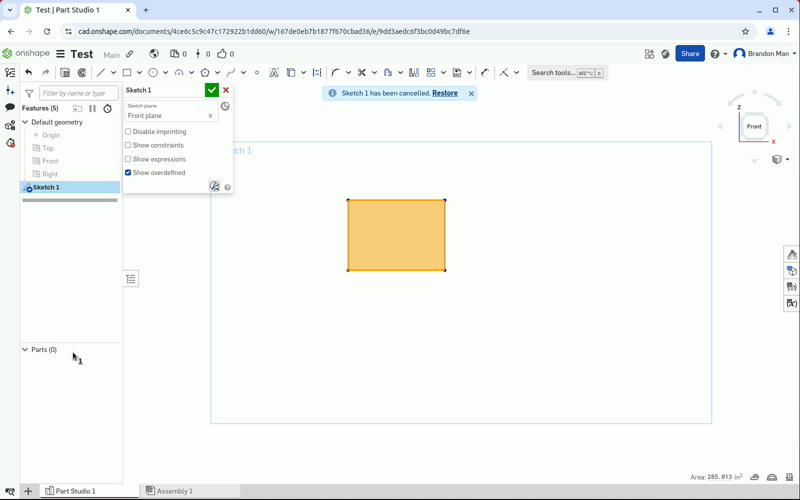
key(shift+y)
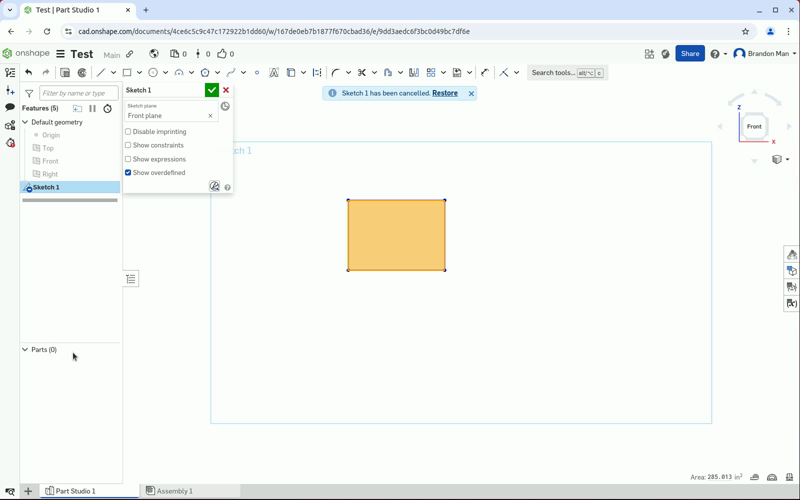
key(shift+e)
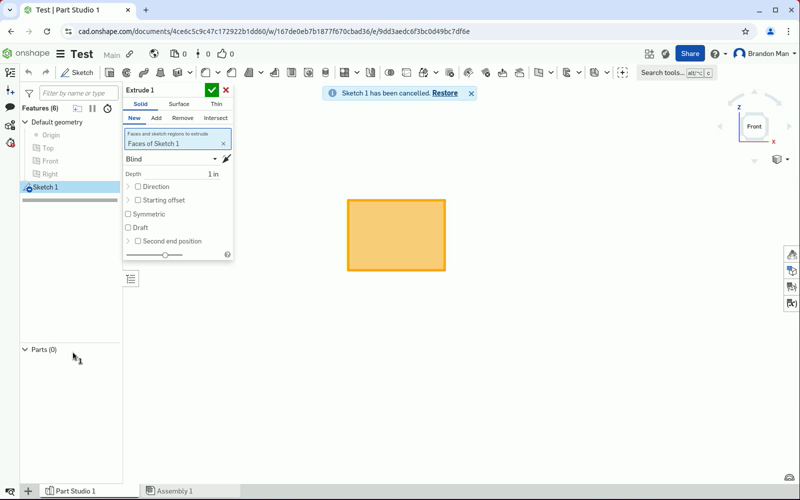
mouse_move(143, 106)
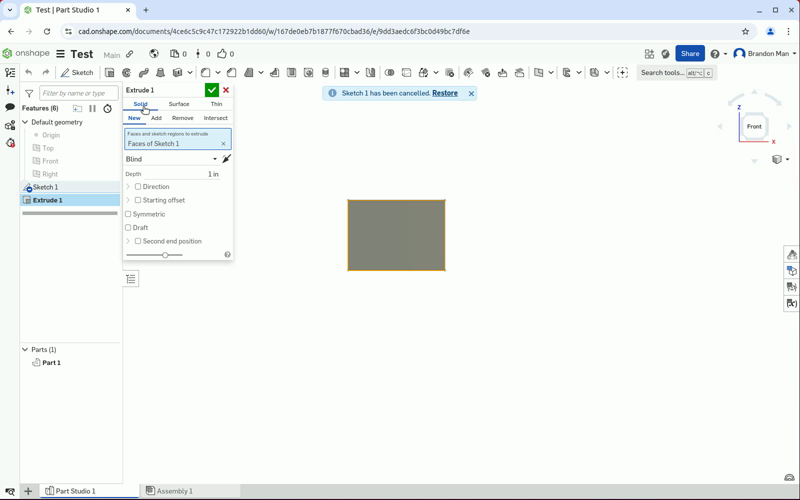
click(143, 106)
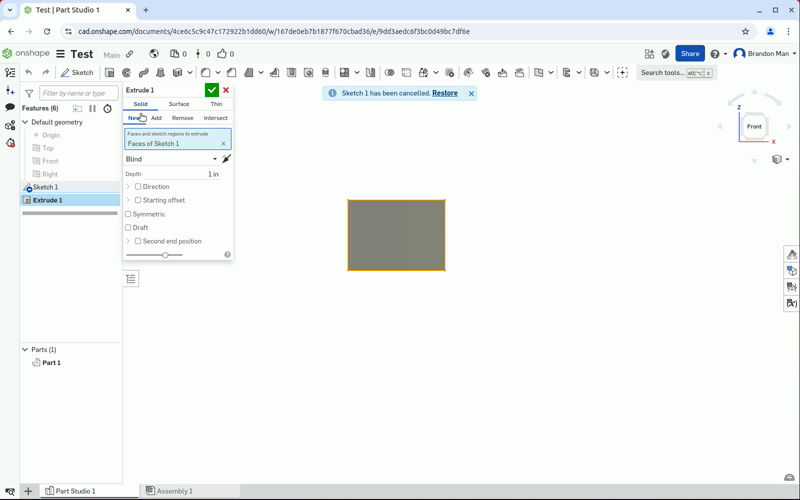
mouse_move(137, 120)
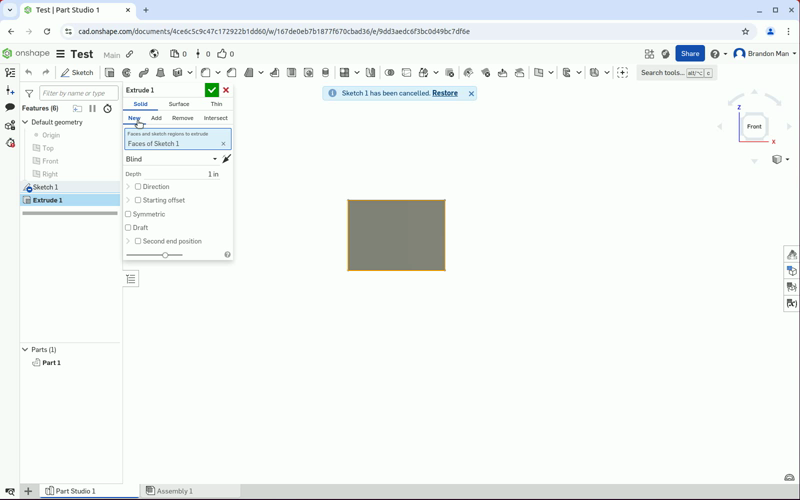
click(137, 120)
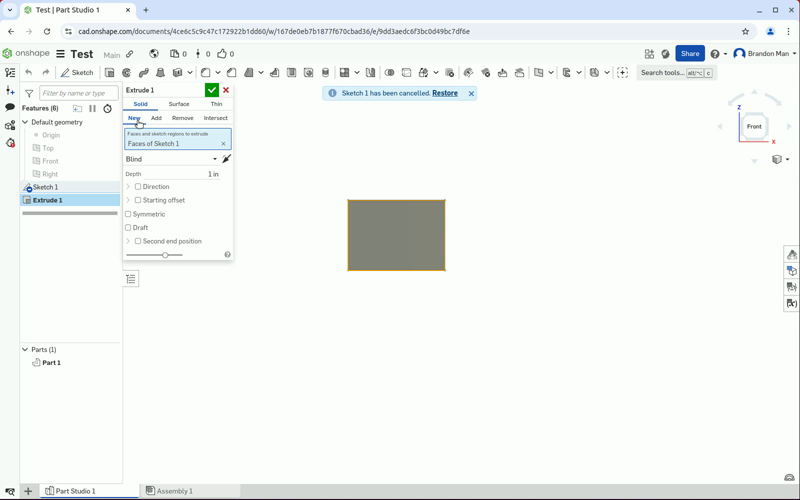
key(tab, 4)
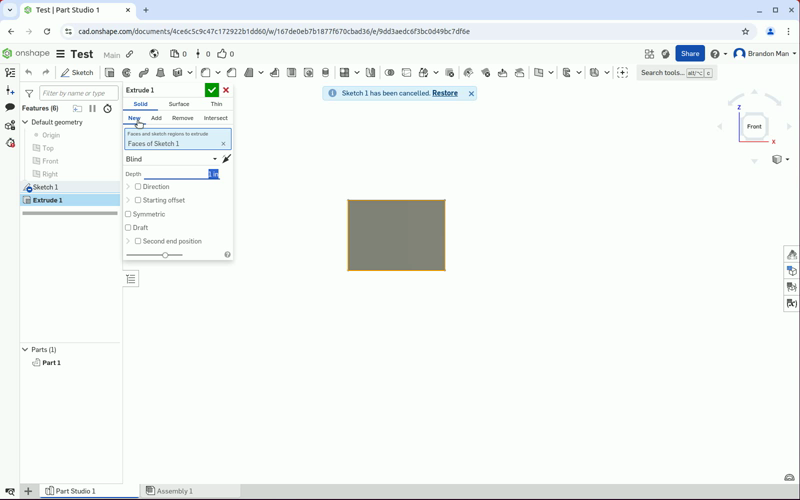
text(1.926)
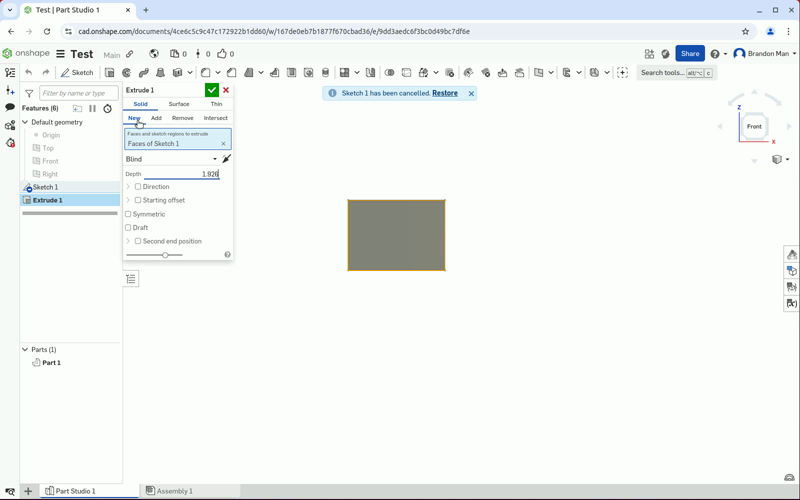
key(enter)
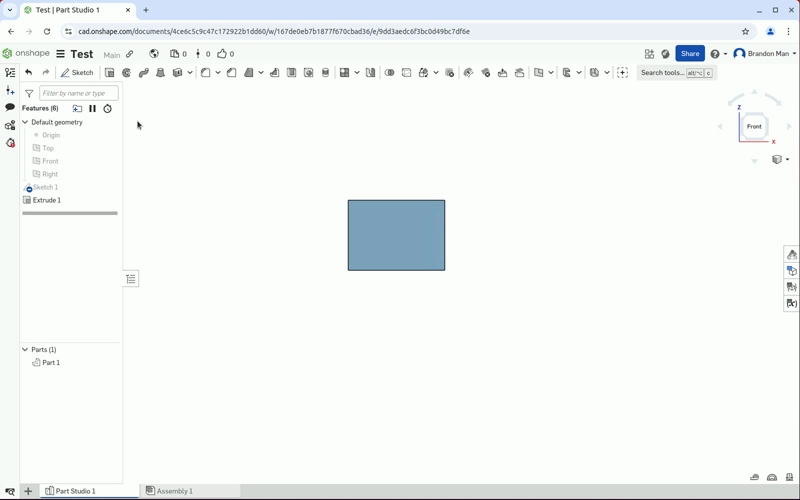
key(shift+h)
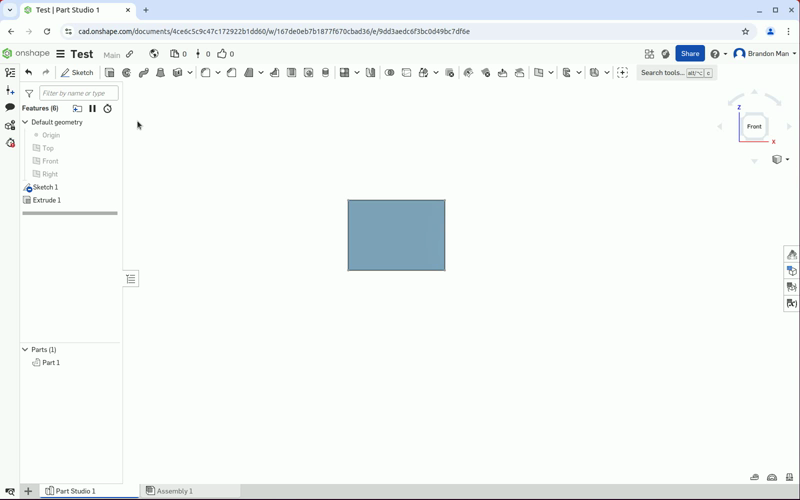
key(shift+h)
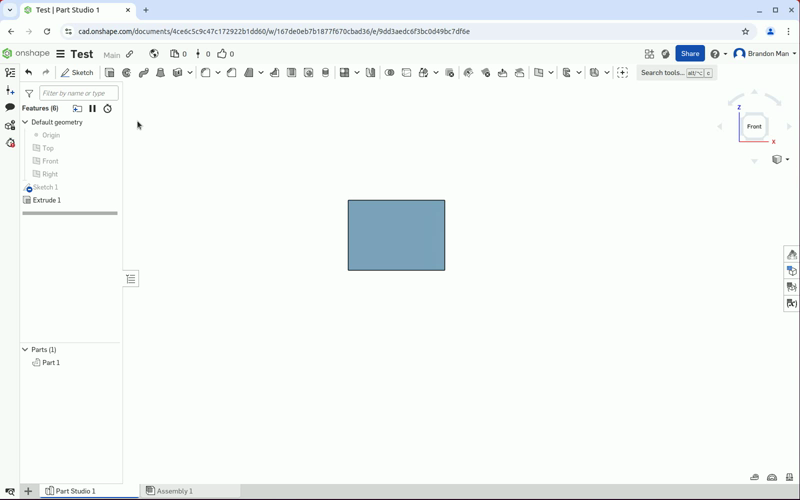
mouse_move(73, 189)
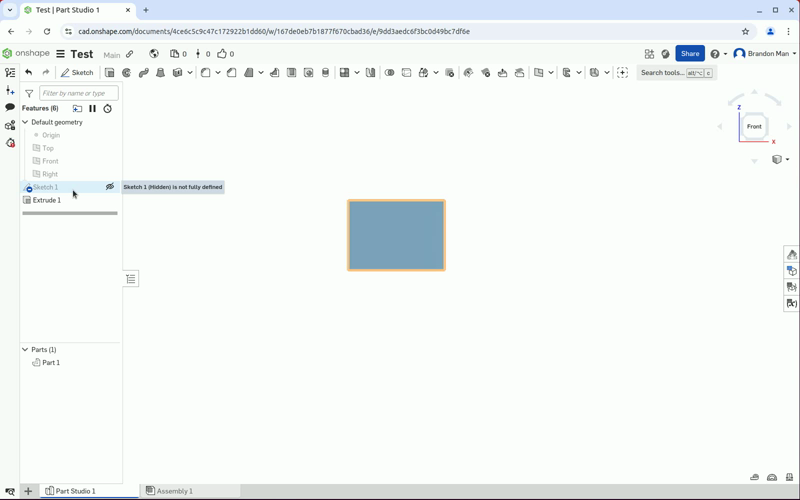
click(73, 189)
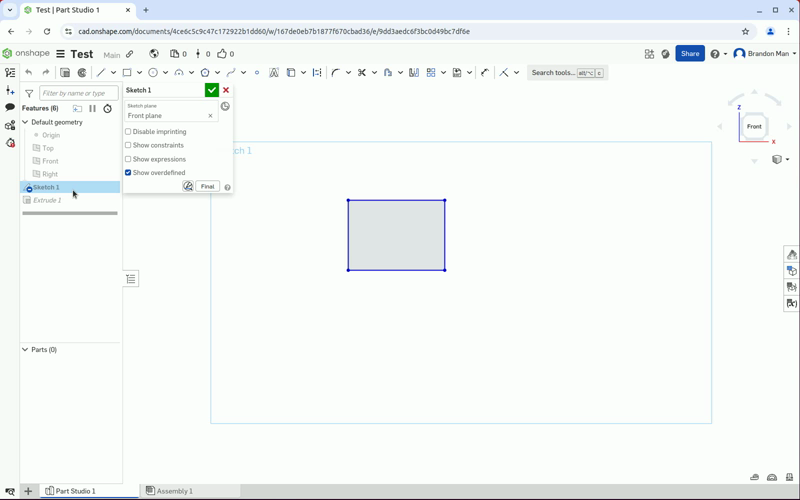
mouse_move(229, 92)
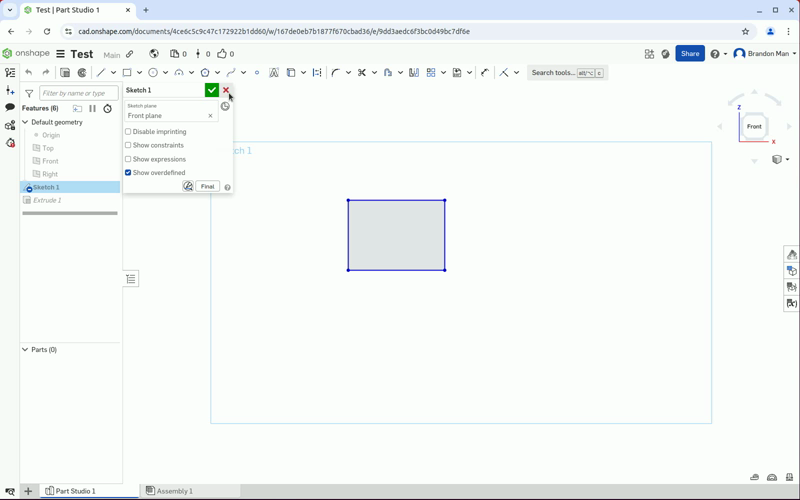
click(229, 92)
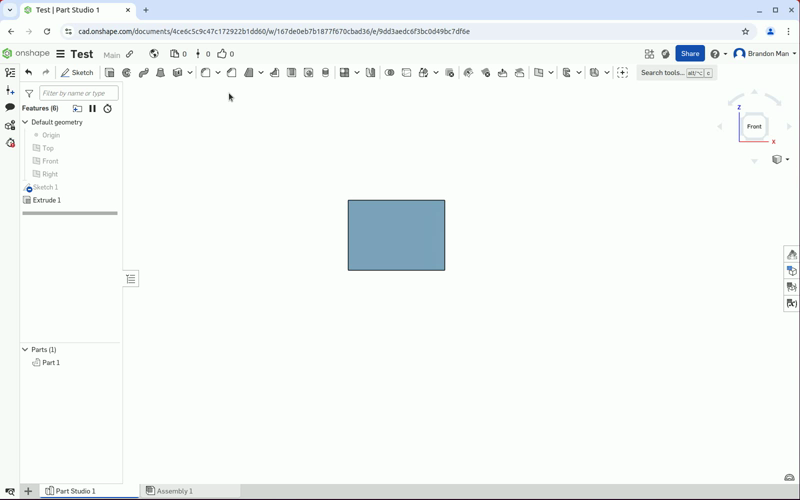
mouse_move(73, 352)
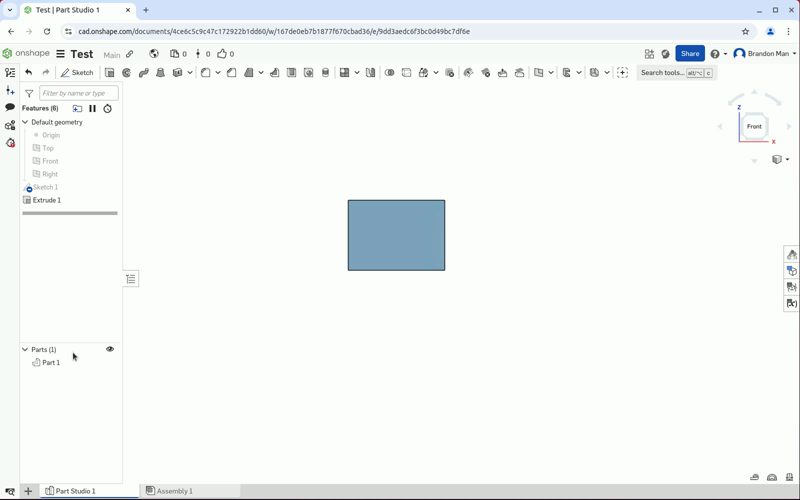
key(y)
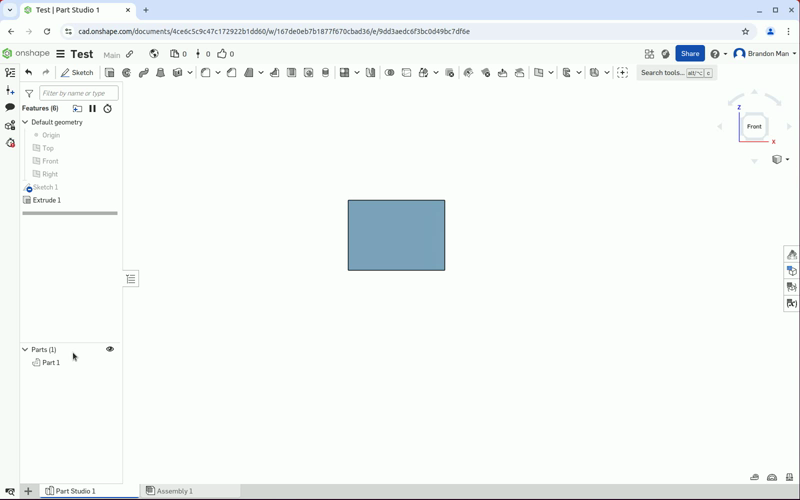
key(shift+p)
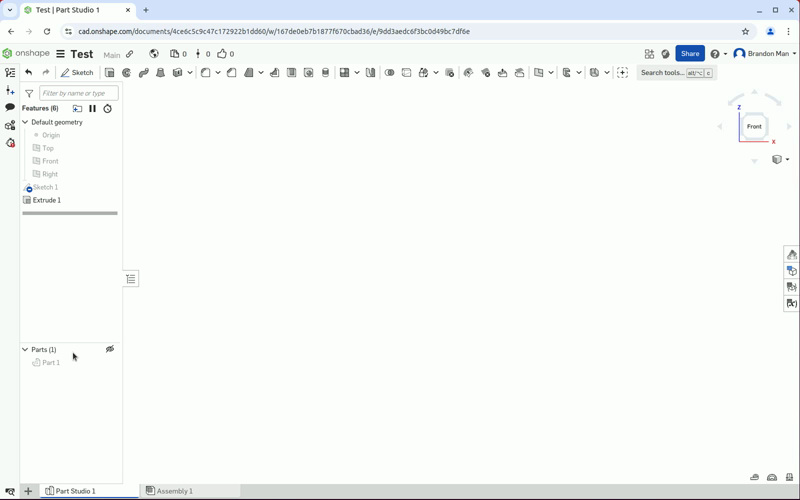
key(space)
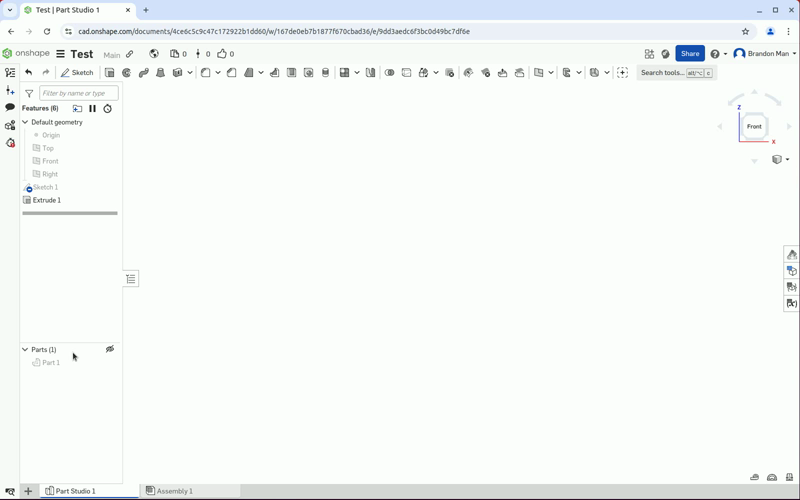
key_down(shift)
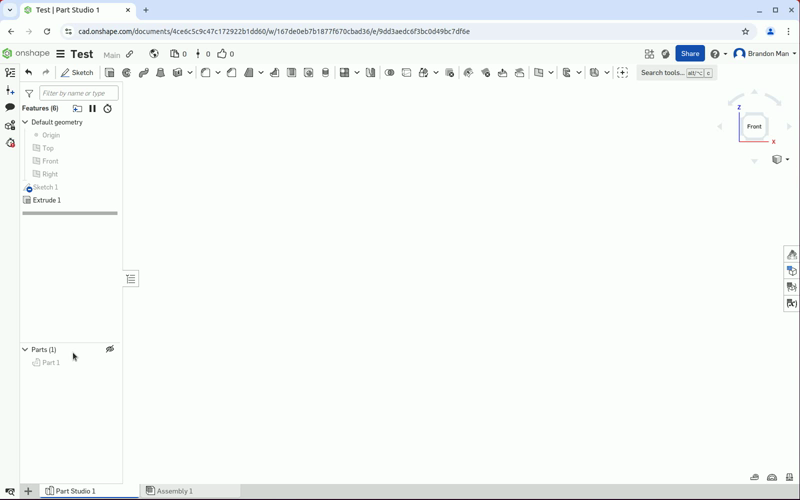
key(down)
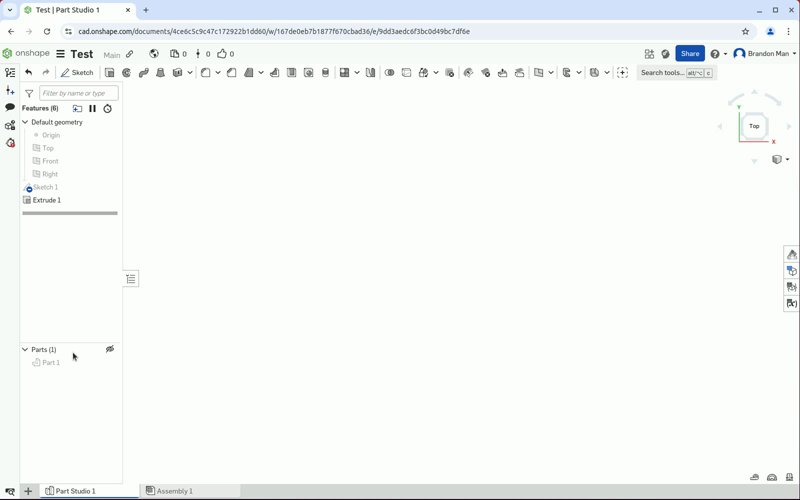
key_up(shift)
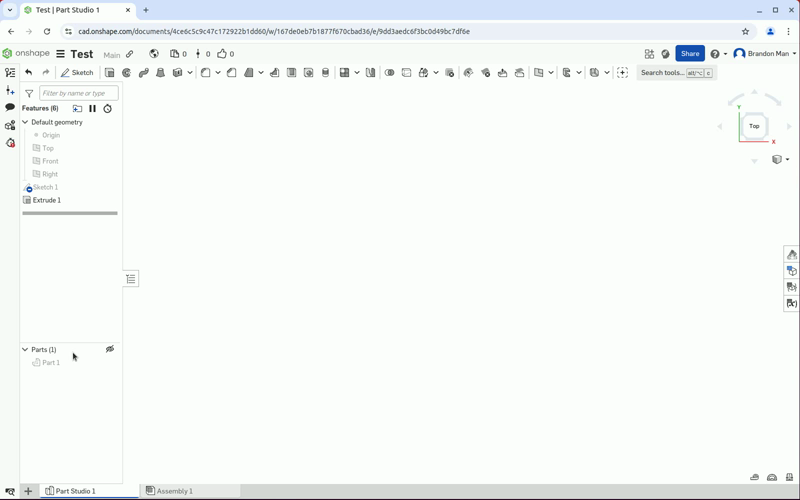
mouse_move(73, 352)
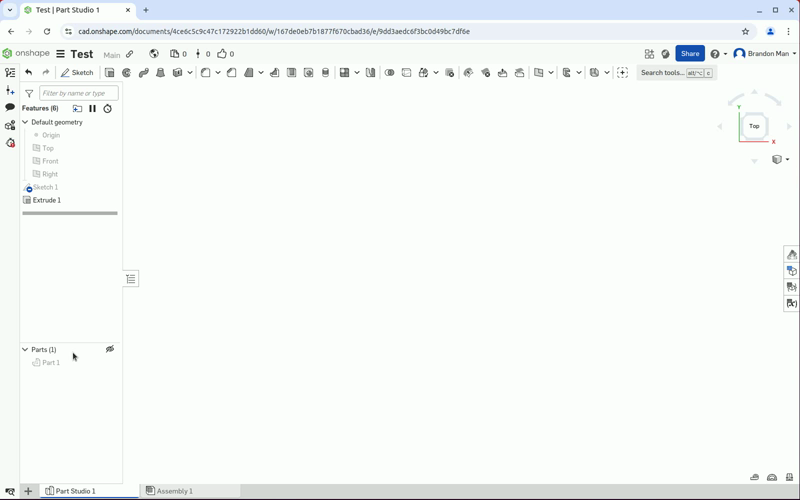
key(shift+y)
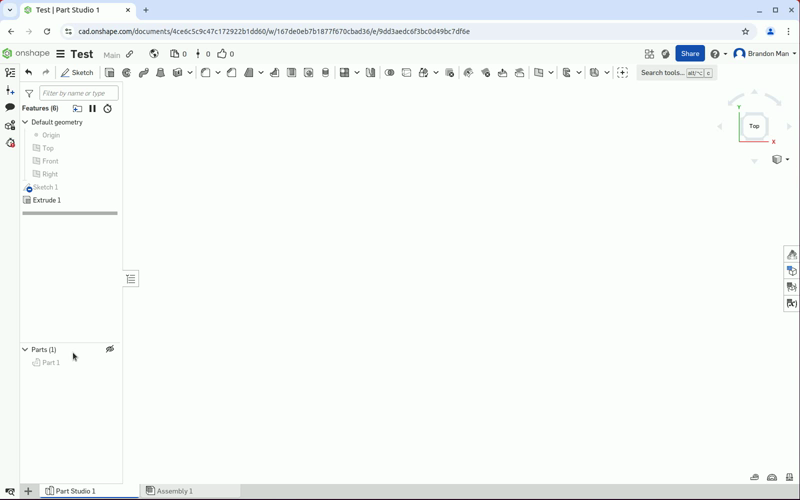
key(shift+s)
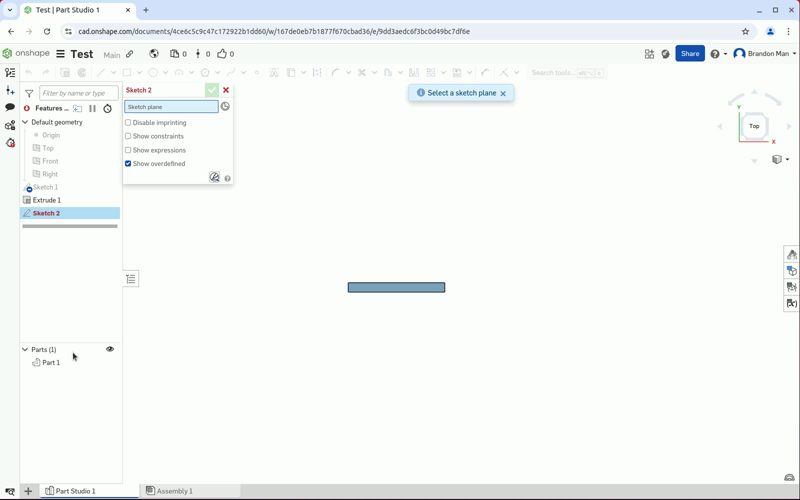
mouse_move(73, 150)
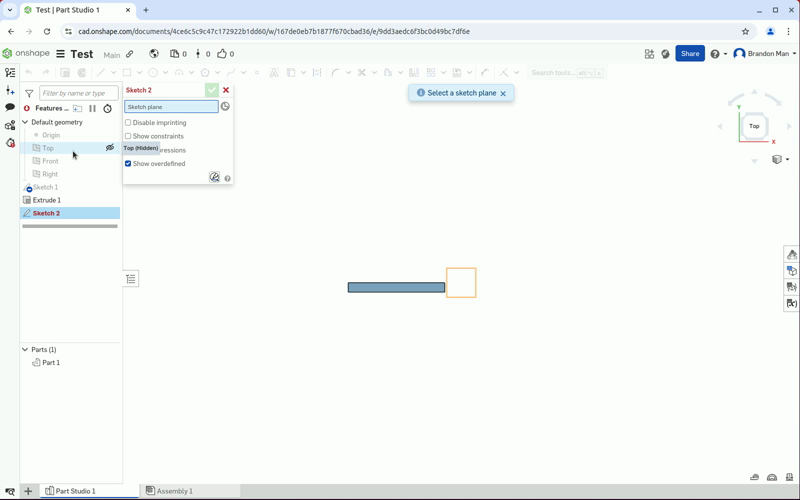
click(73, 150)
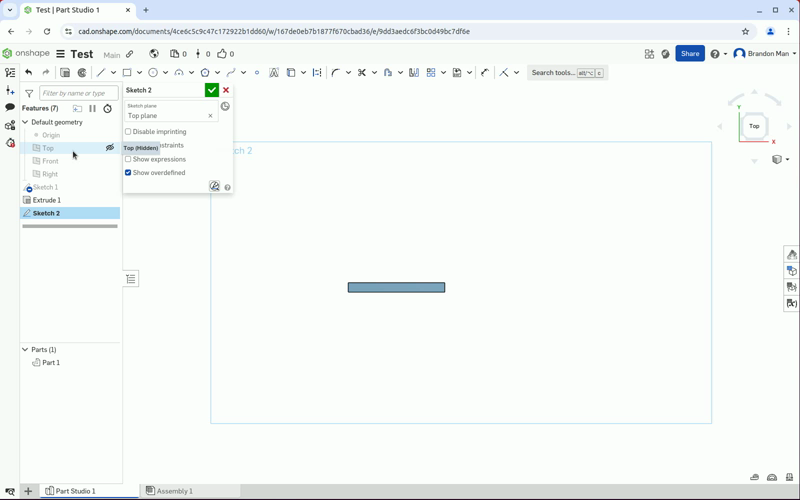
mouse_move(73, 352)
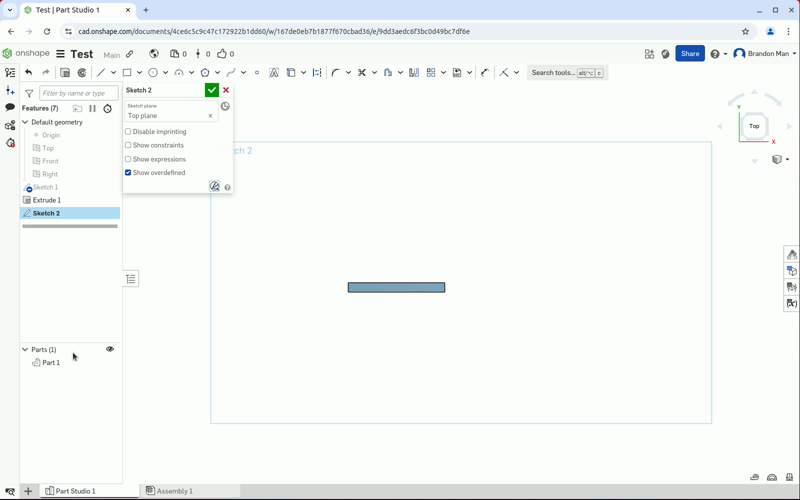
key(y)
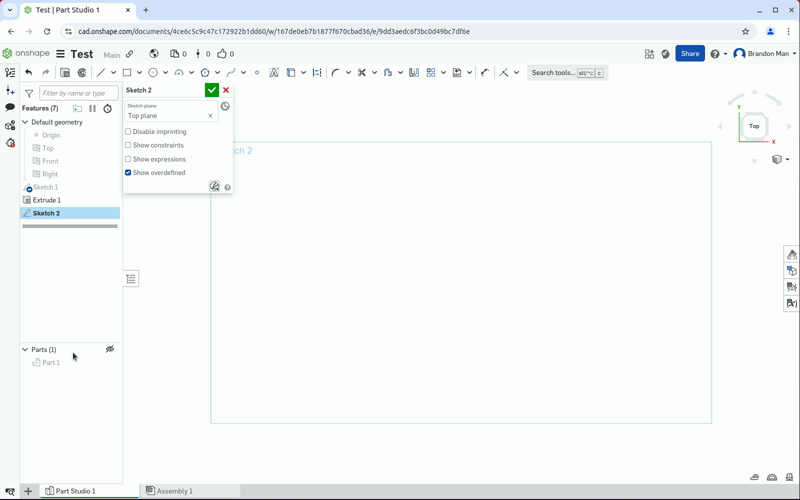
key(l)
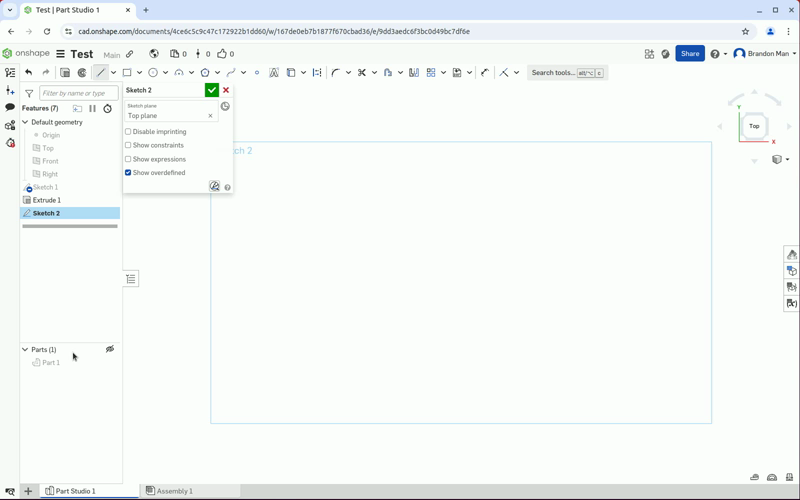
key_down(shift)
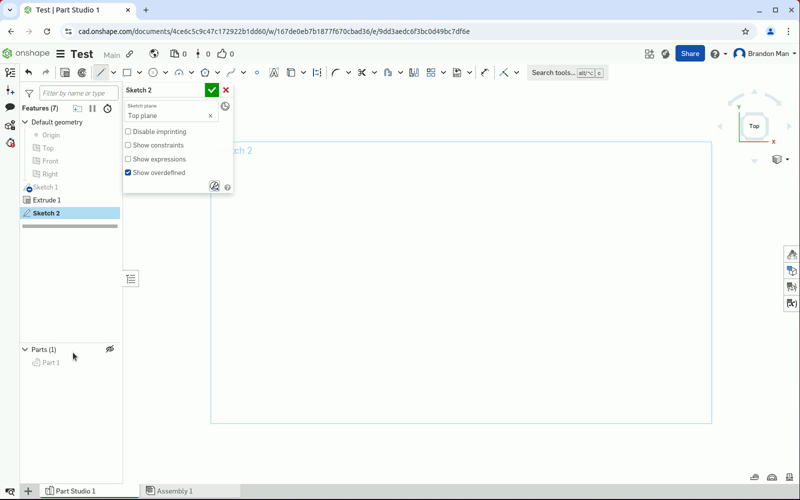
mouse_move(391, 336)
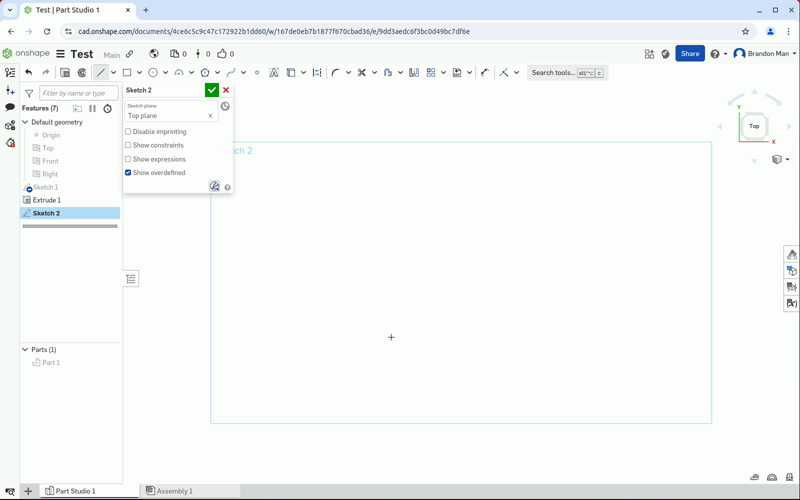
click(391, 336)
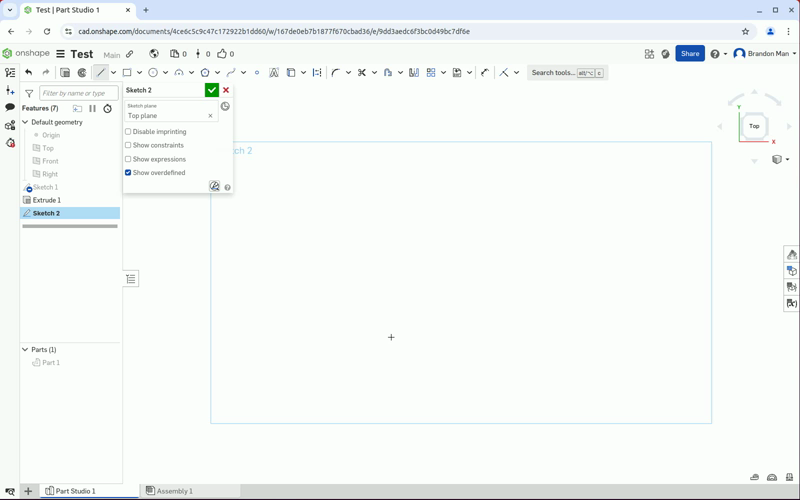
key_up(shift)
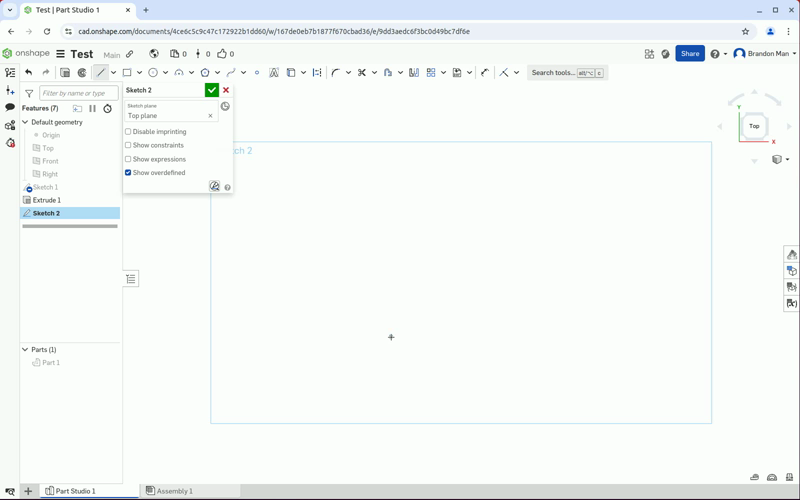
key_down(shift)
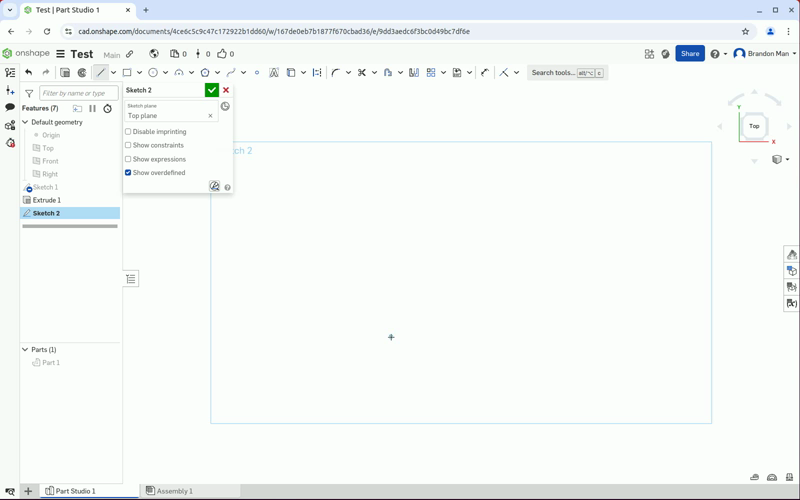
mouse_move(535, 336)
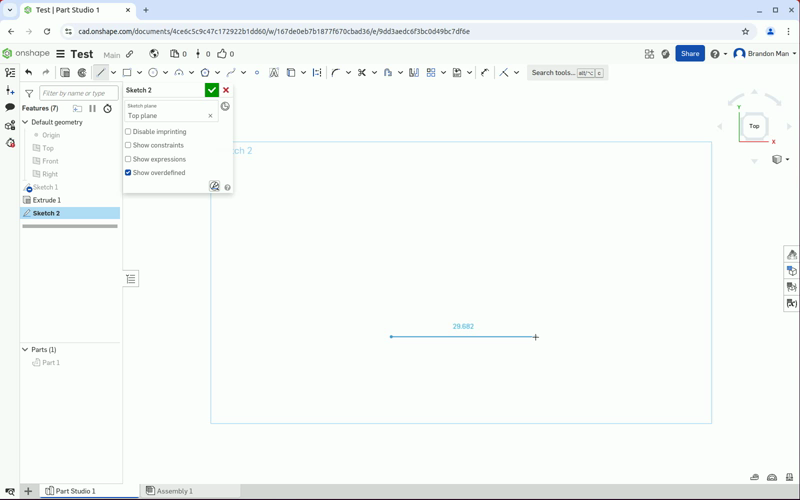
click(535, 336)
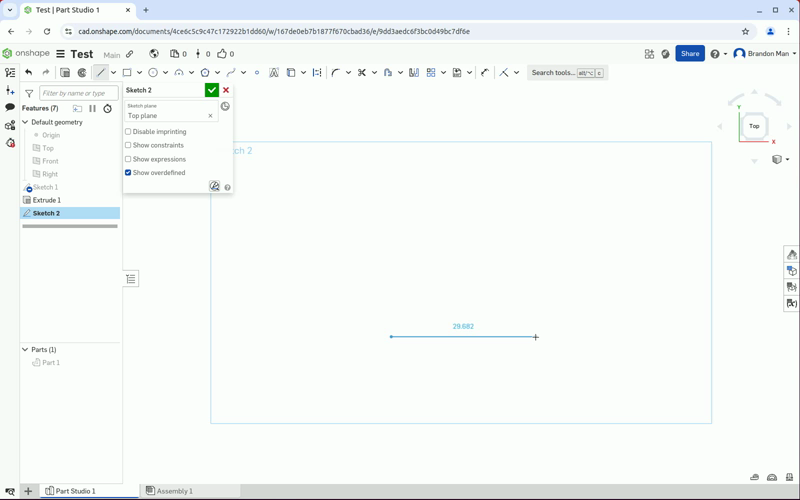
key_up(shift)
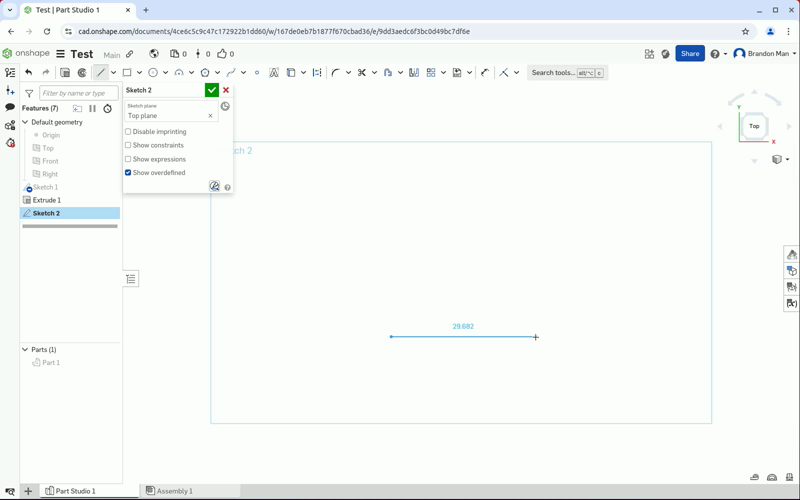
key_down(shift)
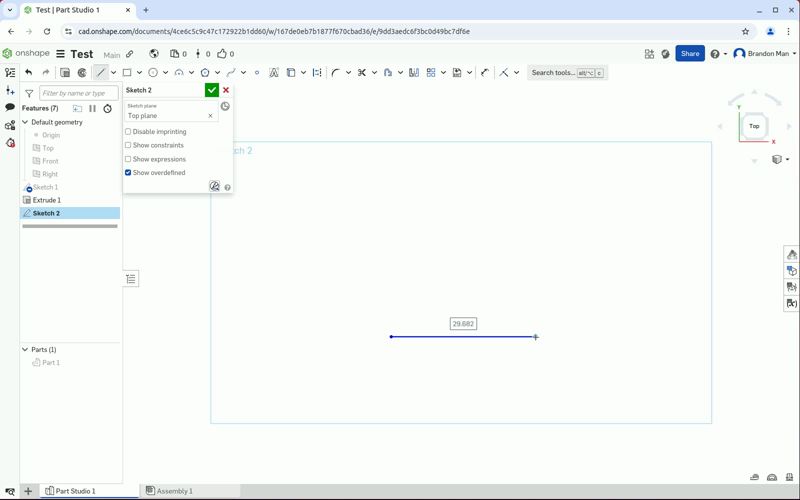
mouse_move(535, 230)
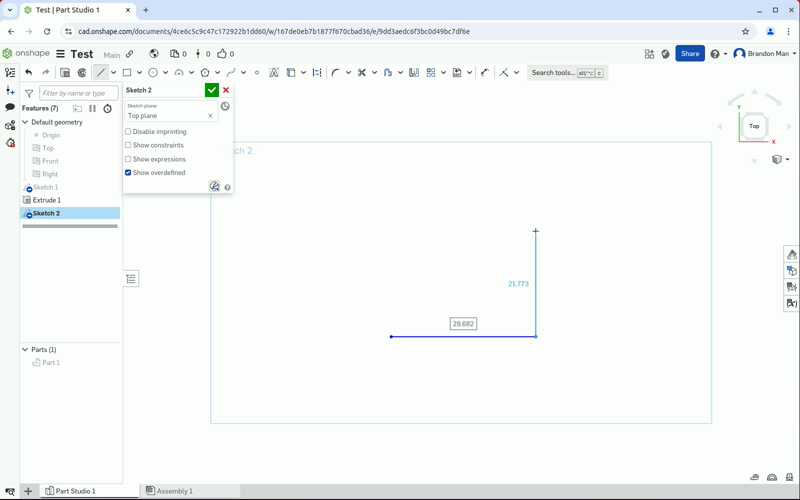
click(535, 230)
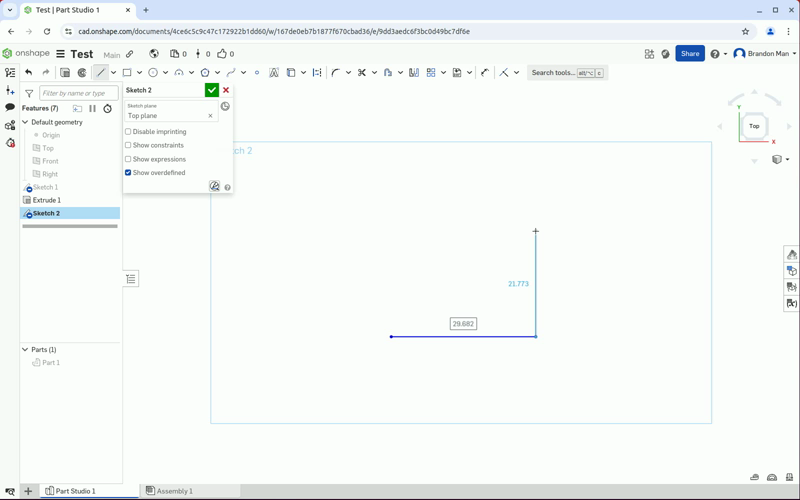
key_up(shift)
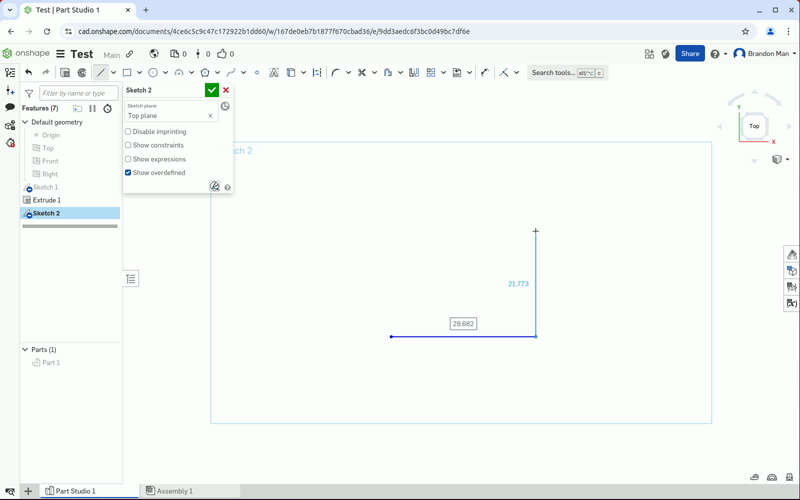
key_down(shift)
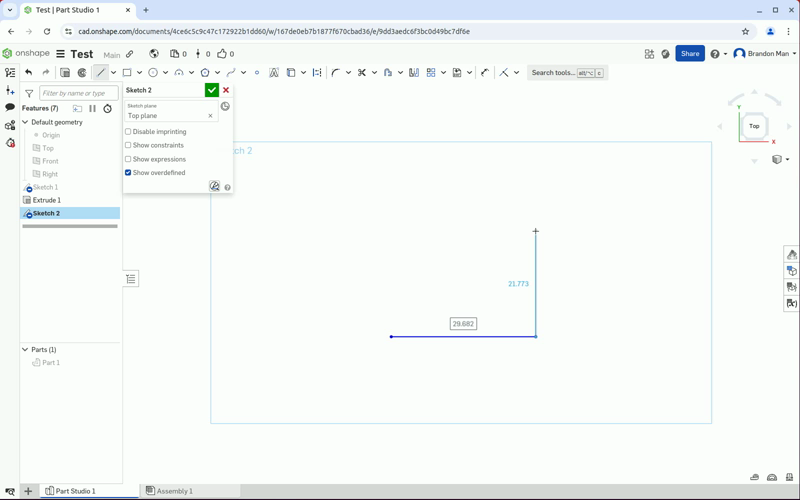
mouse_move(391, 230)
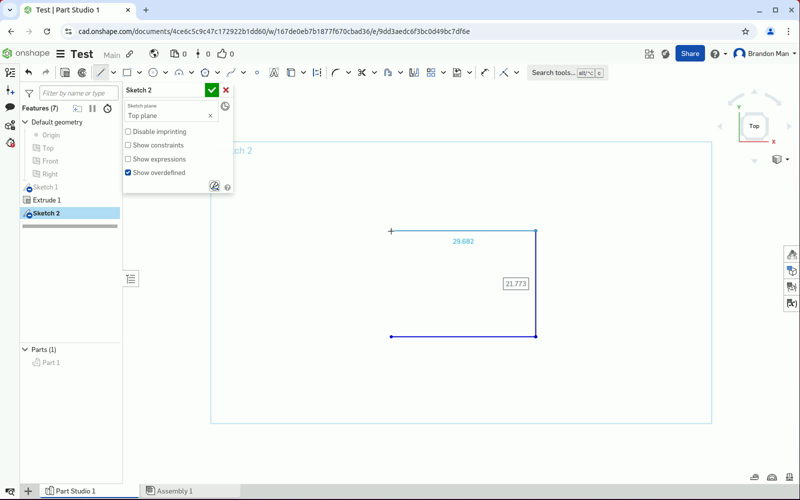
click(391, 230)
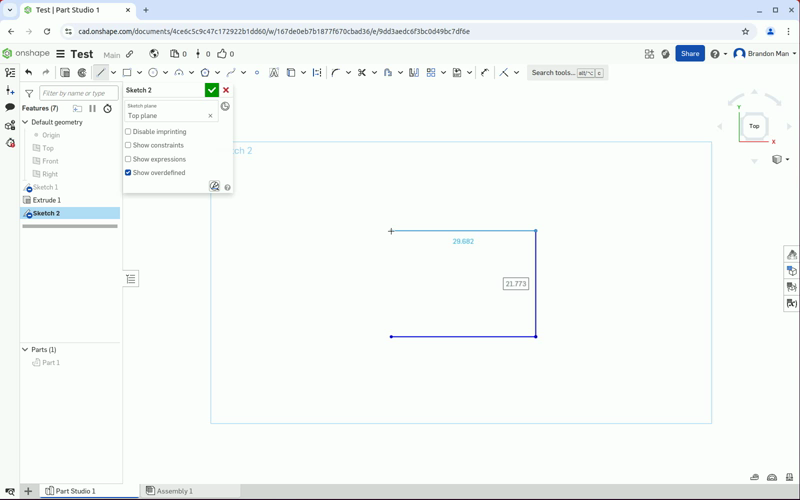
key_up(shift)
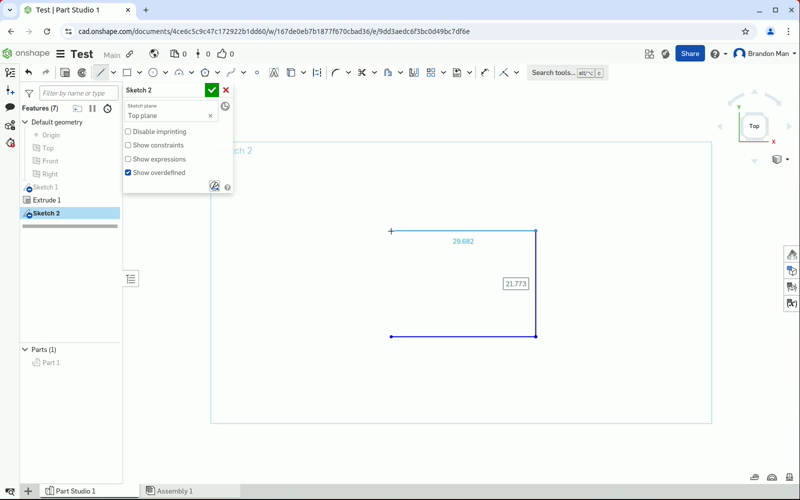
key_down(shift)
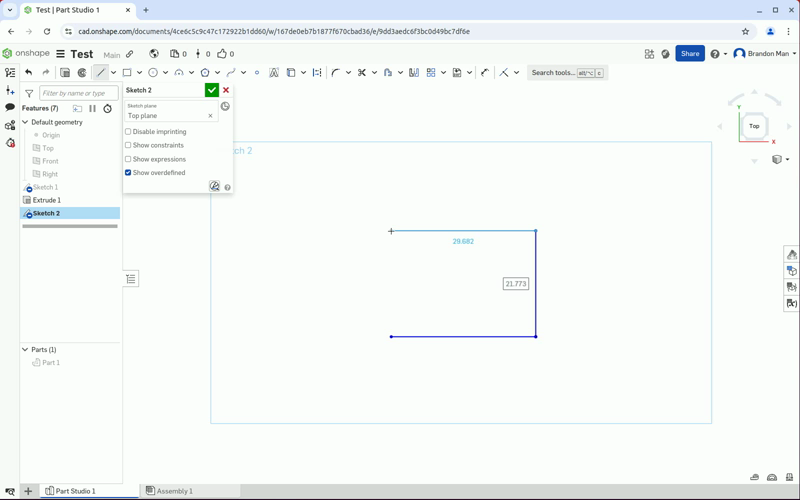
mouse_move(391, 336)
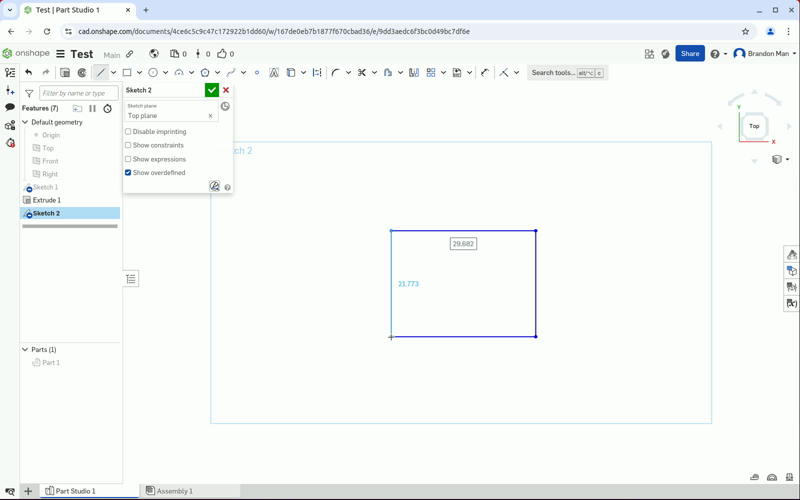
key_up(shift)
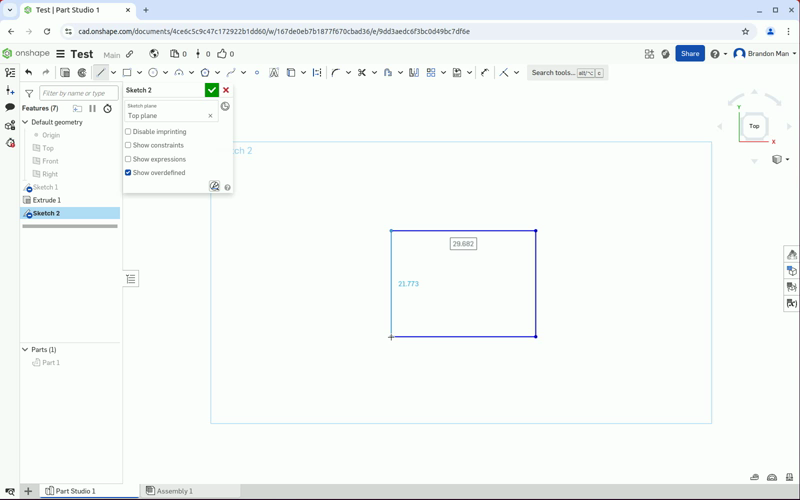
click(391, 336)
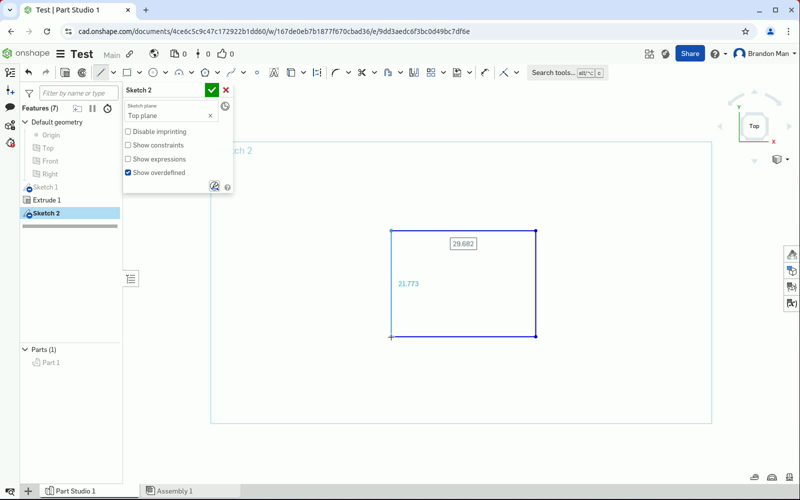
key(esc)
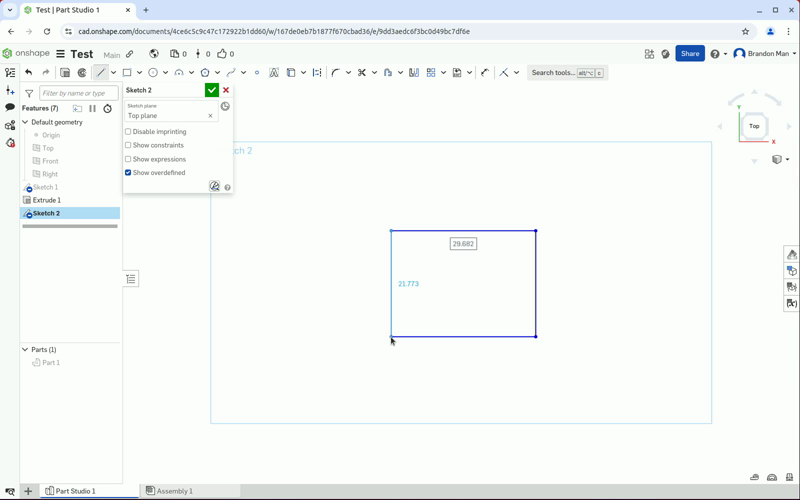
mouse_move(407, 302)
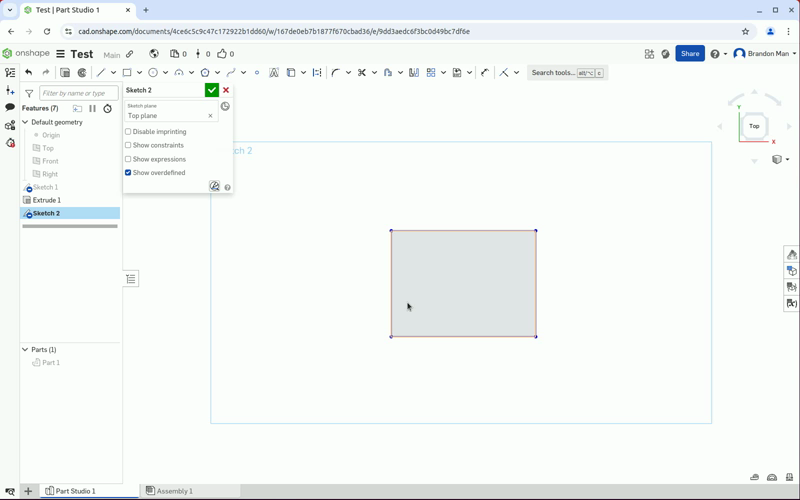
click(407, 302)
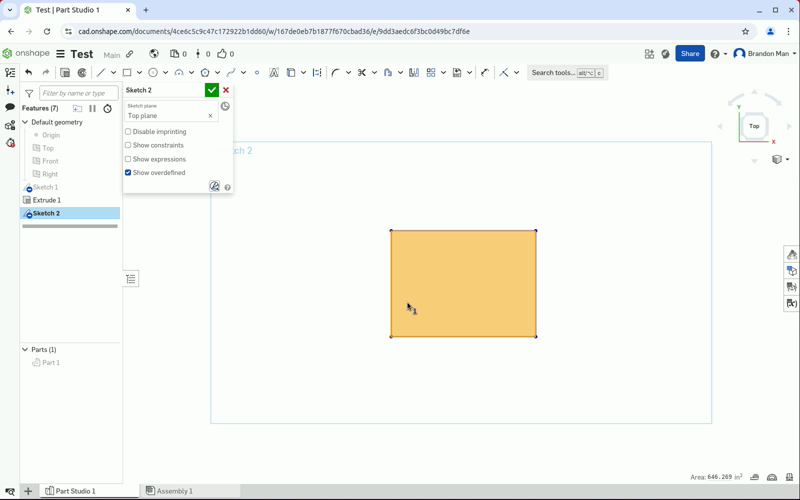
mouse_move(73, 352)
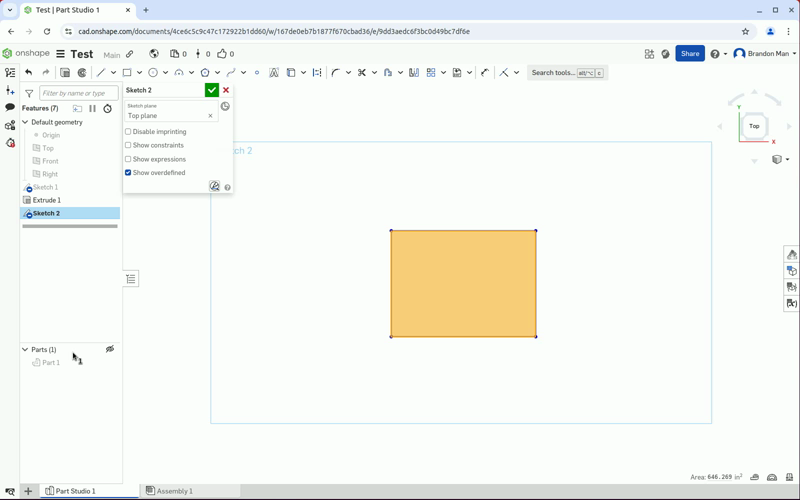
key(shift+y)
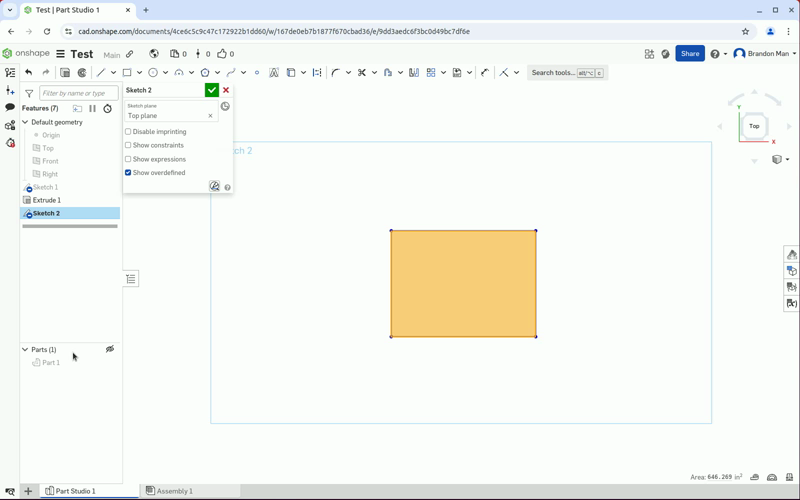
key(shift+e)
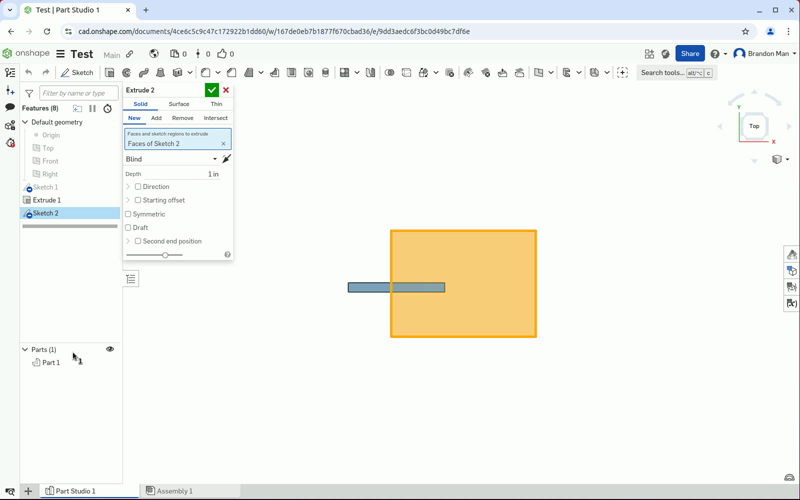
mouse_move(143, 106)
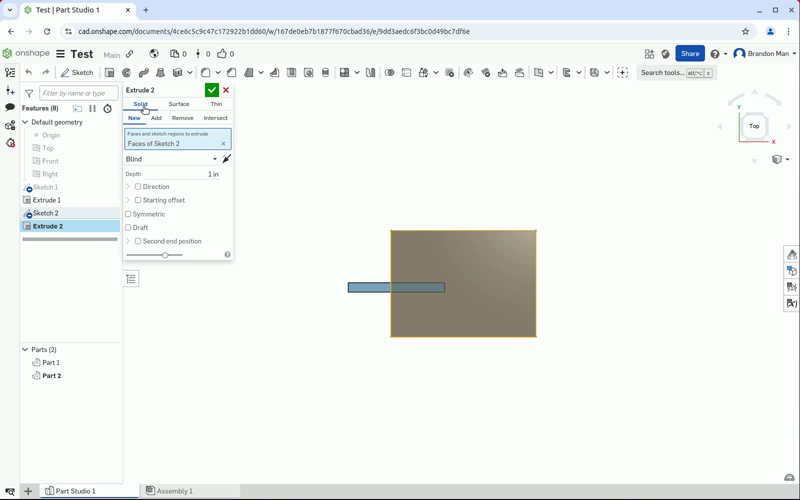
click(143, 106)
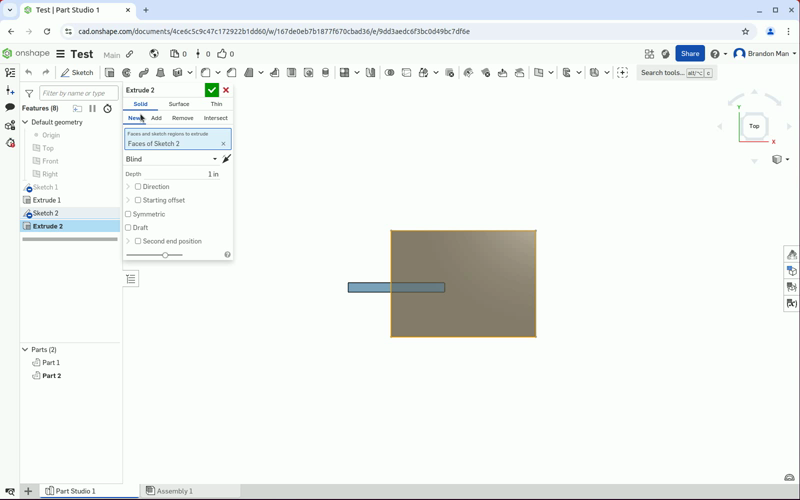
mouse_move(137, 120)
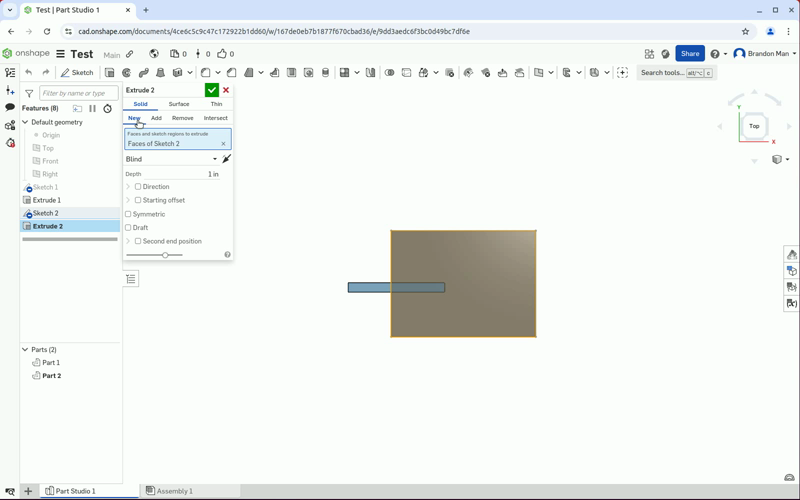
click(137, 120)
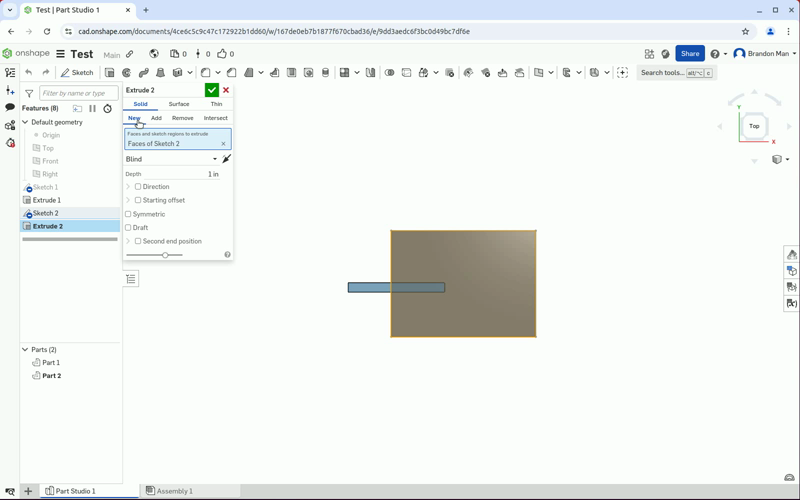
key(tab, 4)
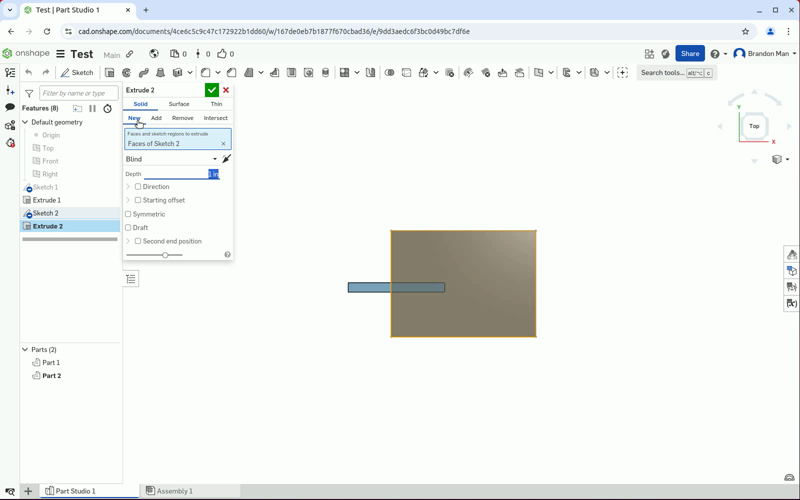
text(-0.241)
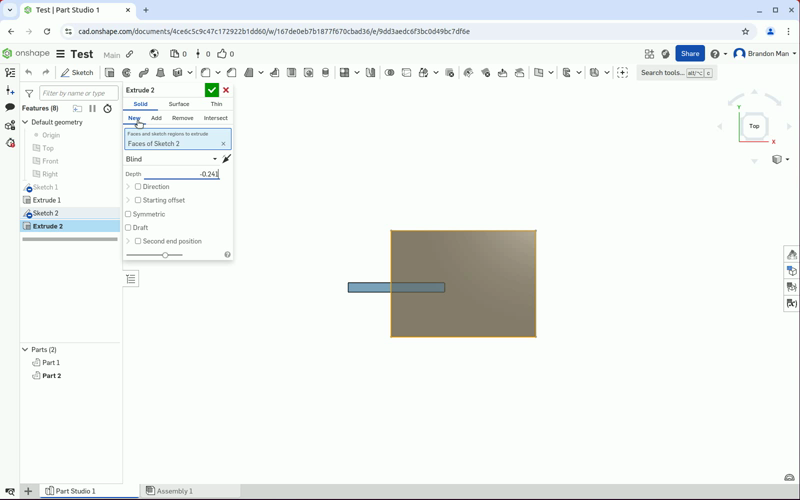
key(enter)
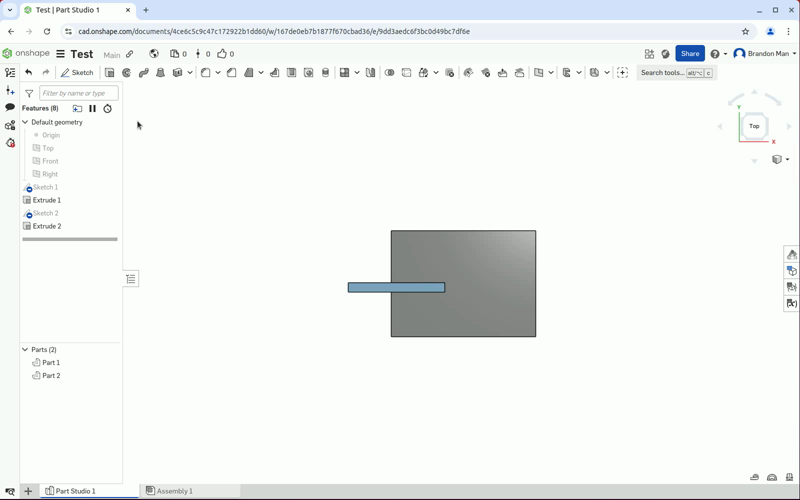
key(shift+h)
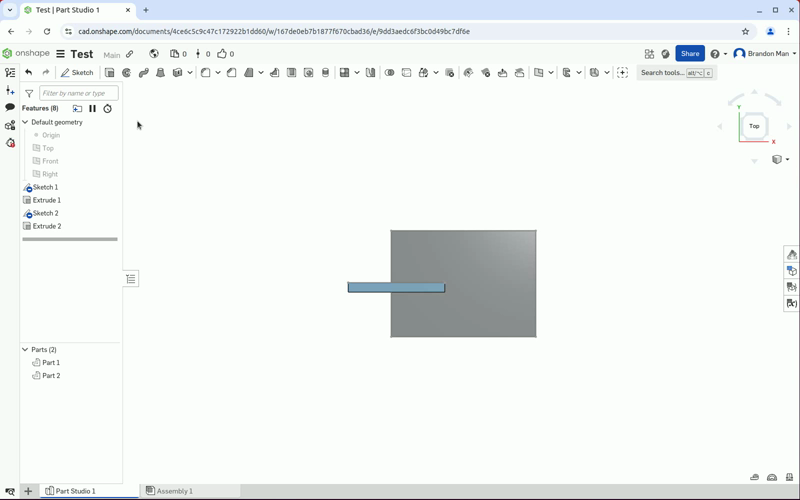
key(shift+h)
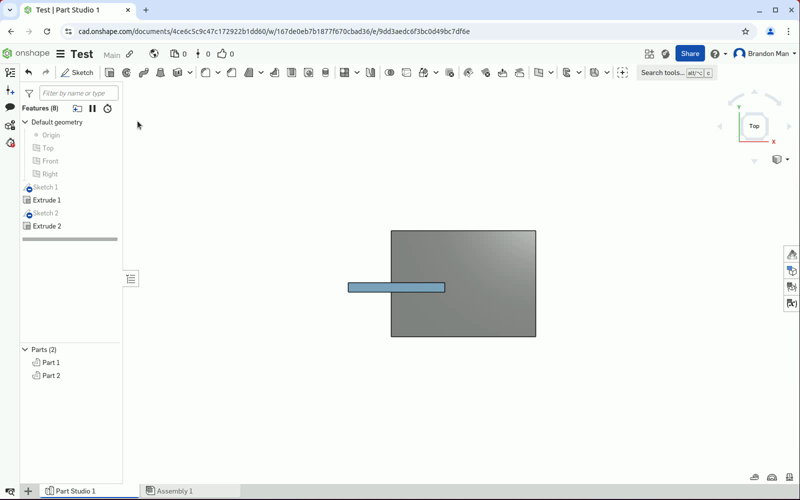
mouse_move(73, 189)
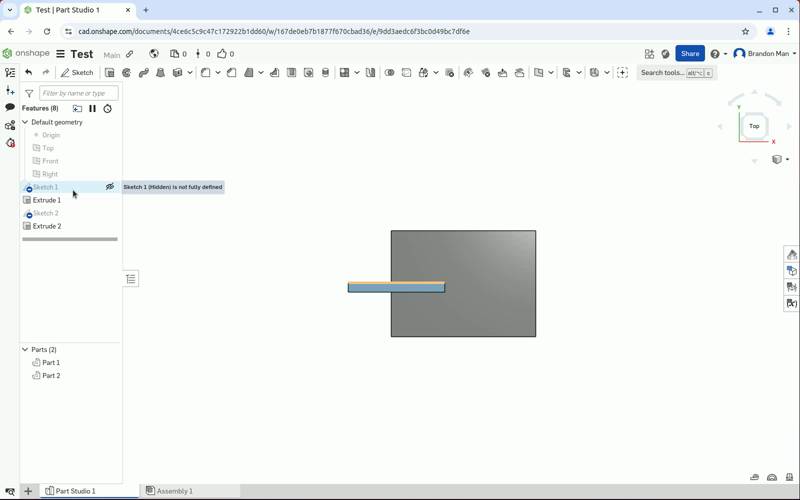
click(73, 189)
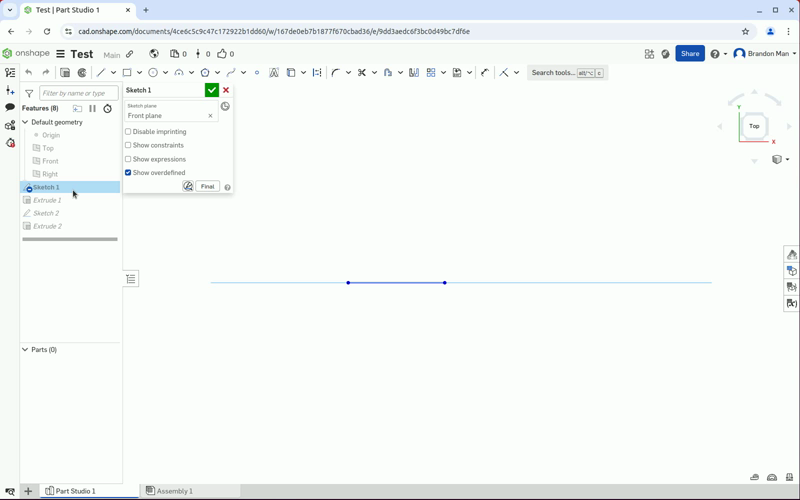
mouse_move(229, 92)
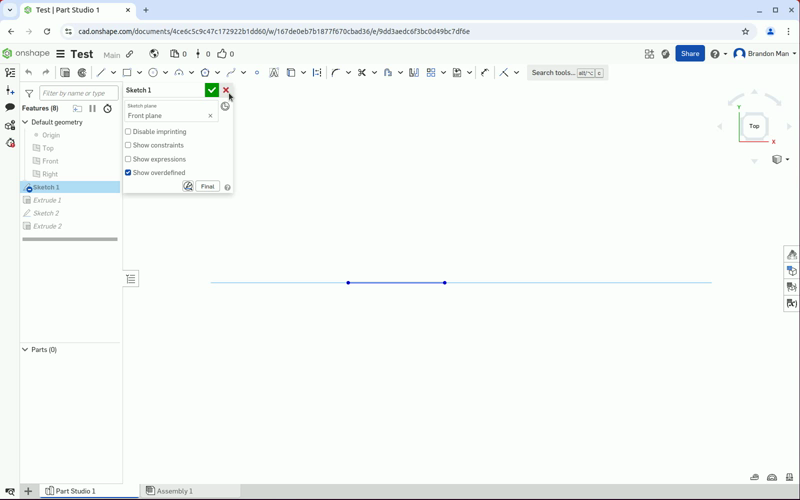
click(229, 92)
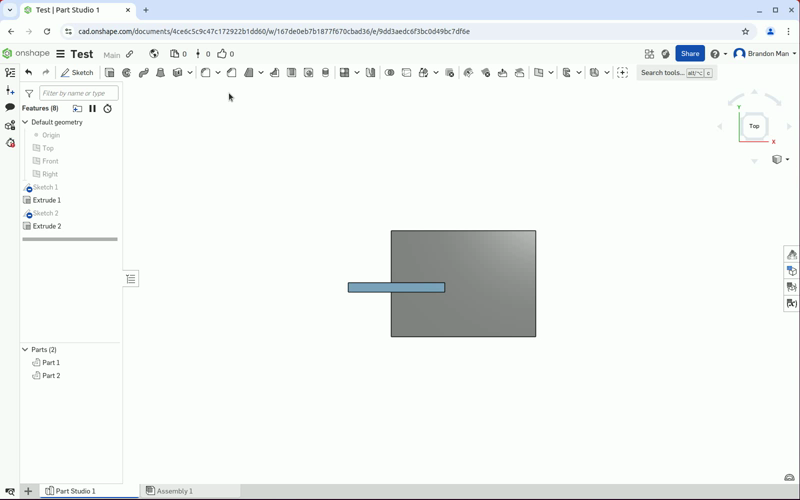
mouse_move(73, 352)
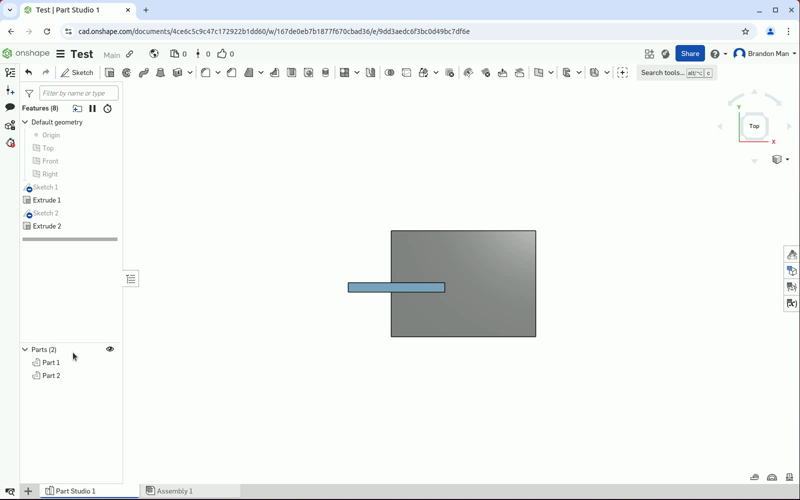
key(y)
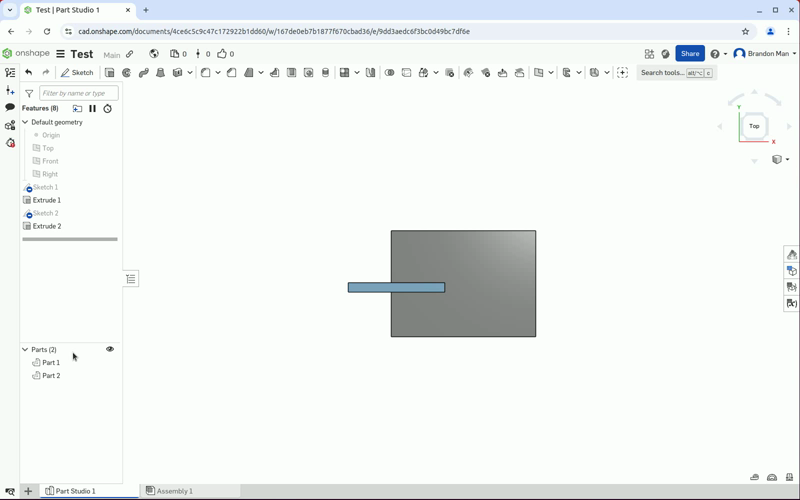
key(shift+p)
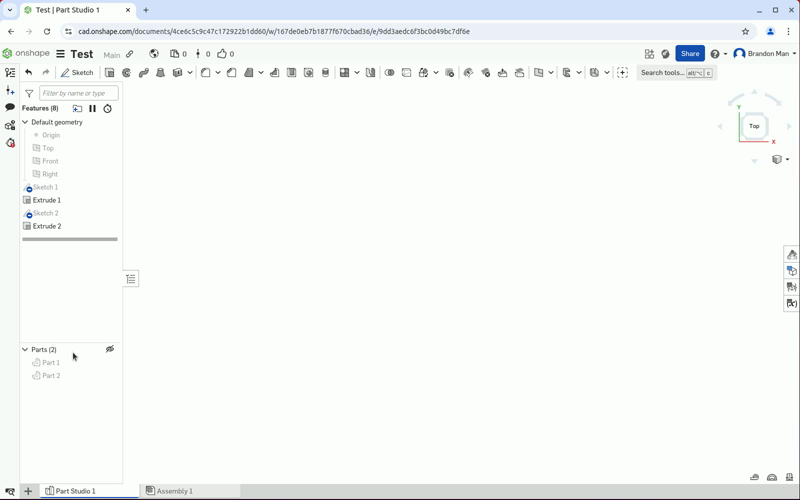
key(space)
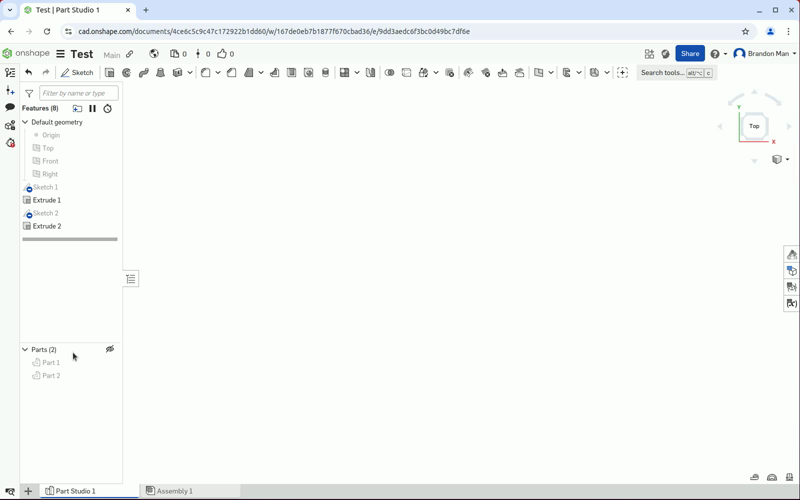
key_down(shift)
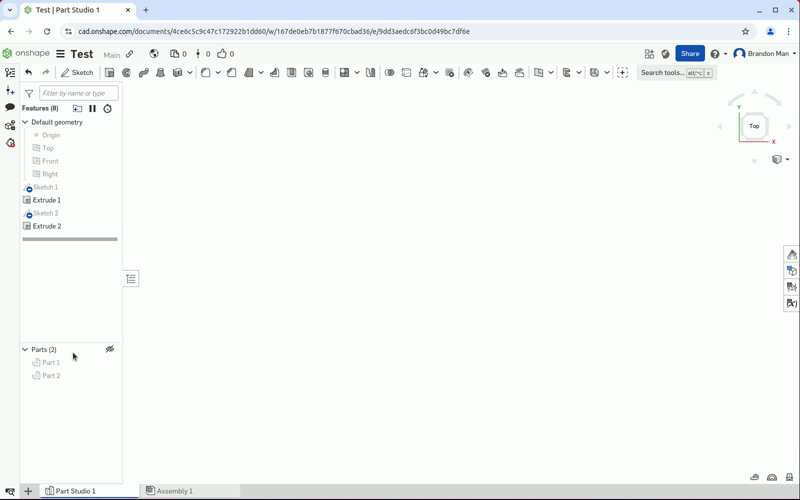
key(up)
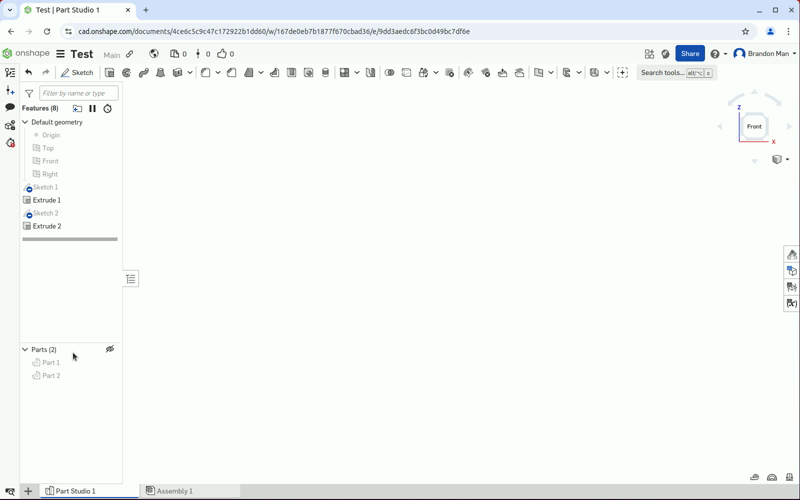
key_up(shift)
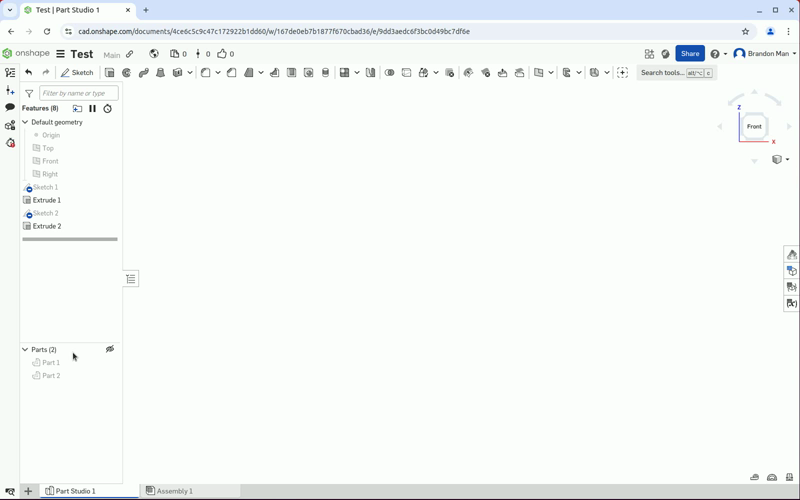
mouse_move(73, 352)
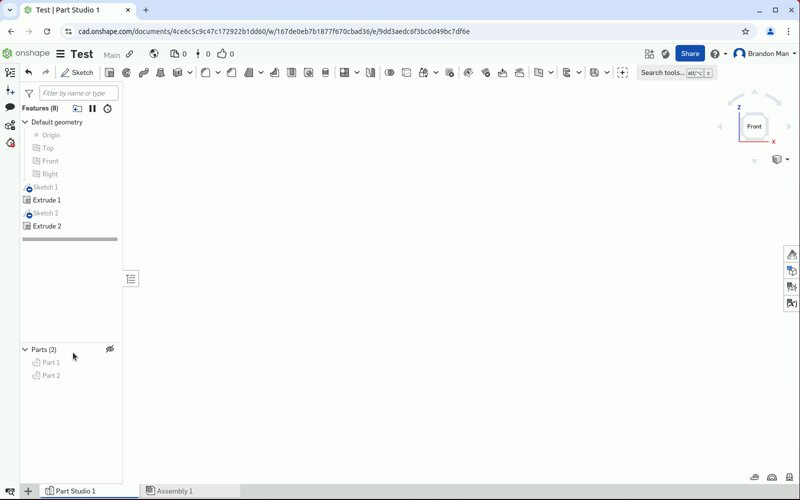
key(shift+y)
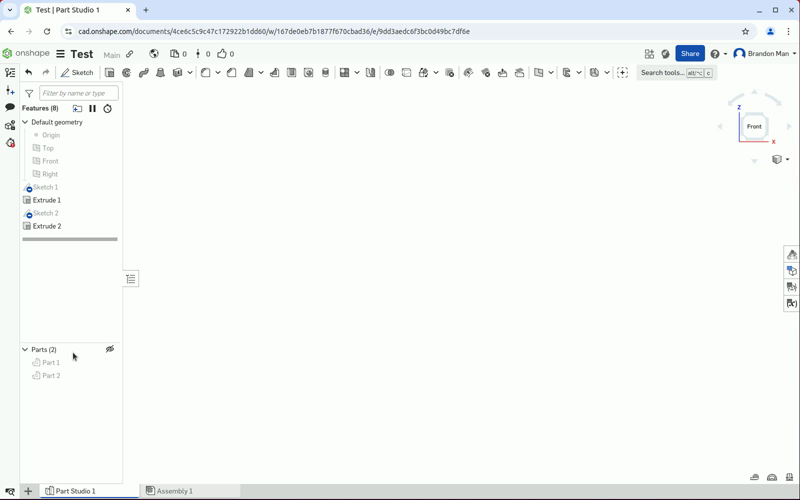
key(shift+s)
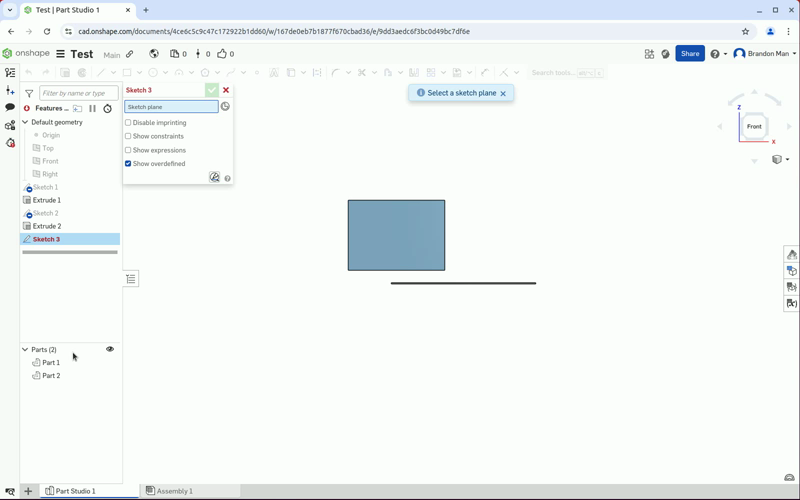
mouse_move(73, 163)
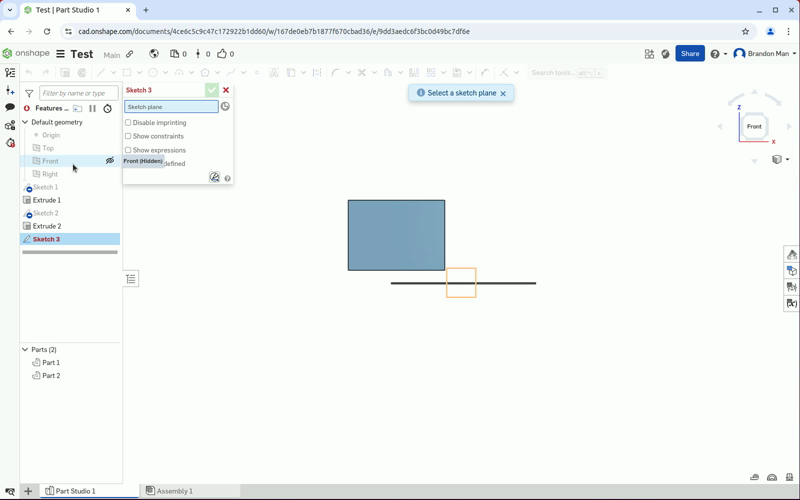
click(73, 163)
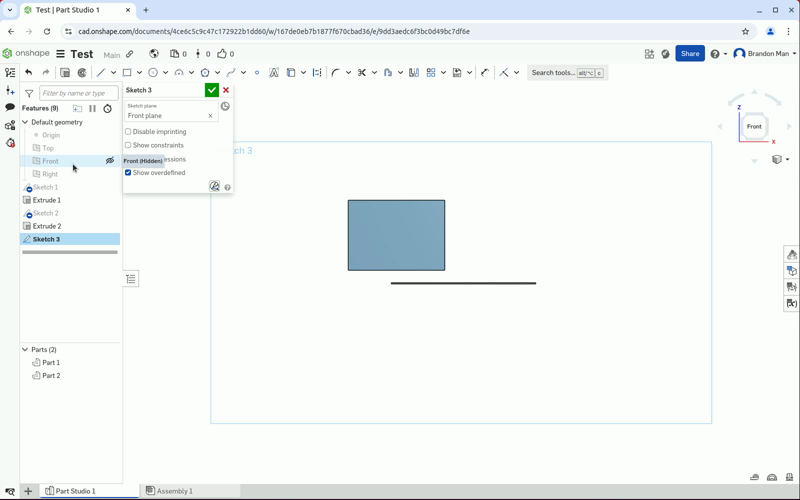
mouse_move(73, 352)
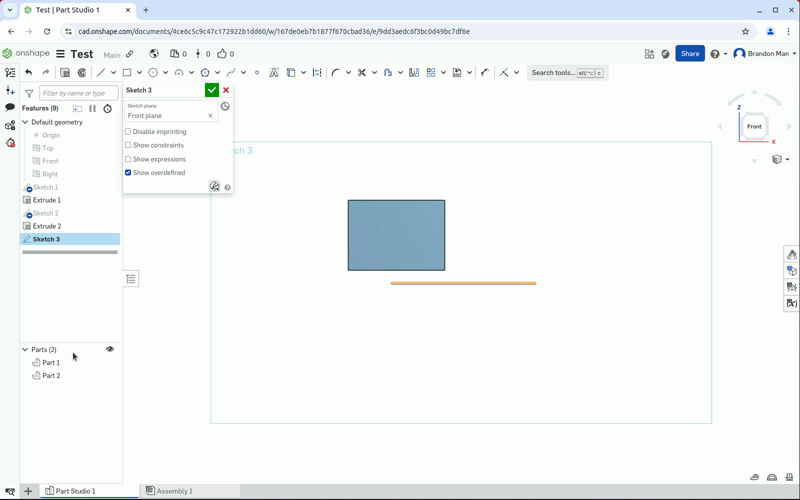
key(y)
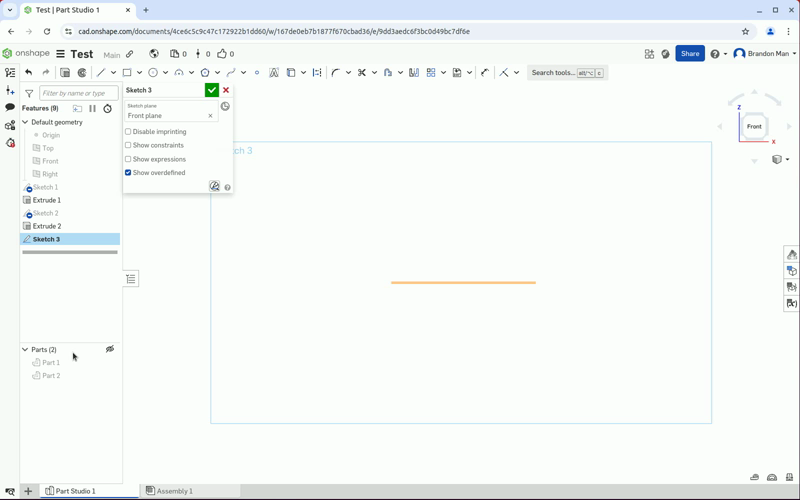
key(l)
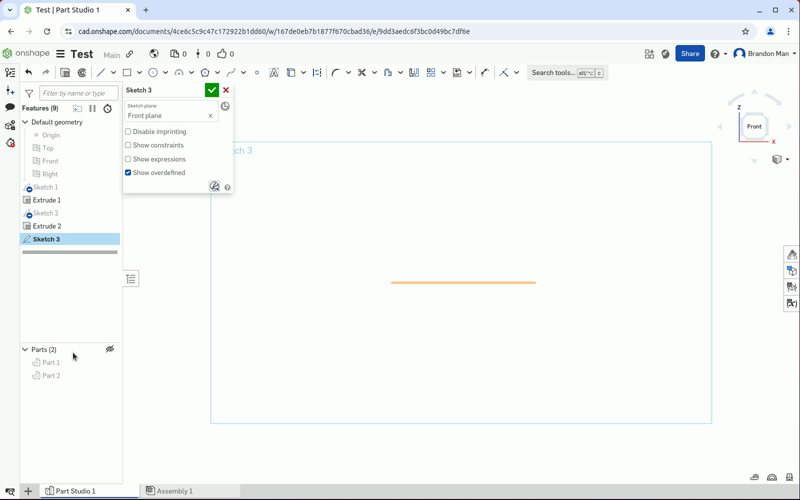
key_down(shift)
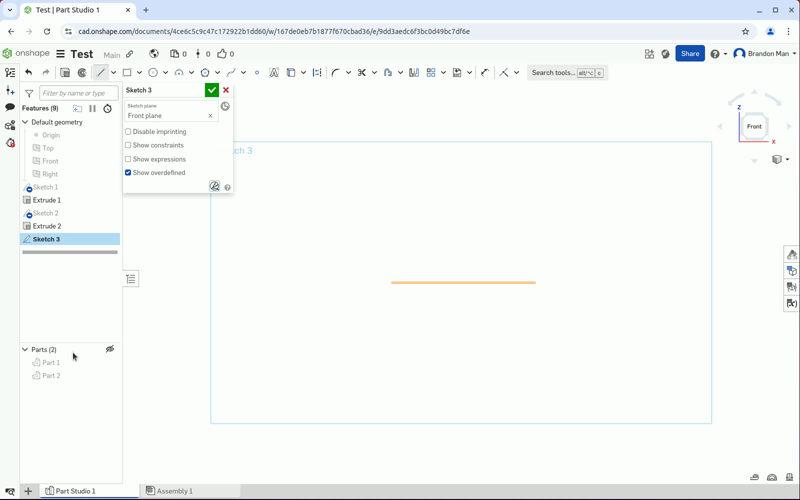
mouse_move(348, 270)
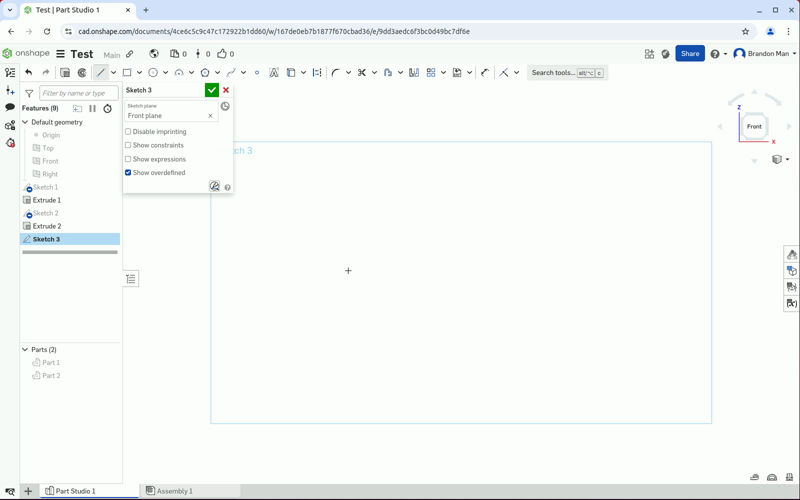
click(348, 270)
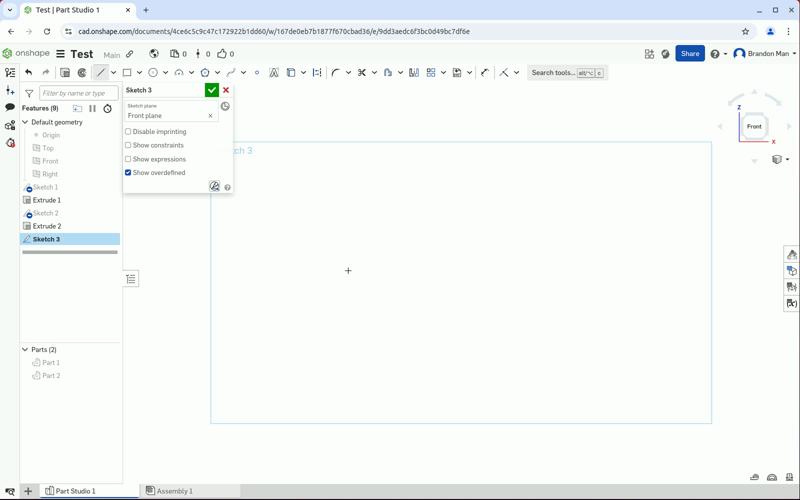
key_up(shift)
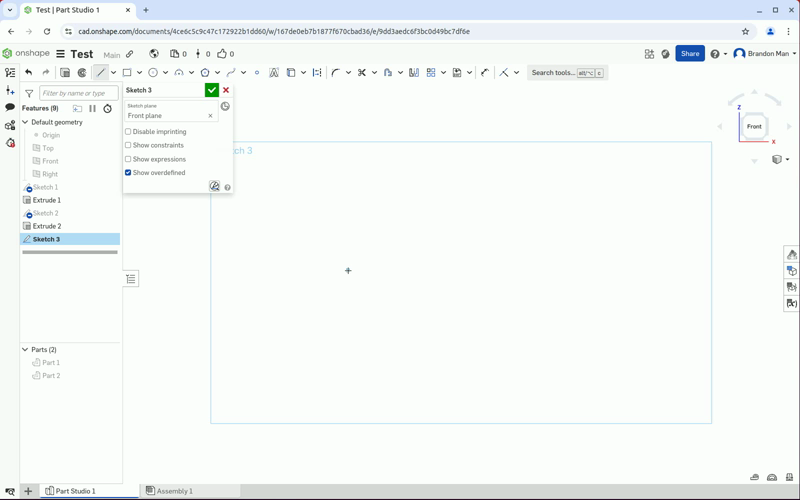
key_down(shift)
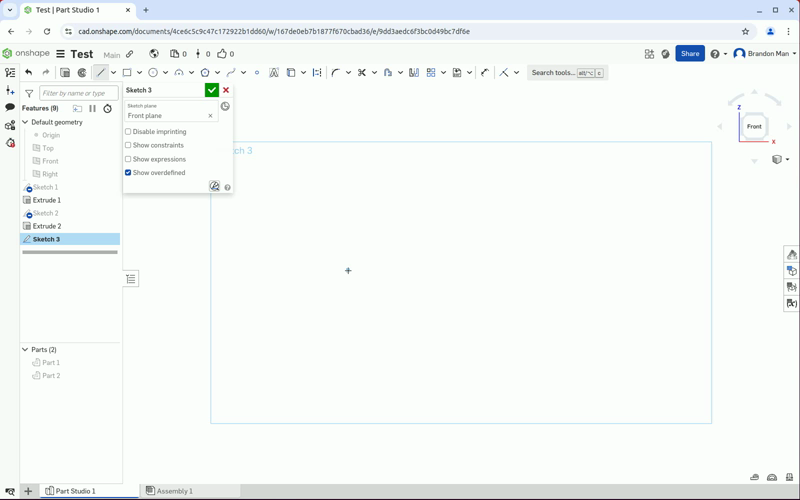
mouse_move(444, 270)
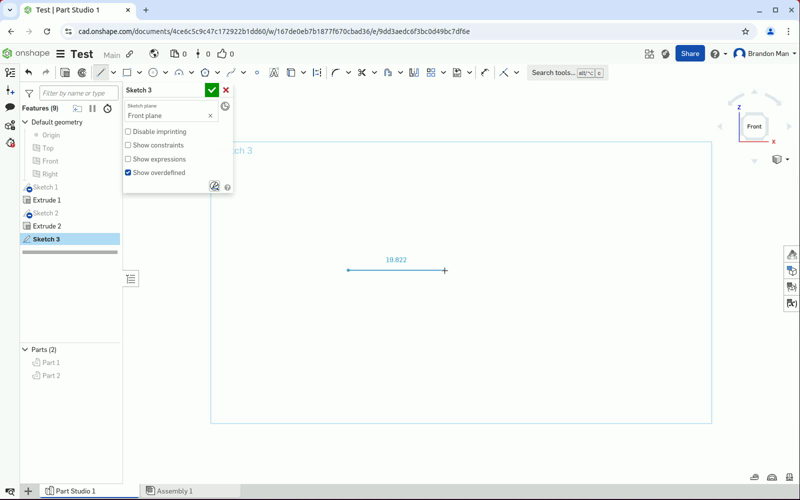
click(444, 270)
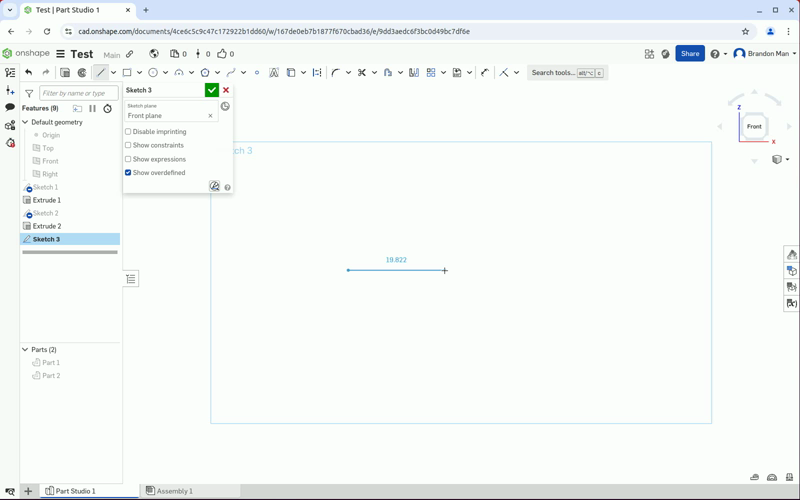
key_up(shift)
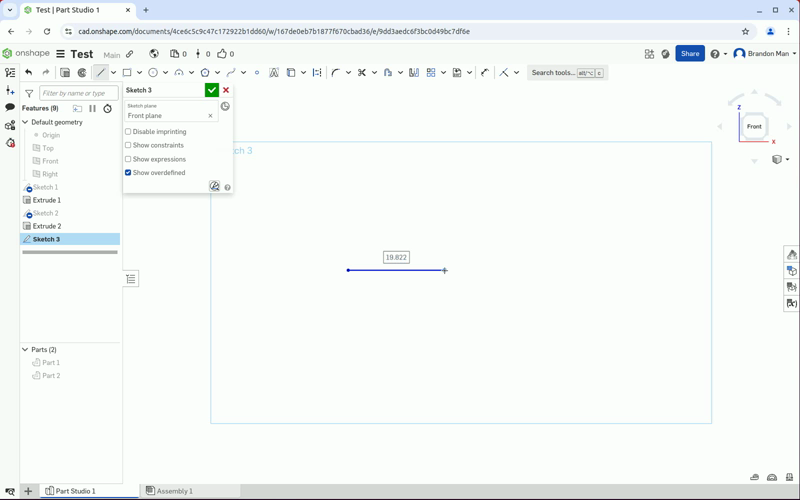
key_down(shift)
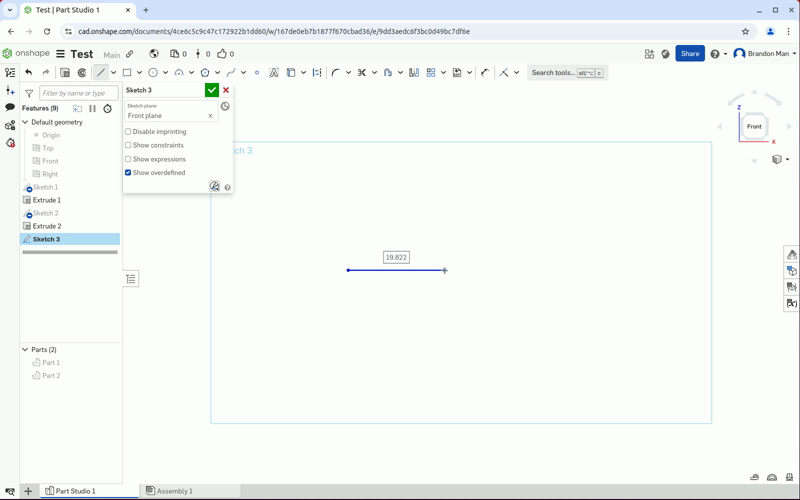
mouse_move(444, 200)
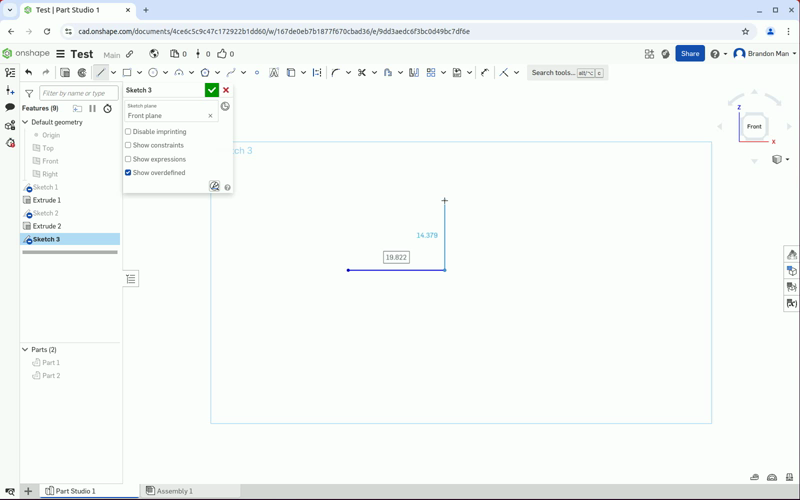
click(444, 200)
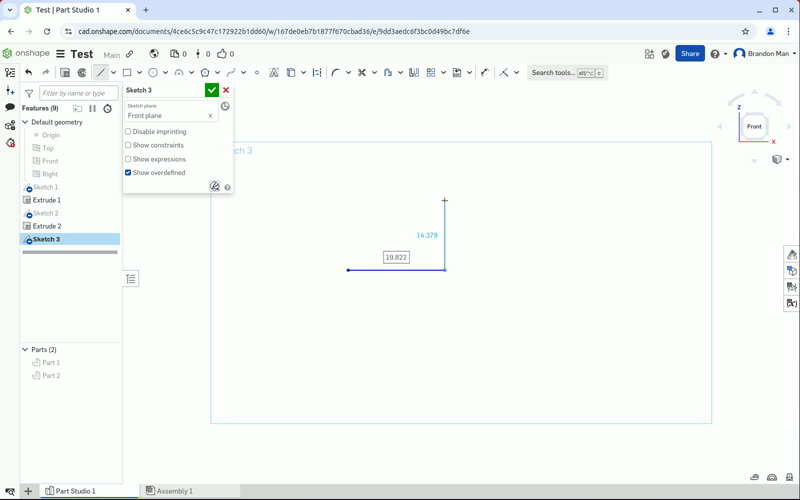
key_up(shift)
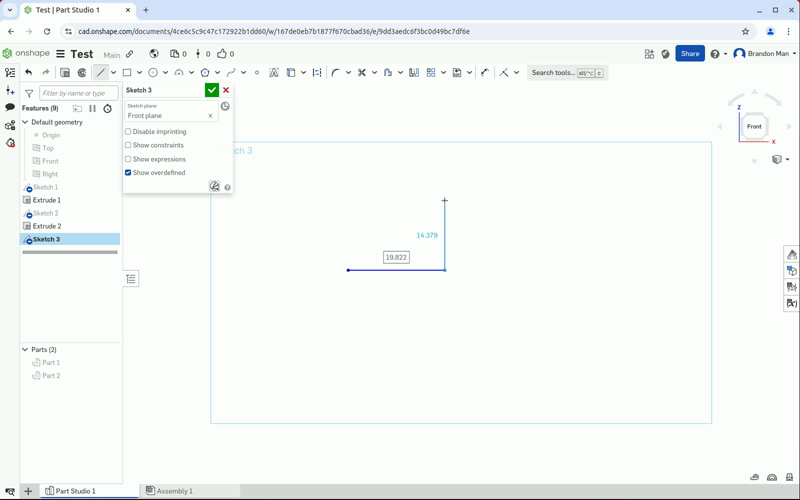
key_down(shift)
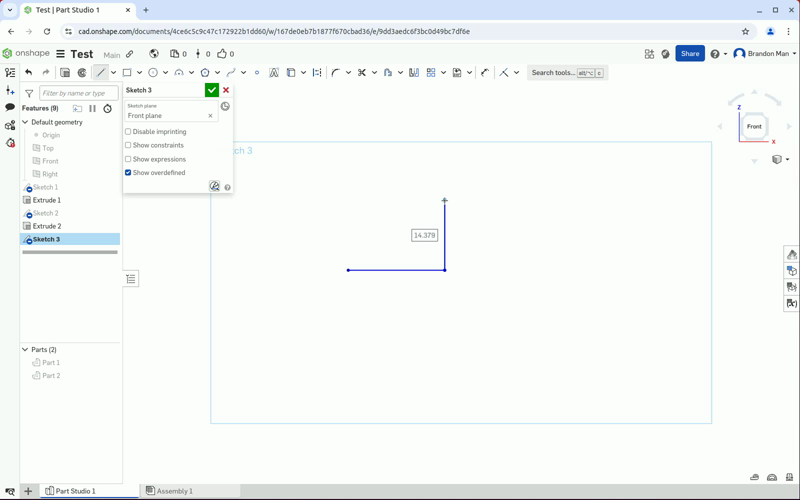
mouse_move(348, 200)
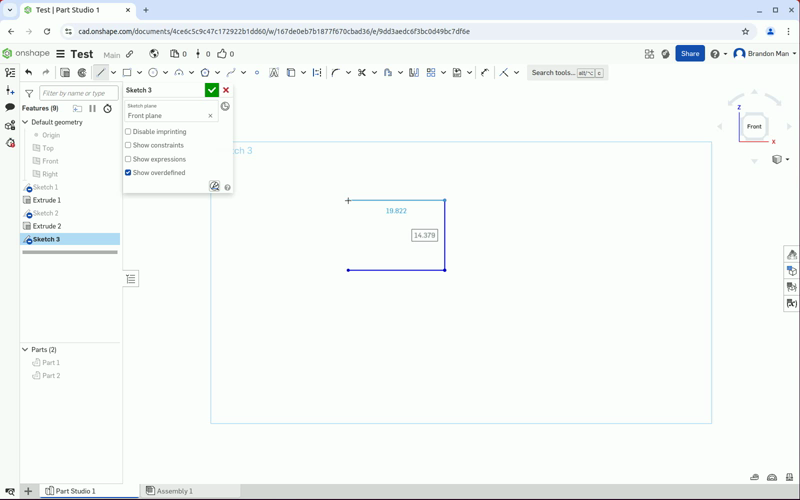
click(348, 200)
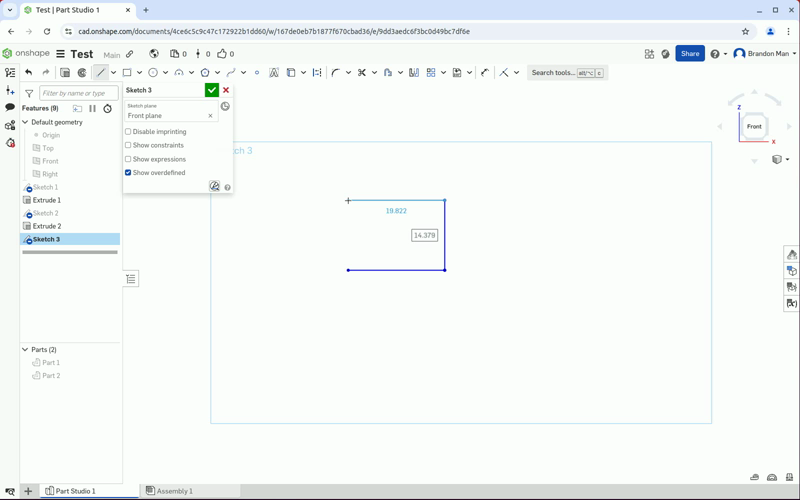
key_up(shift)
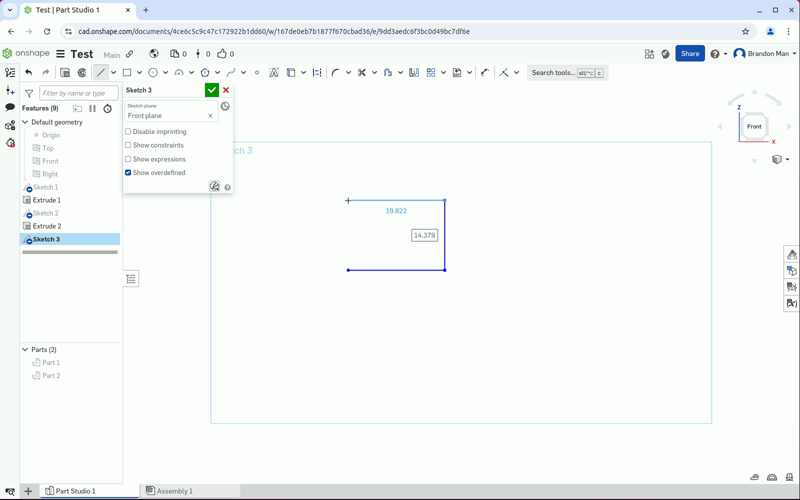
key_down(shift)
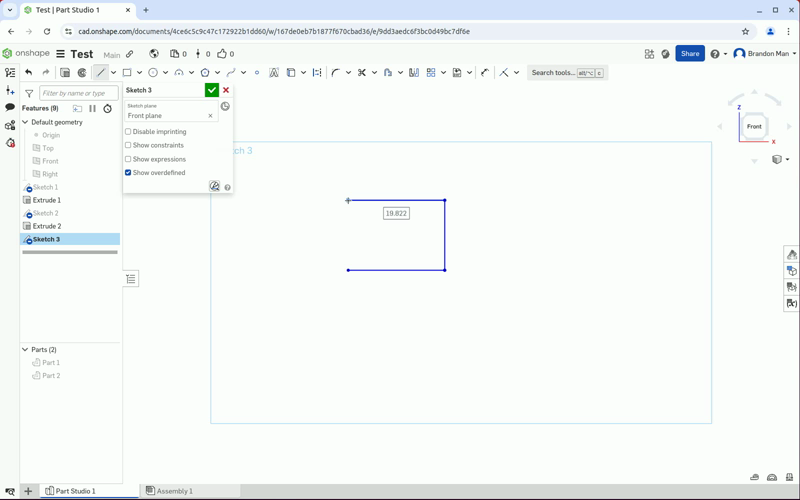
mouse_move(348, 270)
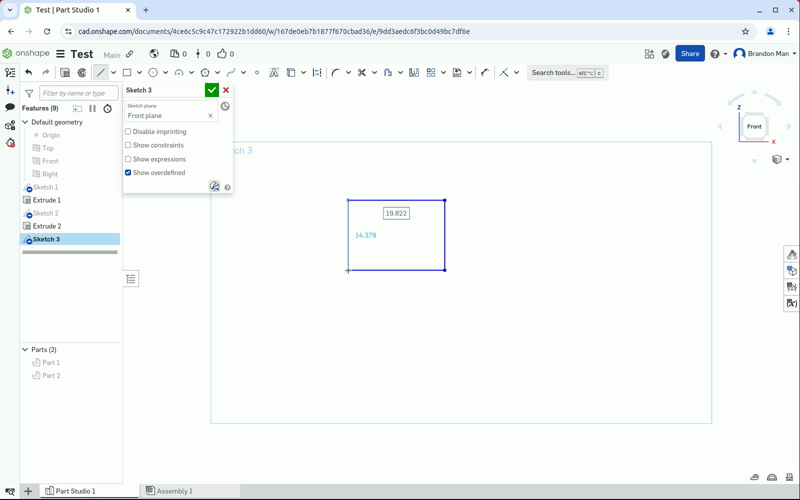
key_up(shift)
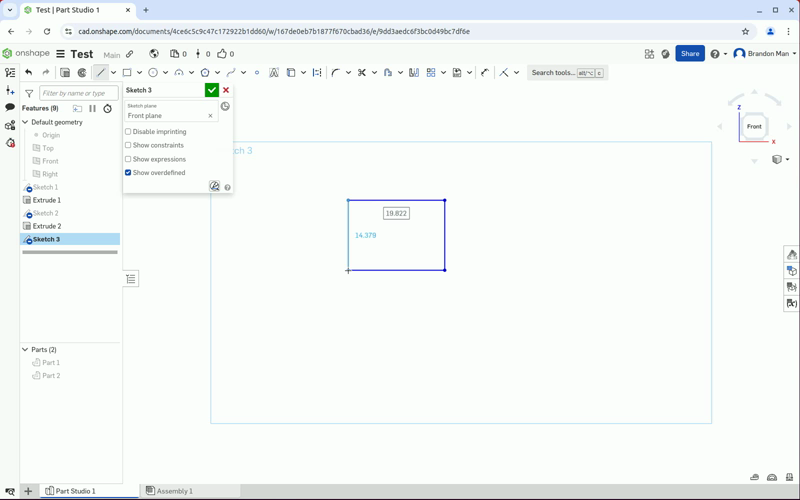
click(348, 270)
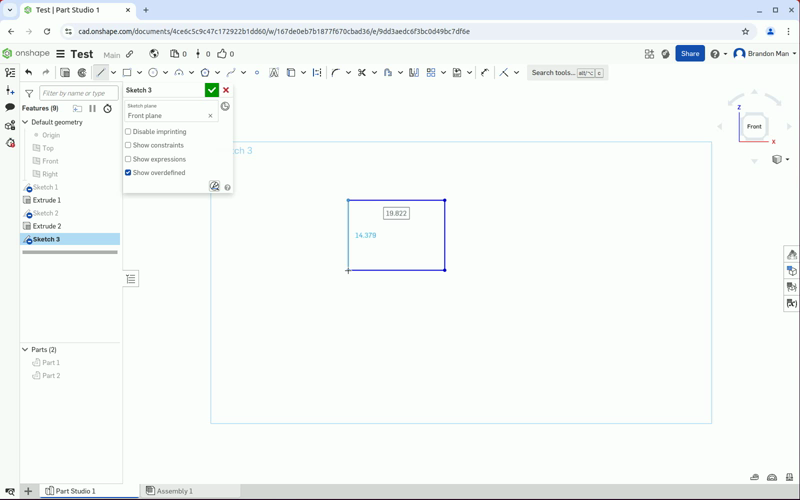
key(esc)
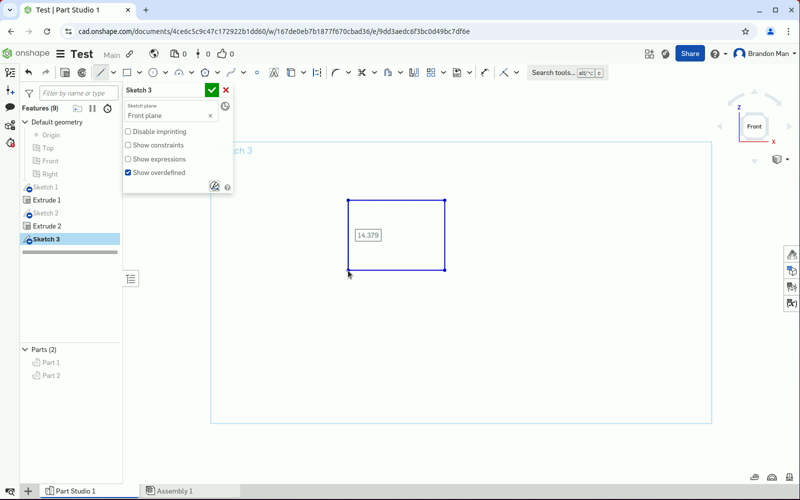
mouse_move(419, 243)
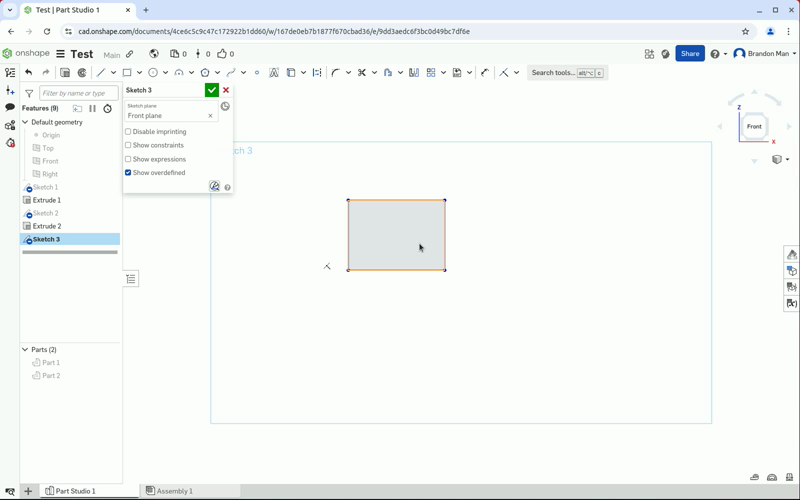
click(419, 243)
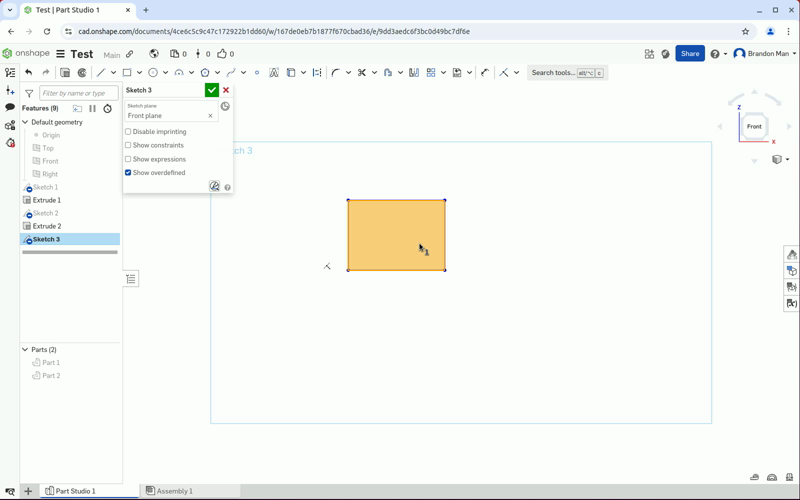
mouse_move(73, 352)
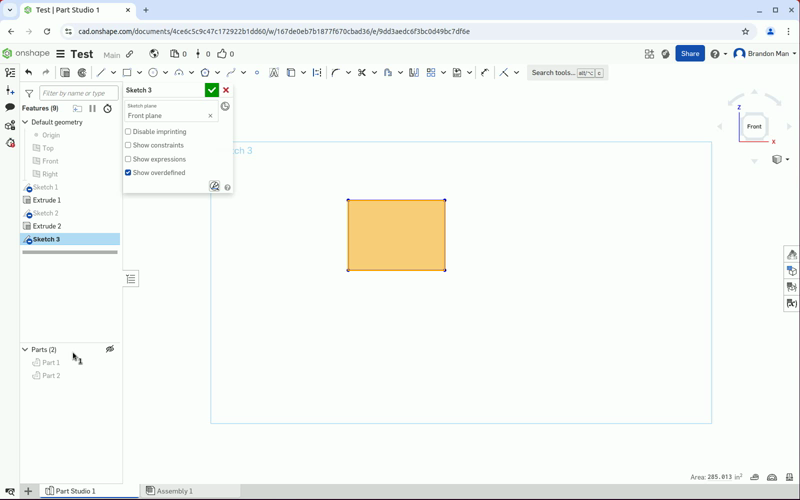
key(shift+y)
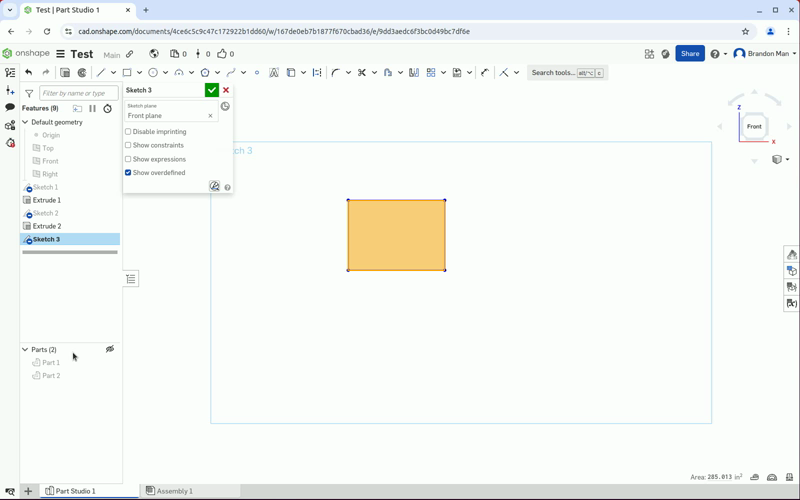
key(shift+e)
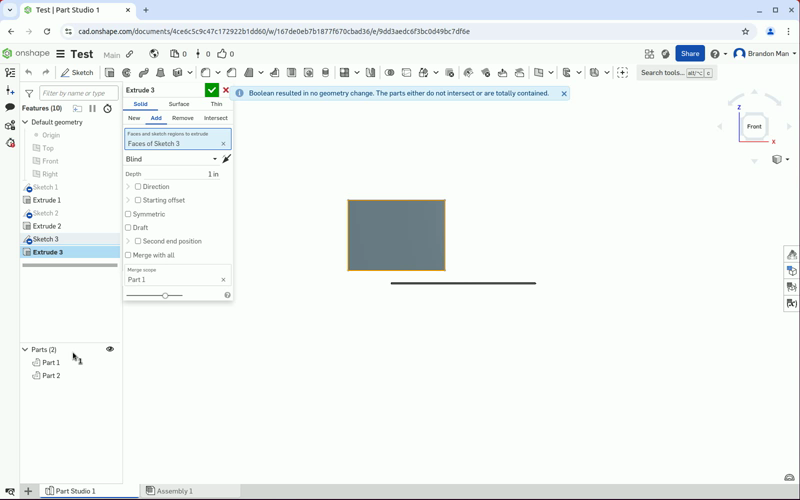
mouse_move(143, 106)
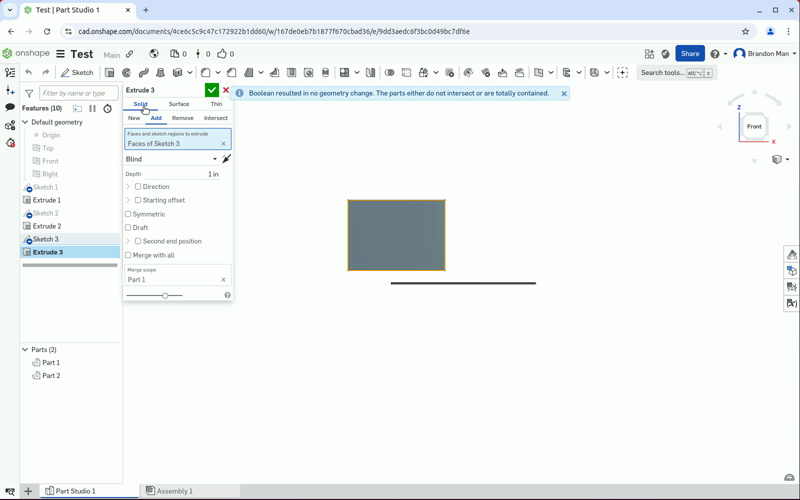
click(143, 106)
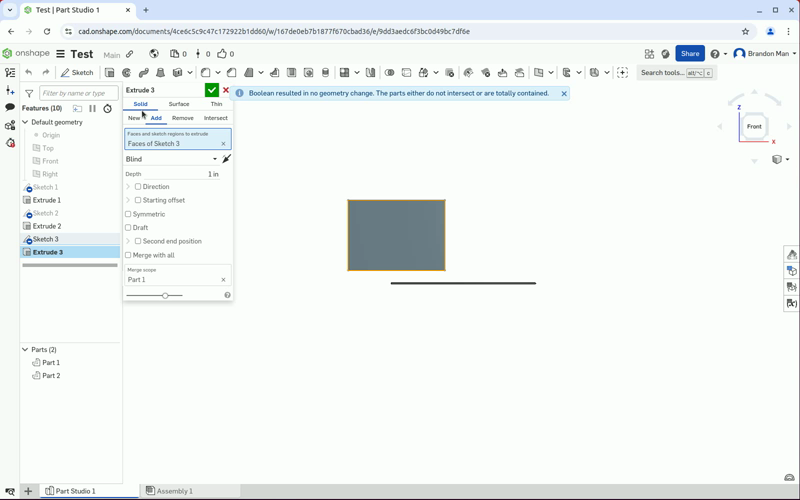
mouse_move(137, 120)
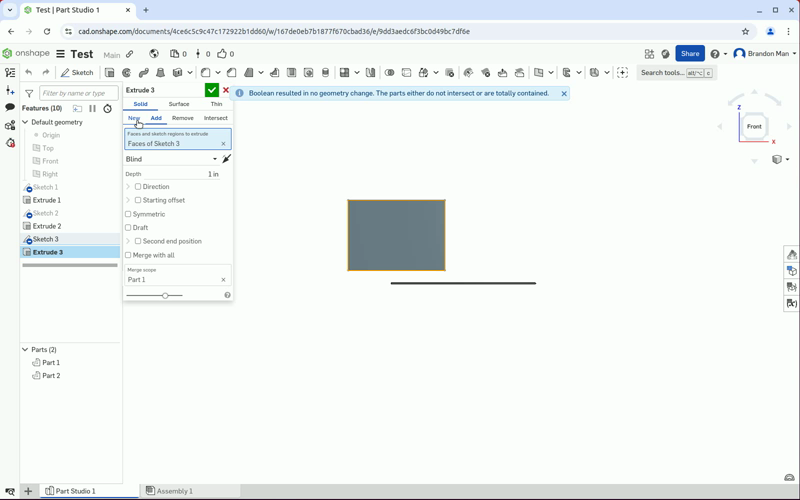
click(137, 120)
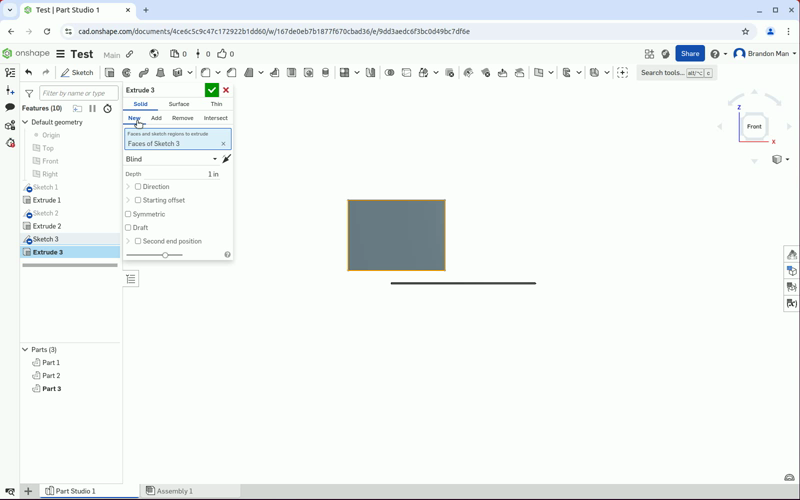
key(tab, 4)
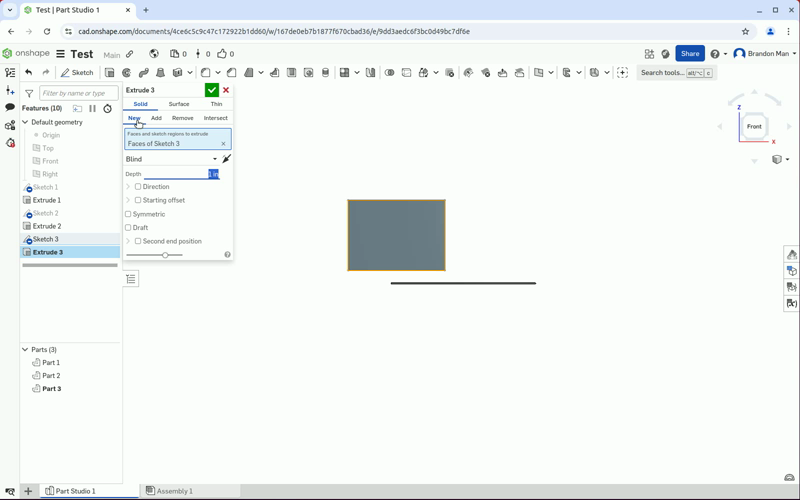
text(0.963)
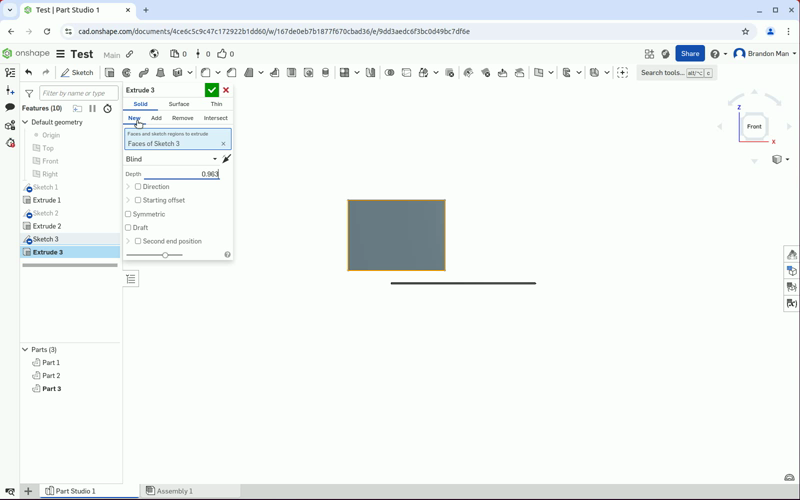
key(enter)
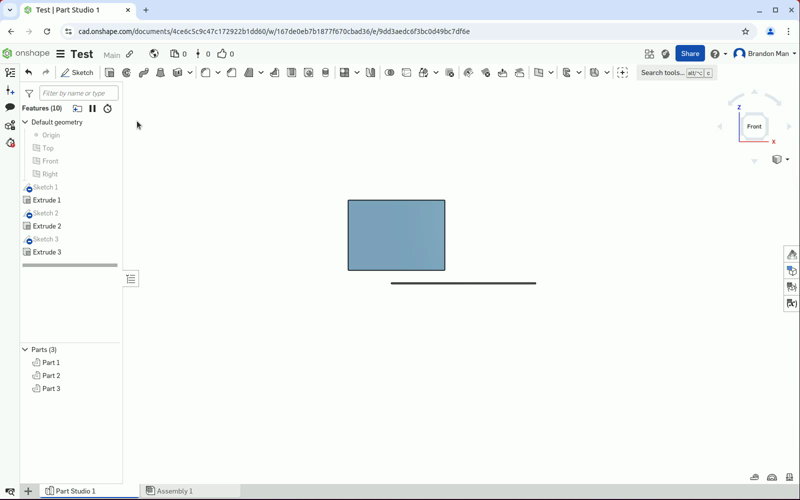
key(shift+h)
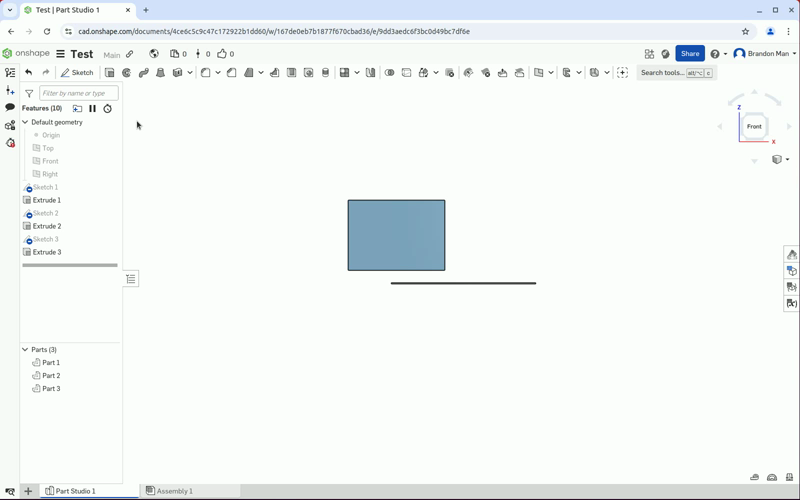
key(shift+h)
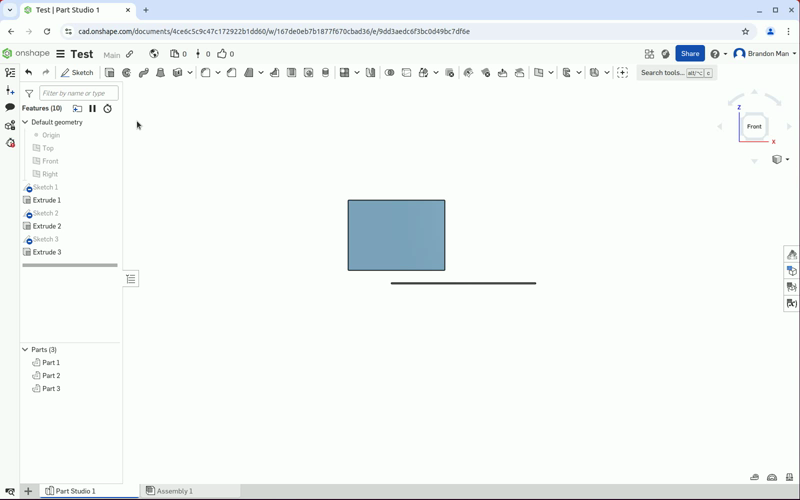
mouse_move(73, 189)
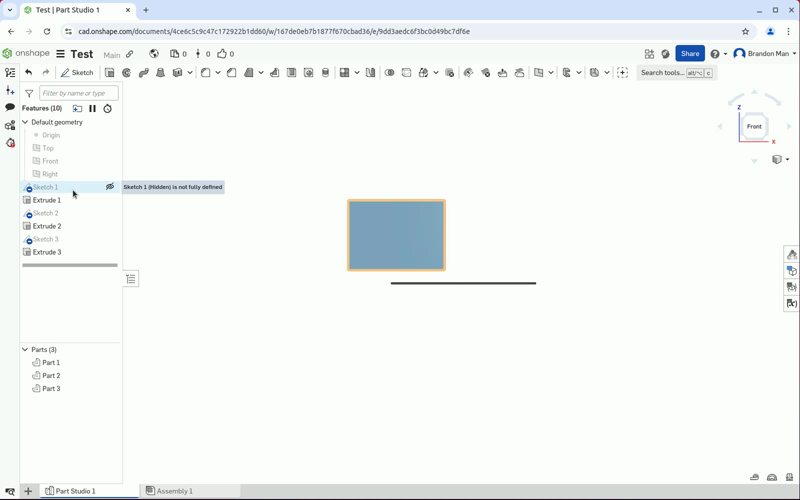
click(73, 189)
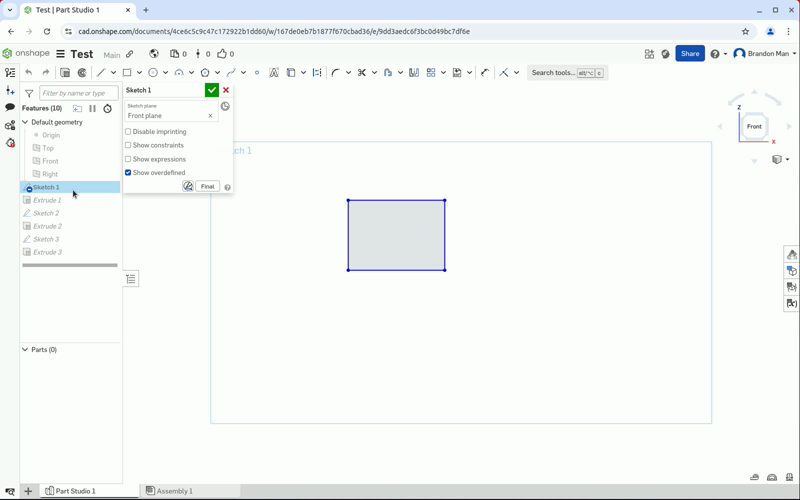
mouse_move(229, 92)
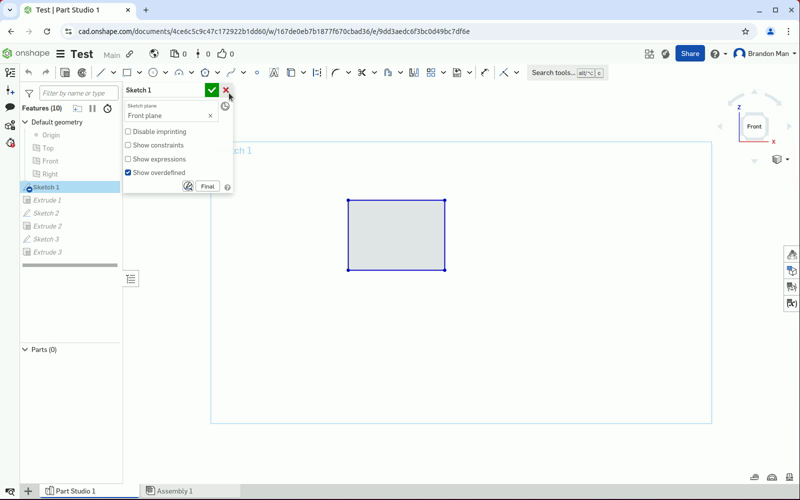
click(229, 92)
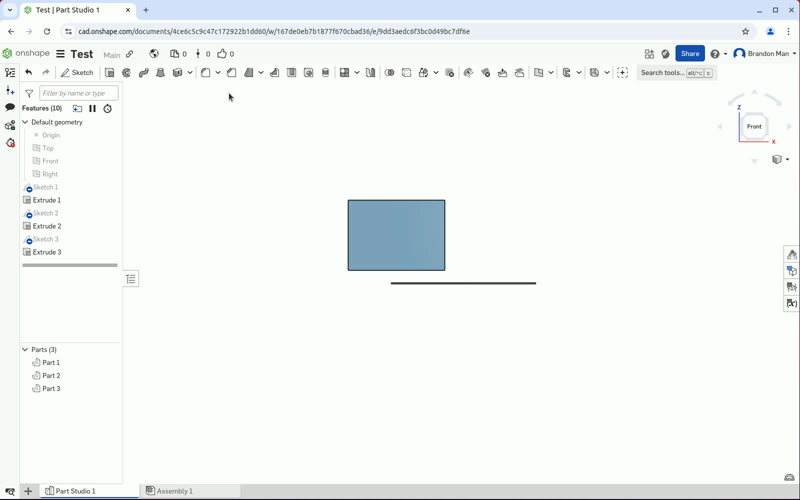
mouse_move(73, 352)
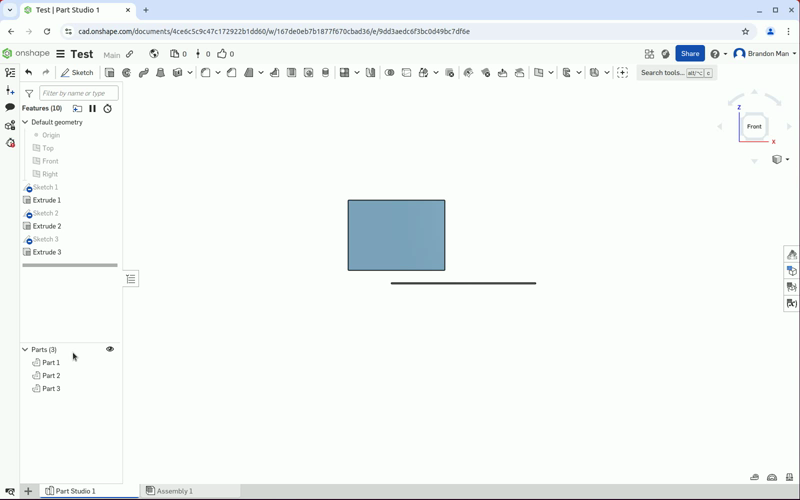
key(y)
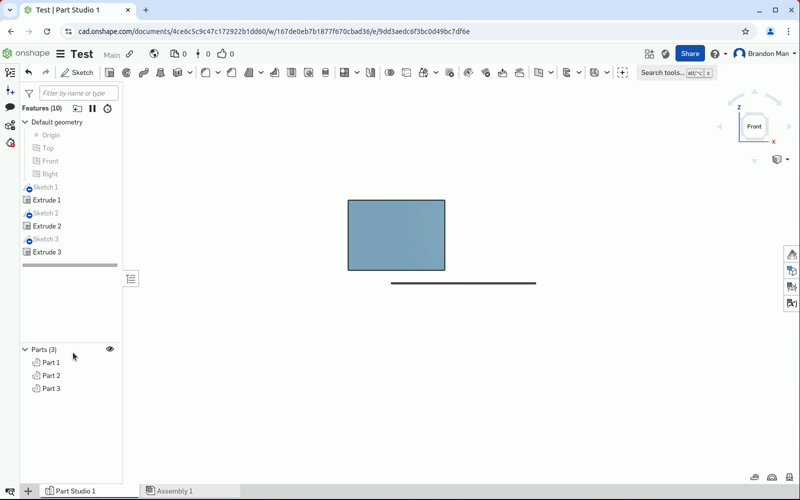
key(shift+p)
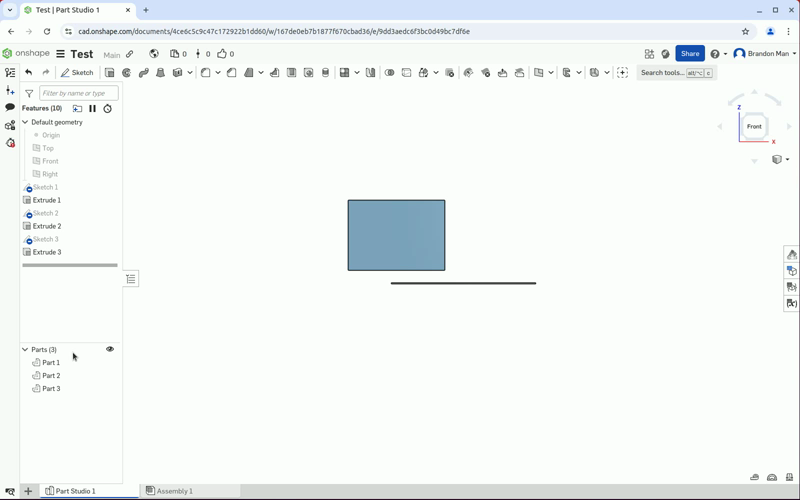
key(space)
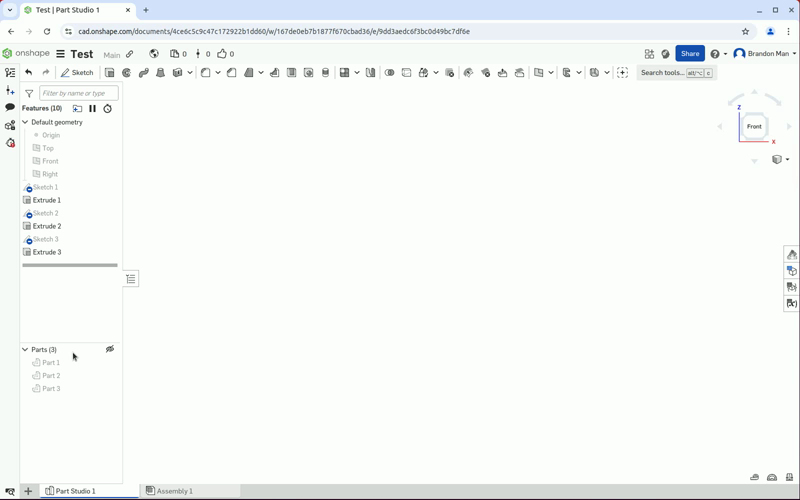
key_down(shift)
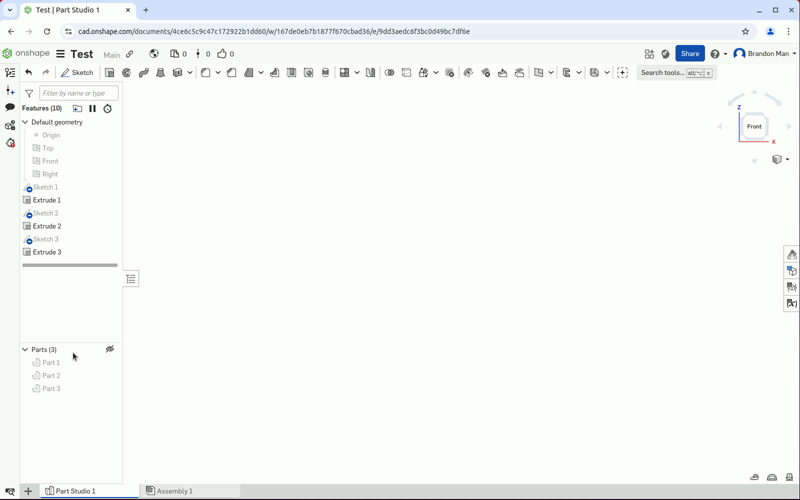
key(left)
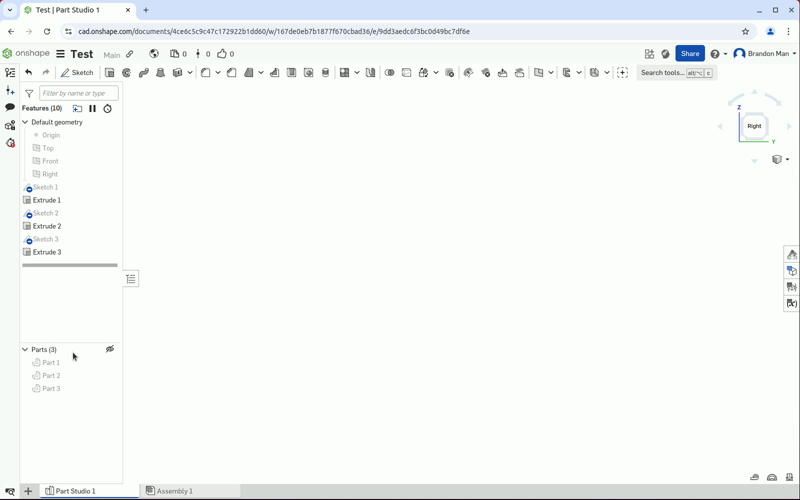
key_up(shift)
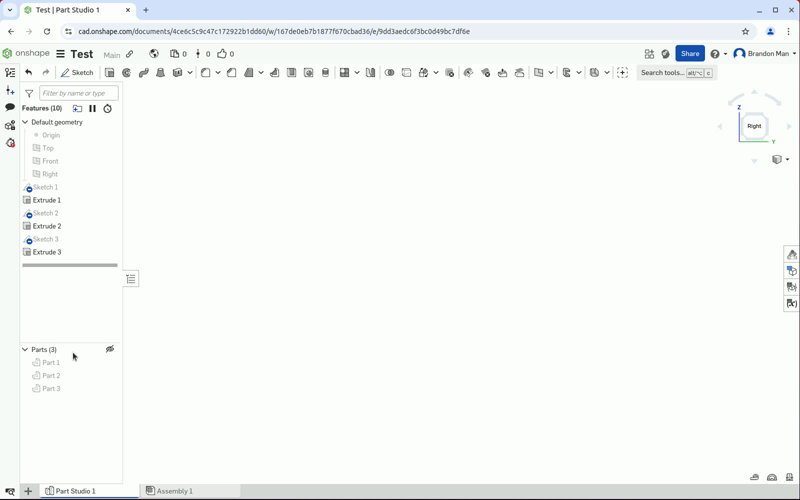
mouse_move(73, 352)
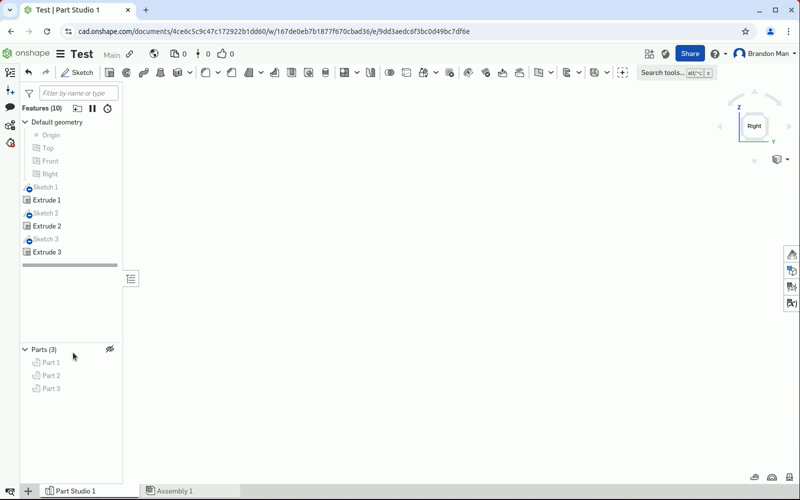
key(shift+y)
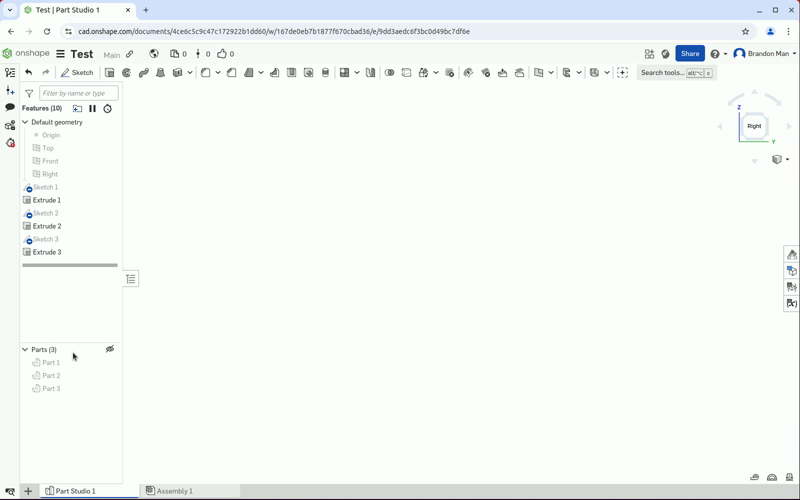
key(shift+s)
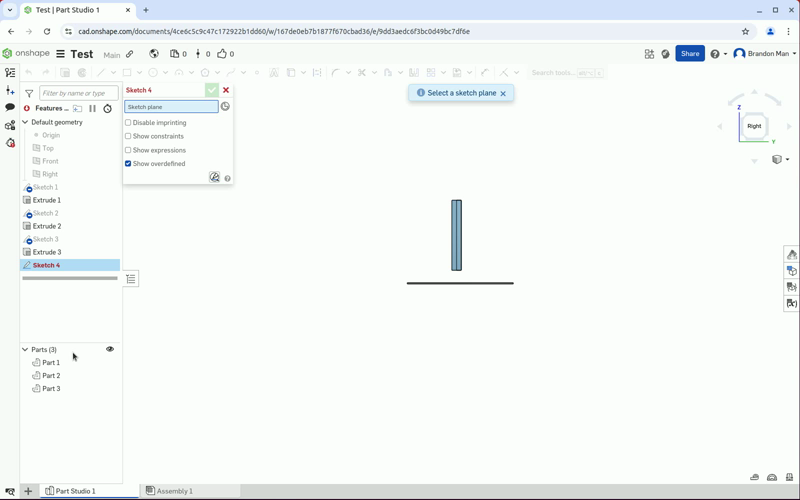
mouse_move(73, 176)
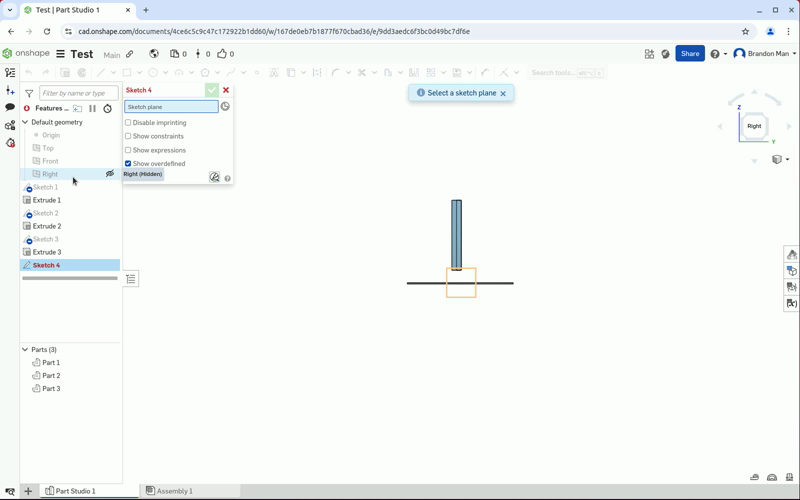
click(73, 176)
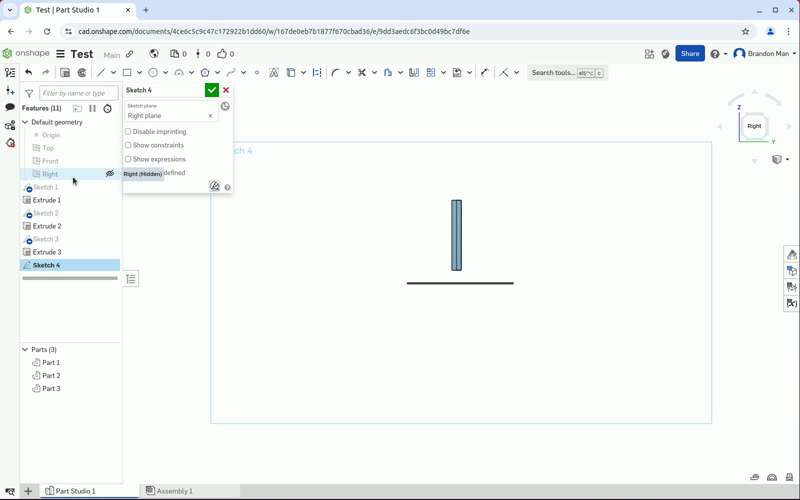
mouse_move(73, 352)
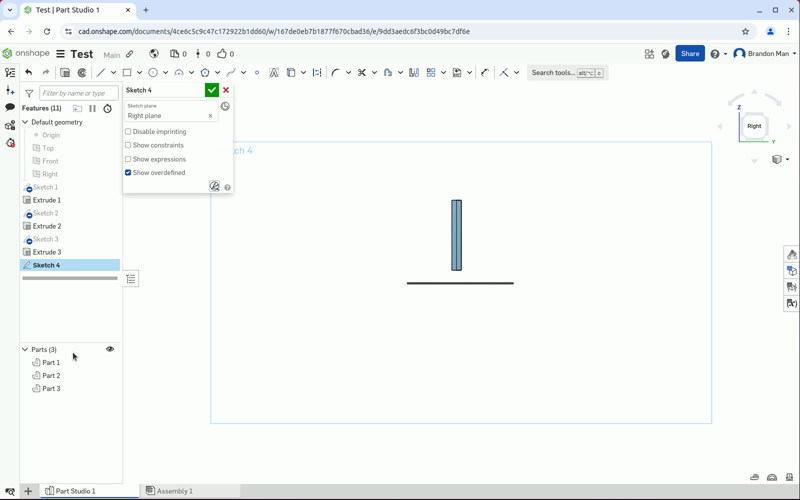
key(y)
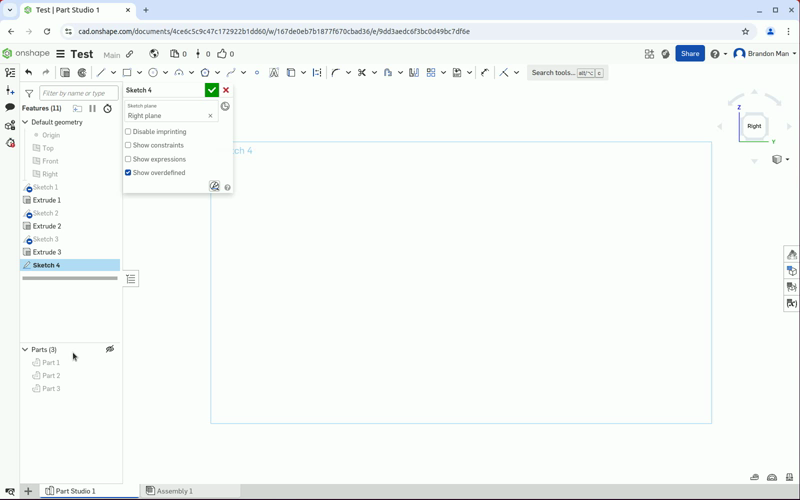
key(l)
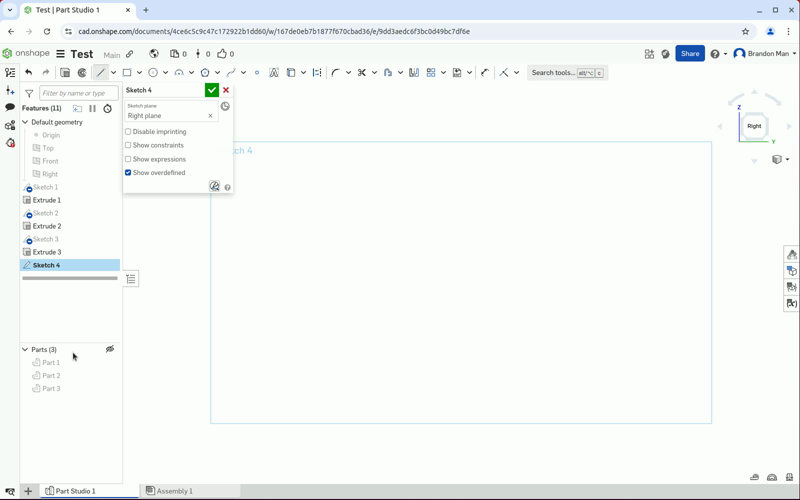
key_down(shift)
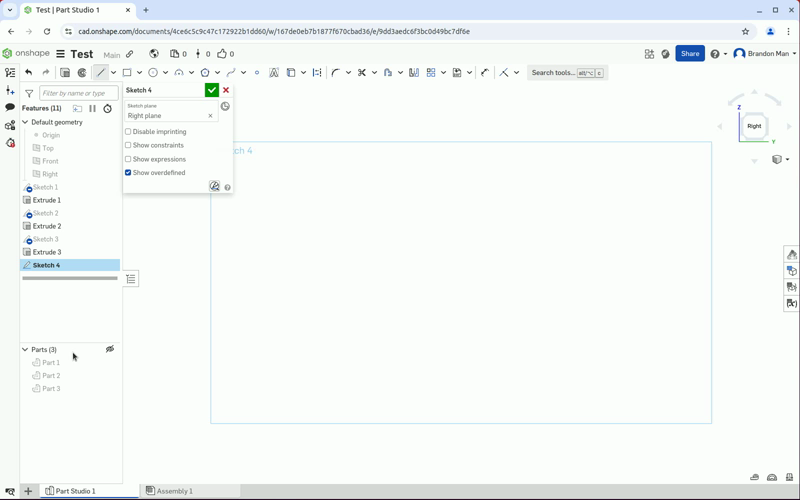
mouse_move(310, 399)
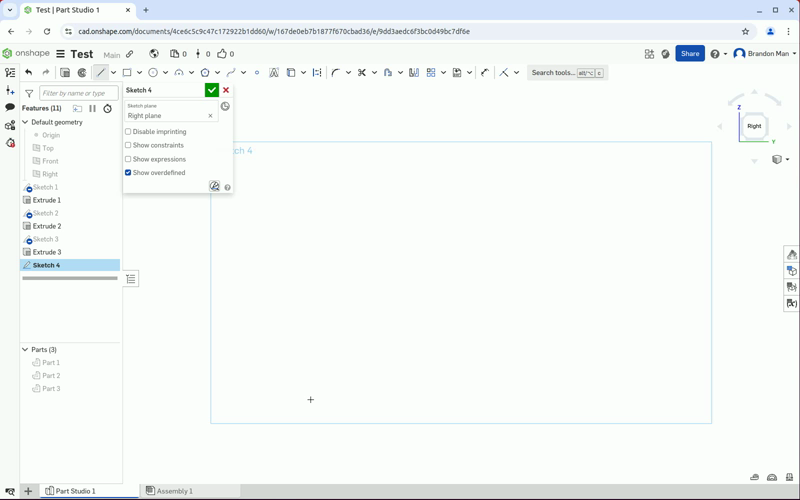
click(310, 399)
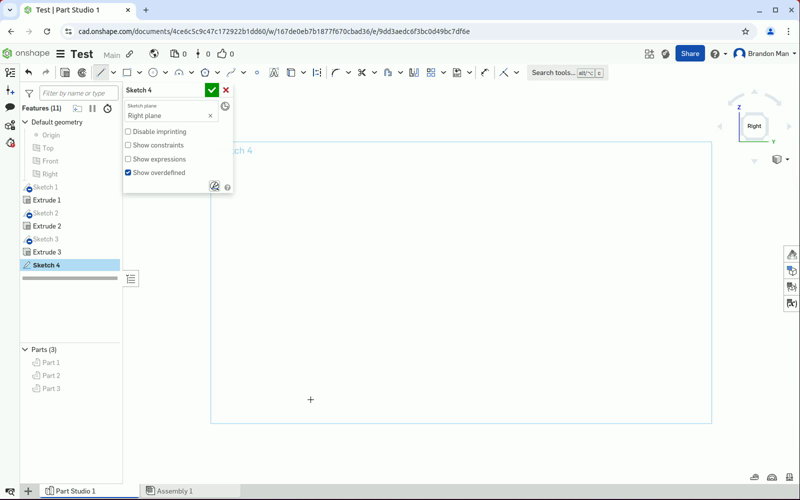
key_up(shift)
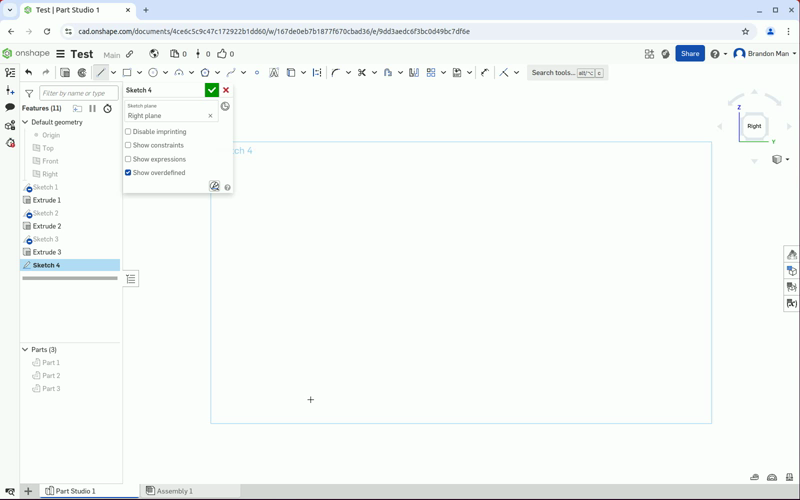
key_down(shift)
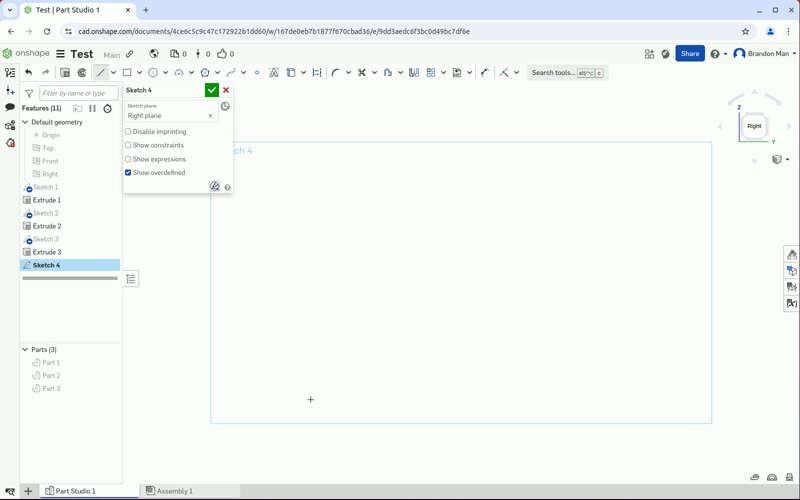
mouse_move(417, 399)
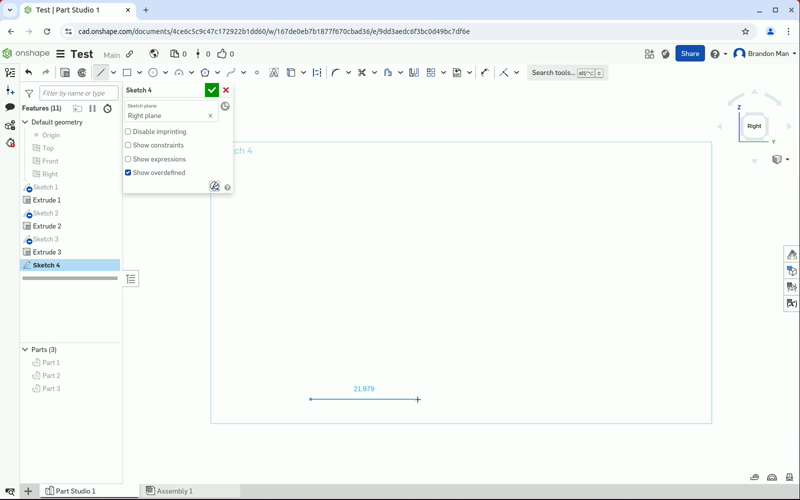
click(417, 399)
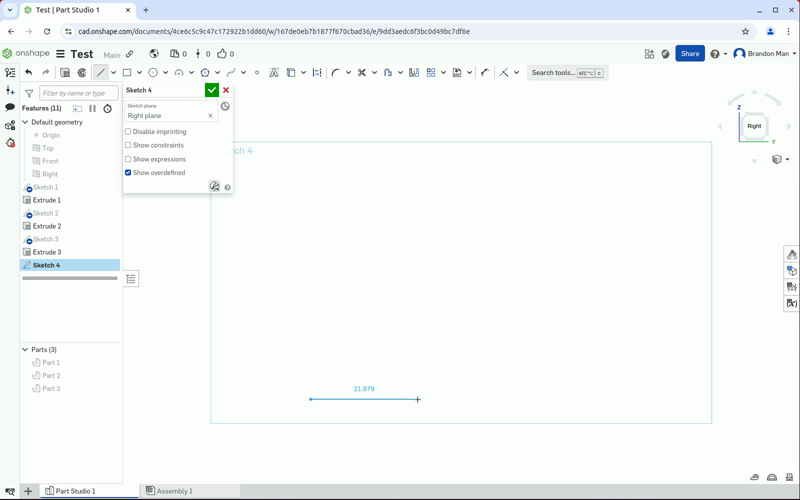
key_up(shift)
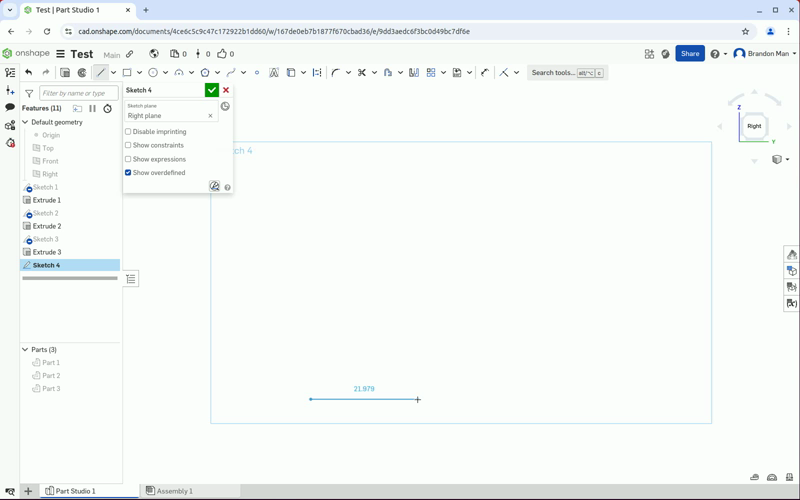
key_down(shift)
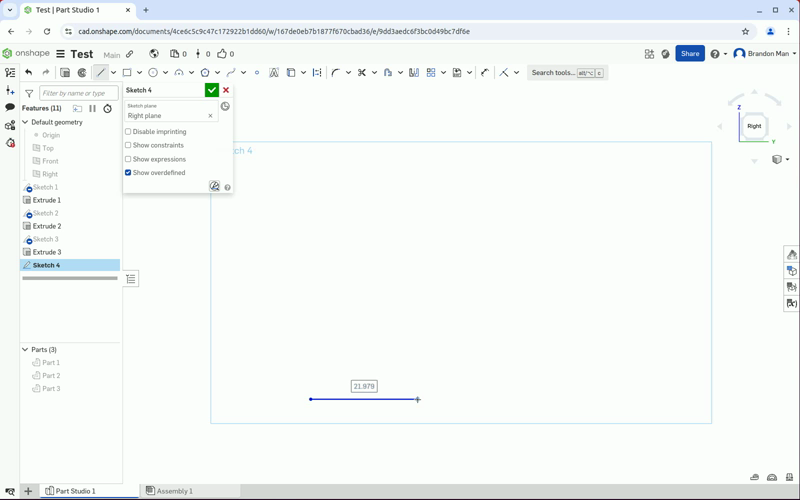
mouse_move(447, 399)
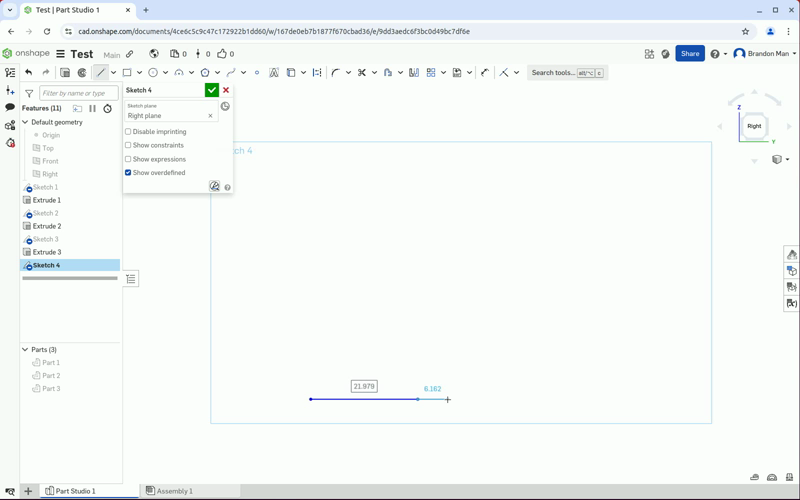
mouse_move(417, 356)
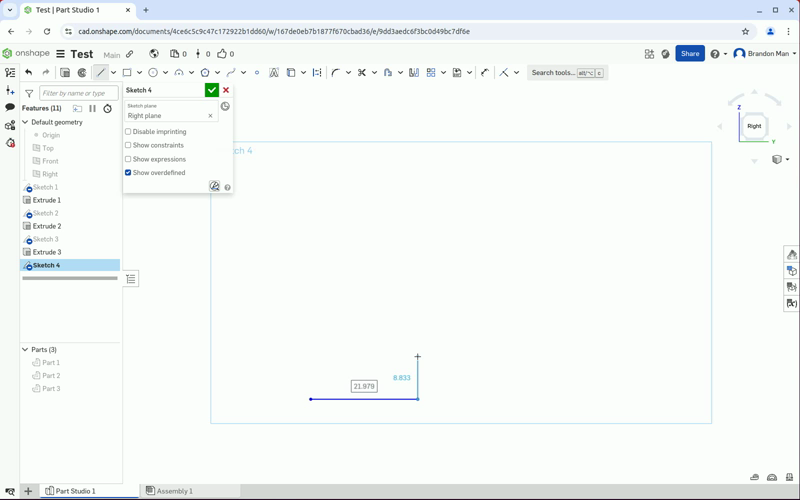
click(417, 356)
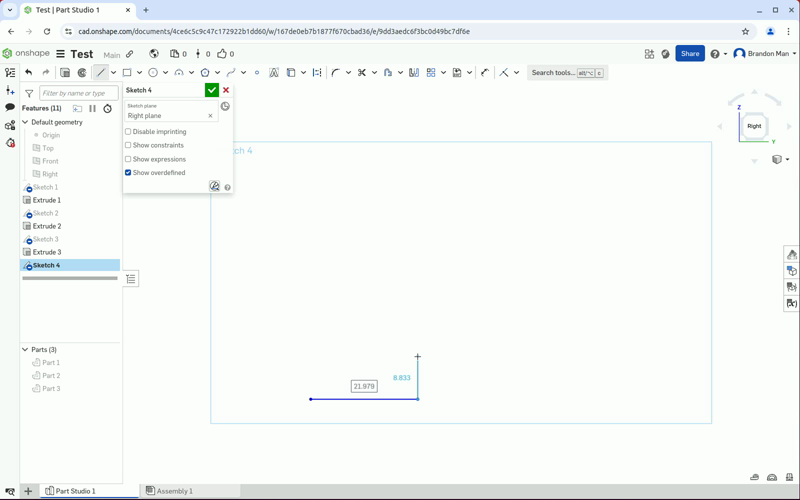
key_up(shift)
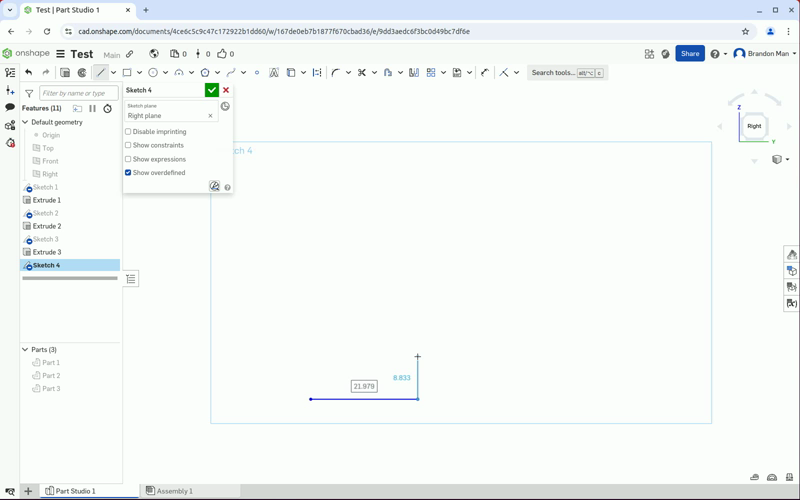
key_down(shift)
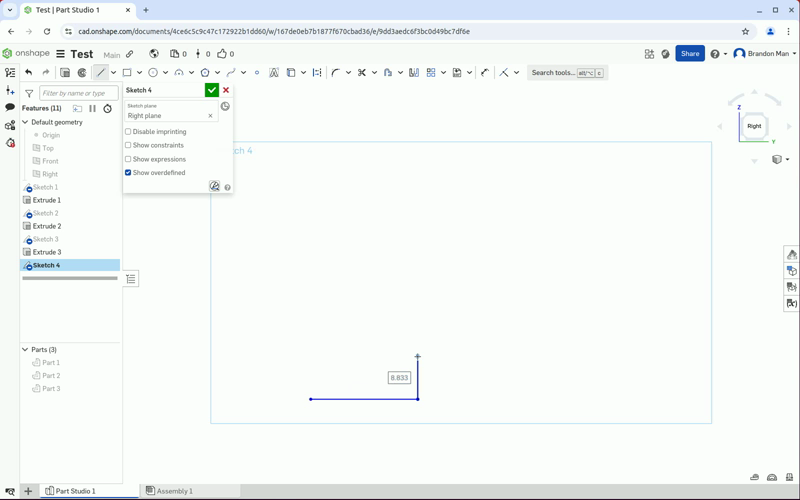
mouse_move(310, 356)
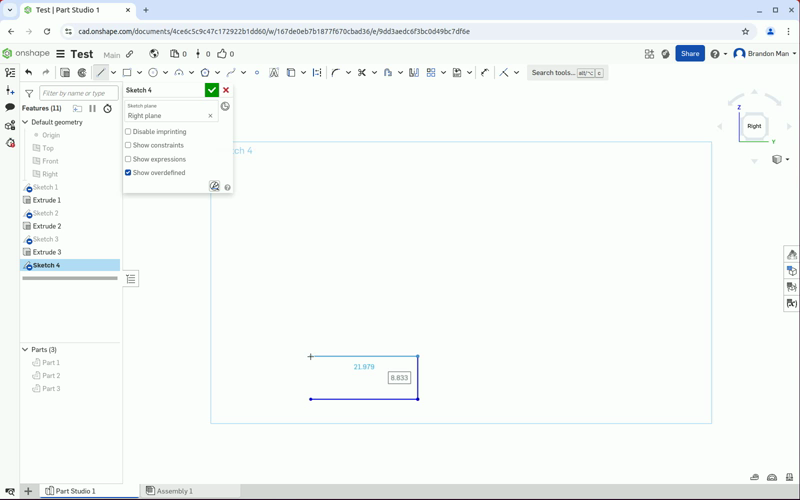
click(310, 356)
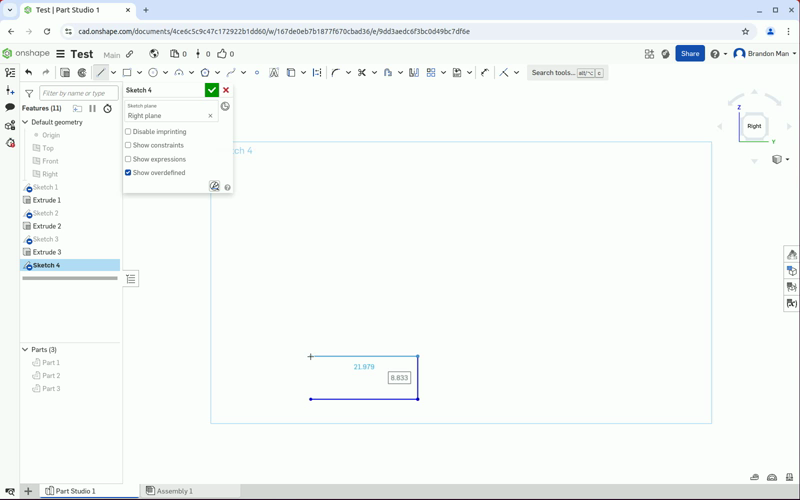
key_up(shift)
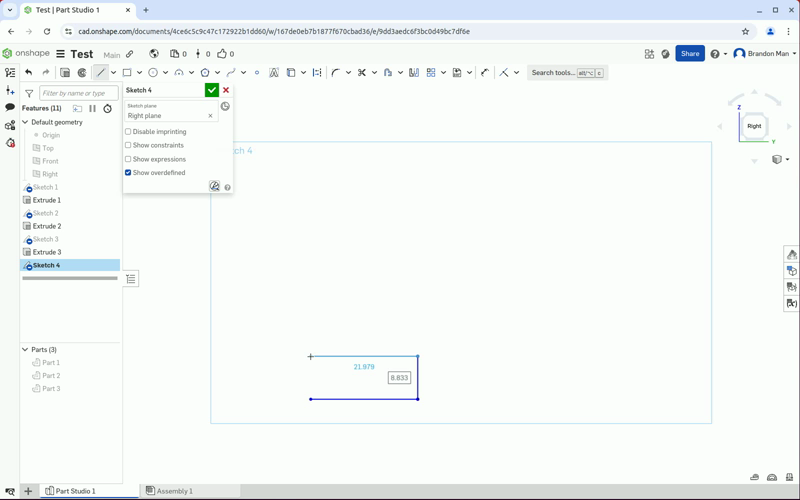
mouse_move(340, 356)
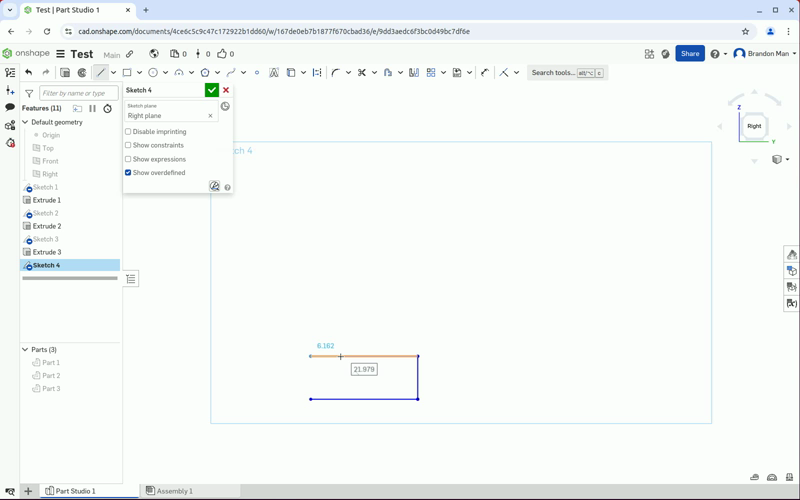
key_down(shift)
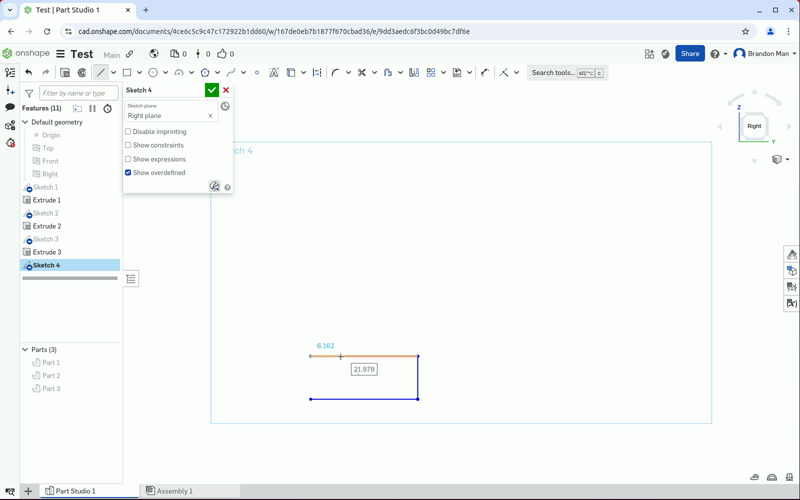
mouse_move(310, 399)
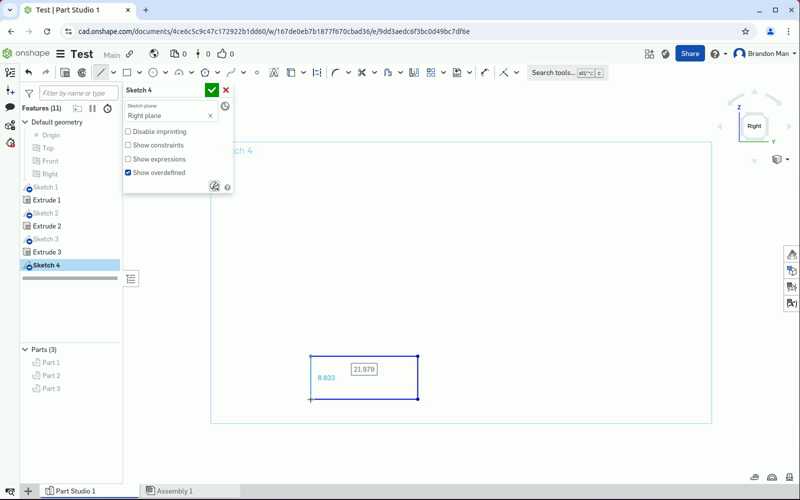
key_up(shift)
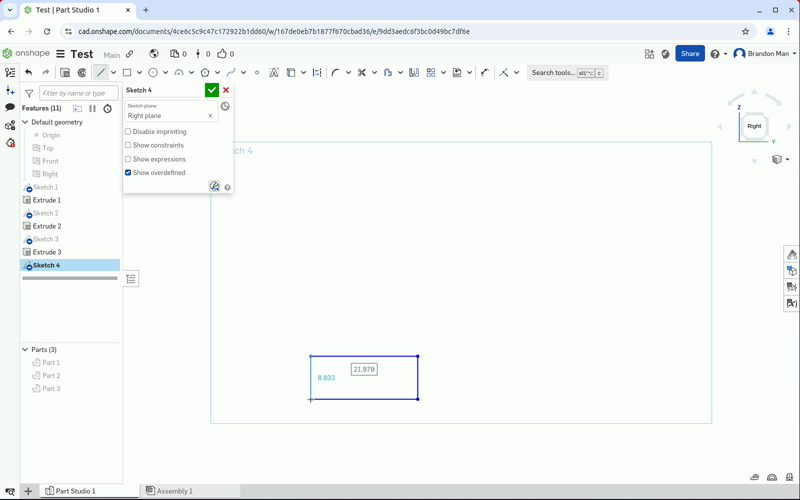
click(310, 399)
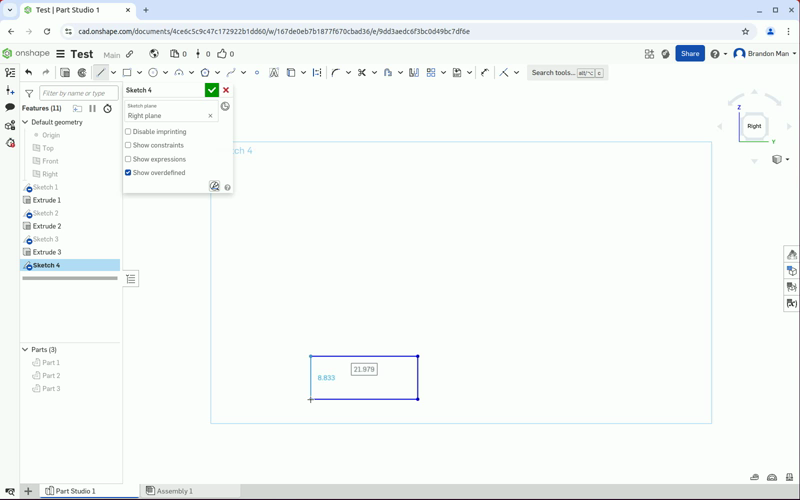
key(esc)
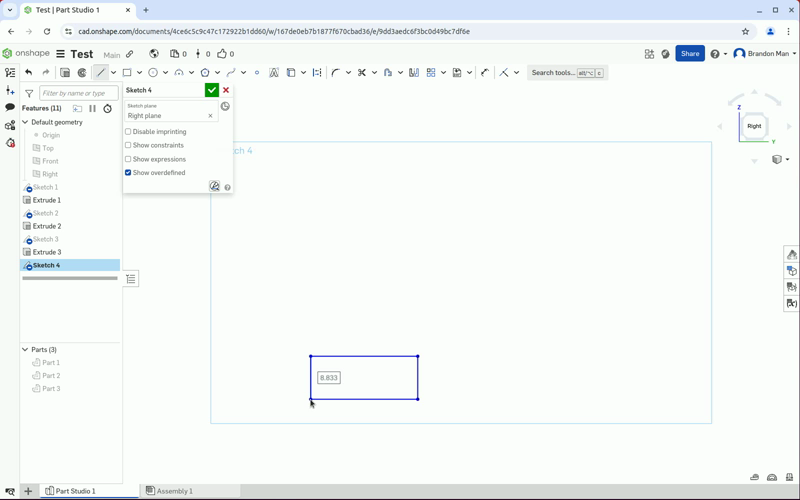
mouse_move(411, 377)
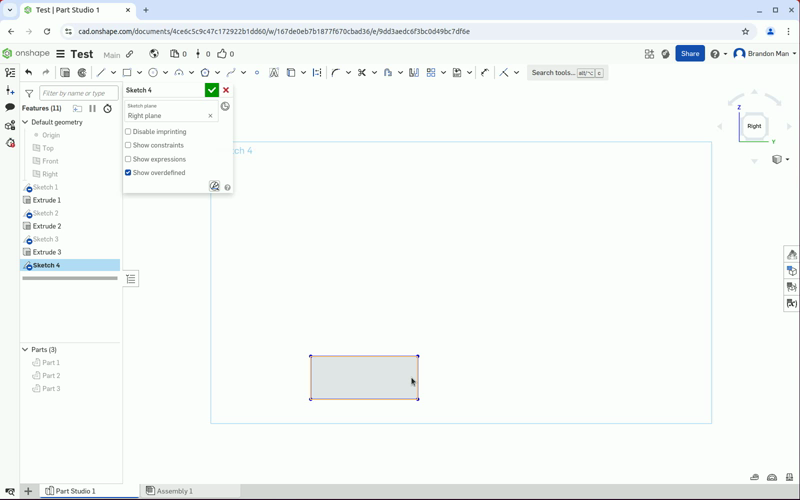
click(411, 377)
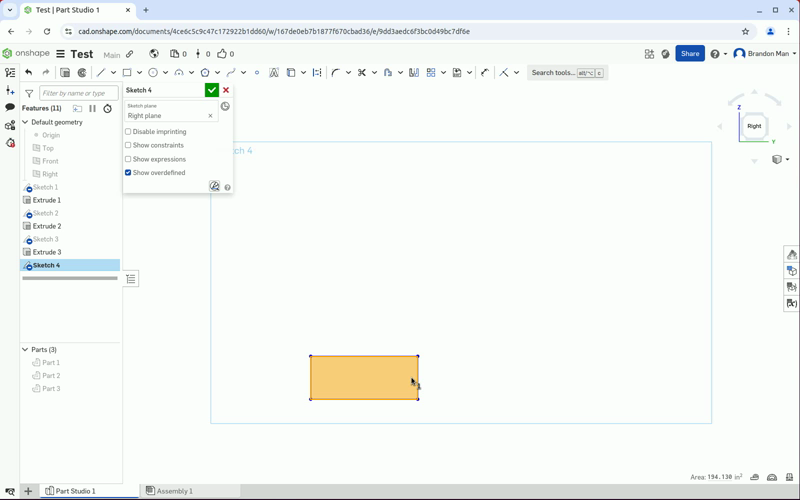
mouse_move(73, 352)
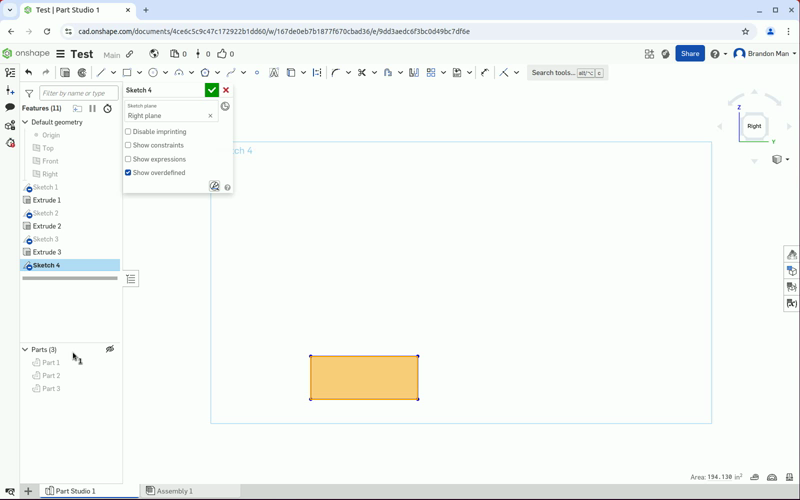
key(shift+y)
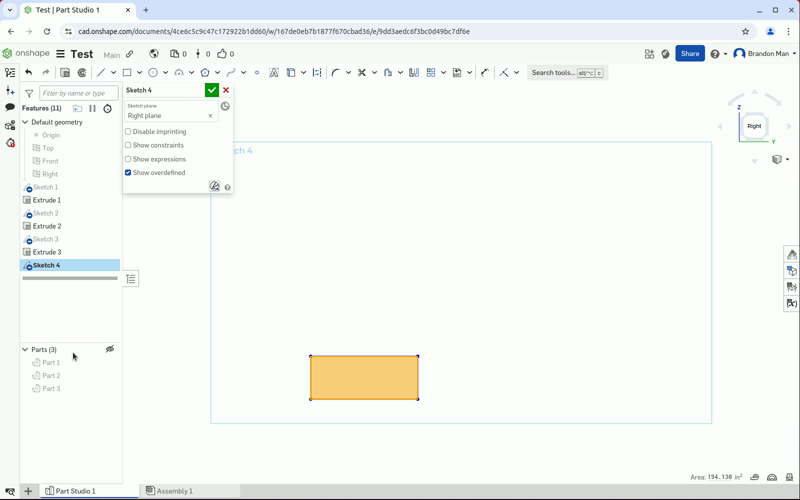
key(shift+e)
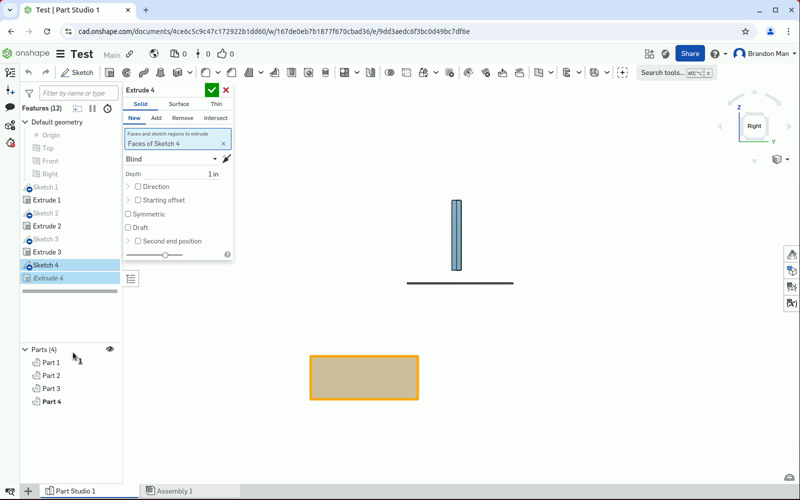
mouse_move(143, 106)
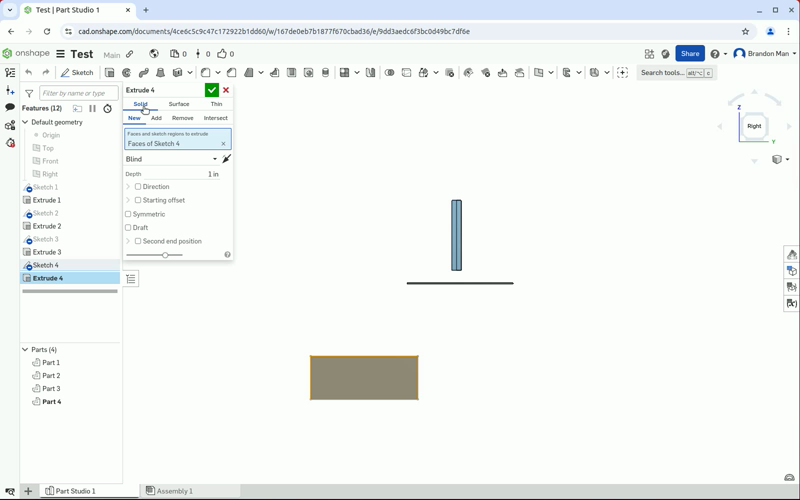
click(143, 106)
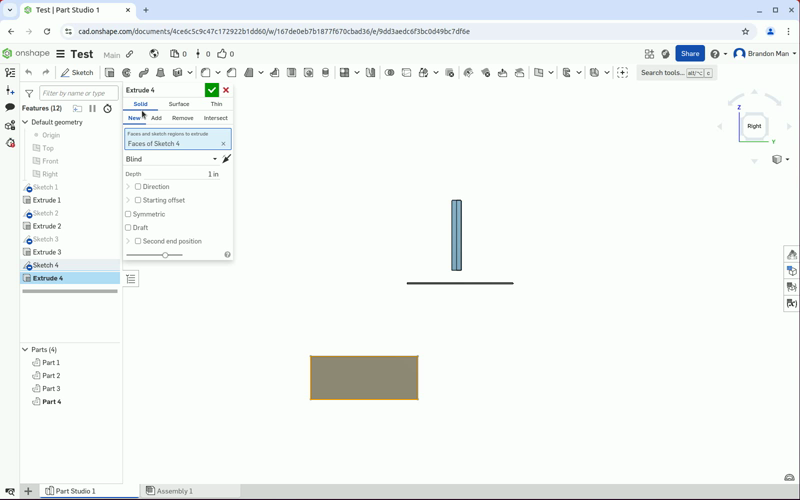
mouse_move(137, 120)
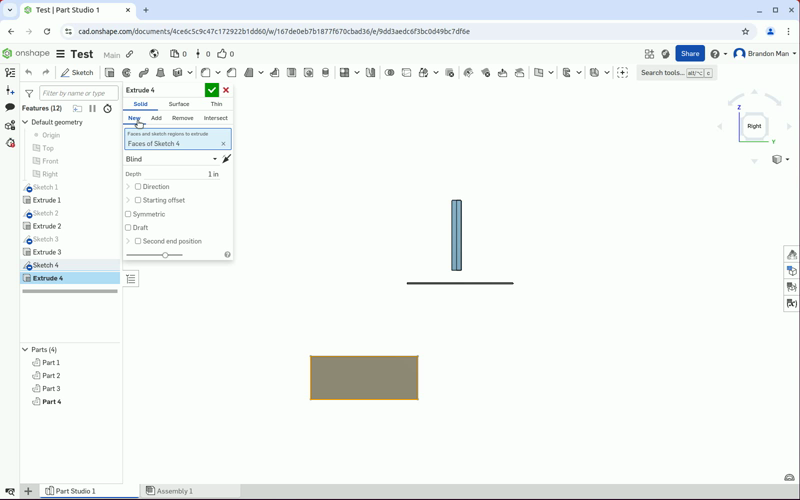
click(137, 120)
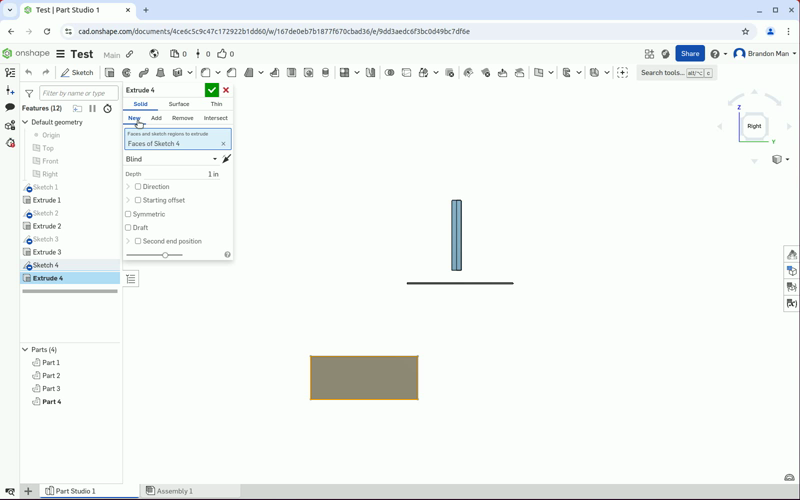
key(tab, 4)
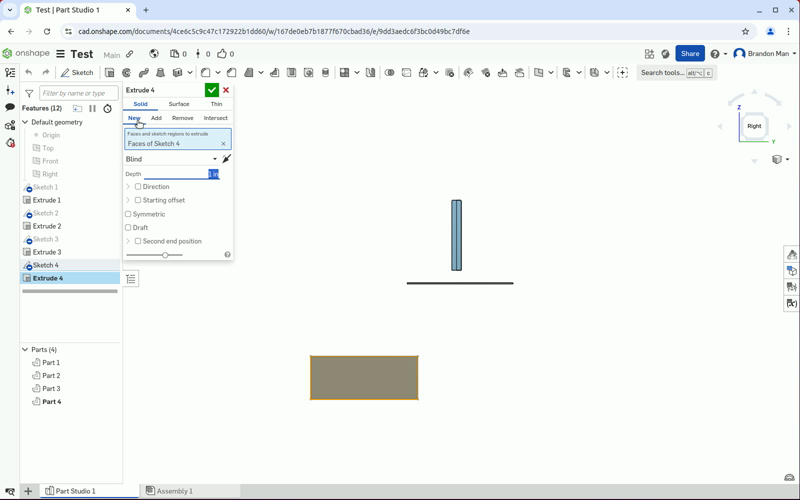
text(-0.241)
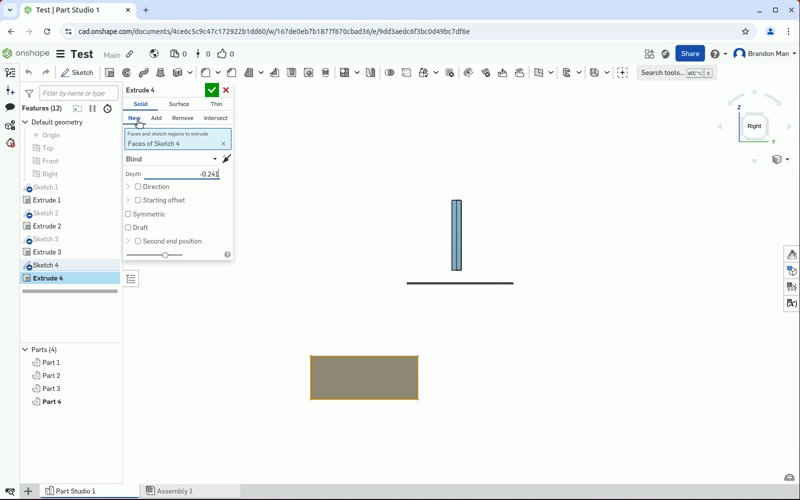
key(enter)
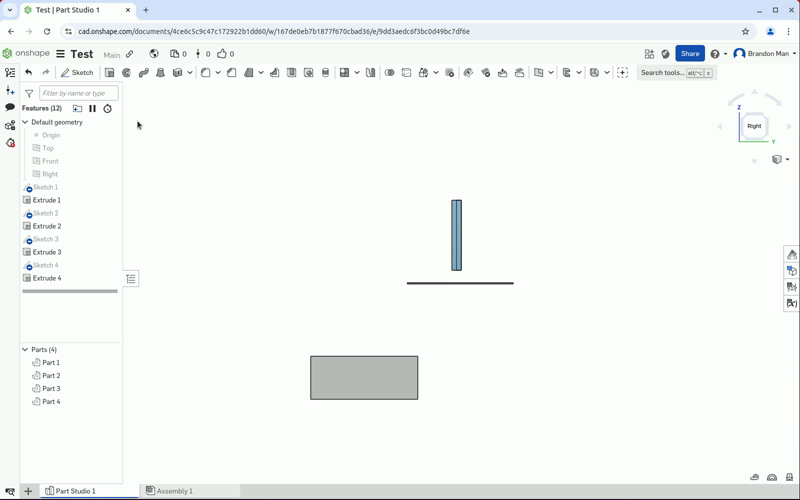
key(shift+h)
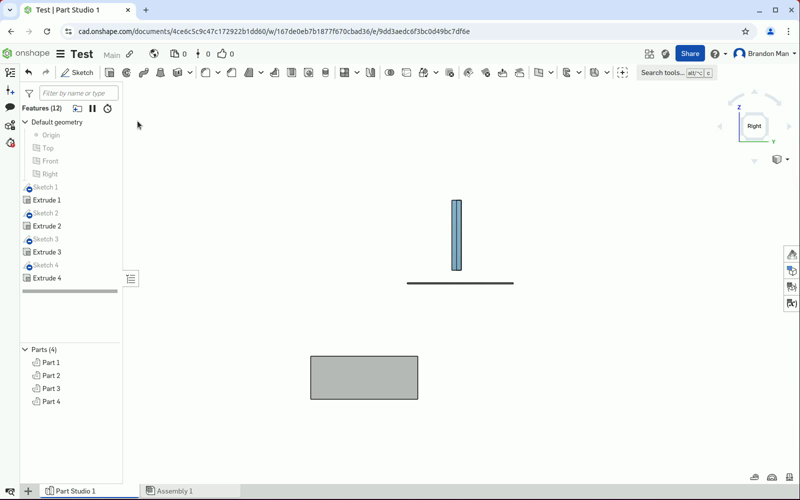
key(shift+h)
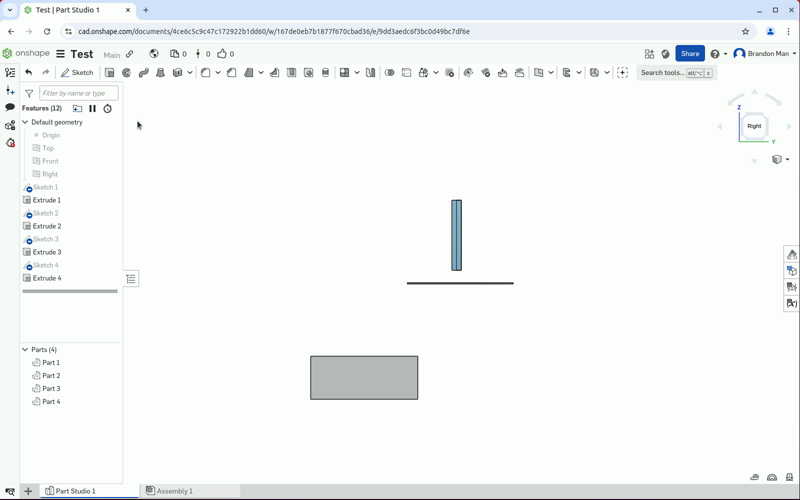
key(shift+7)
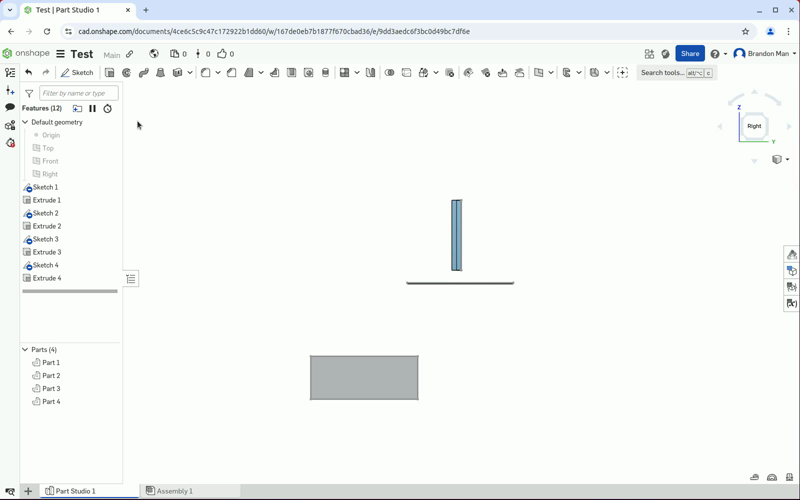
key(right, 2)
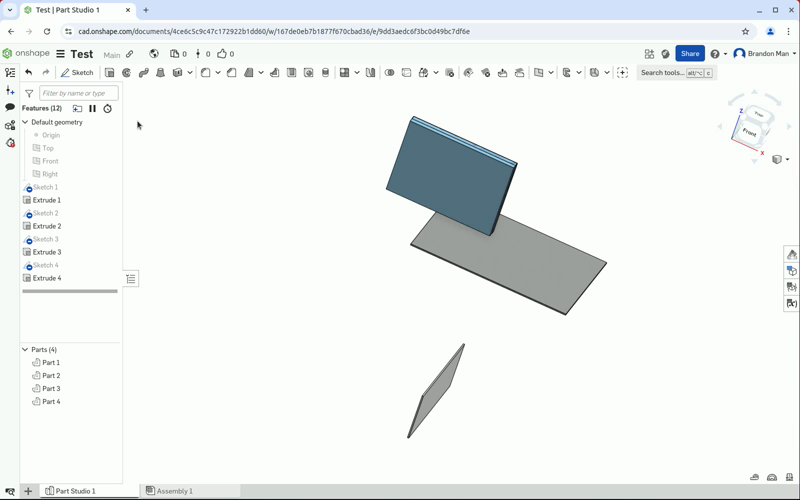
key(down, 2)
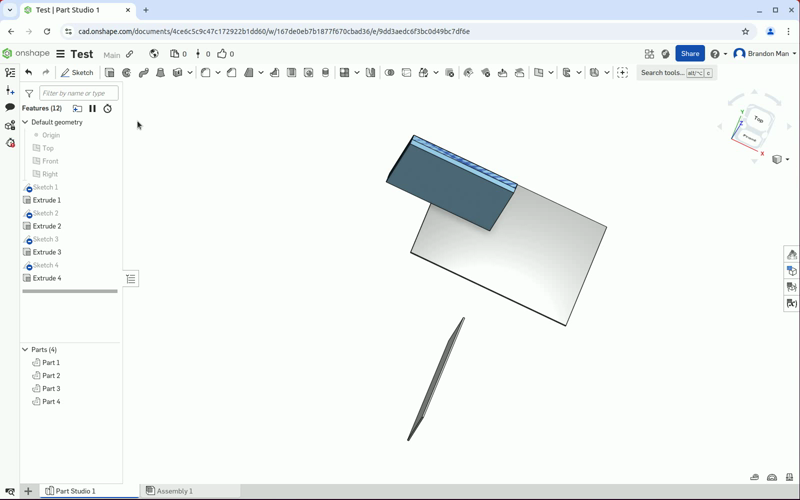
key(up, 2)
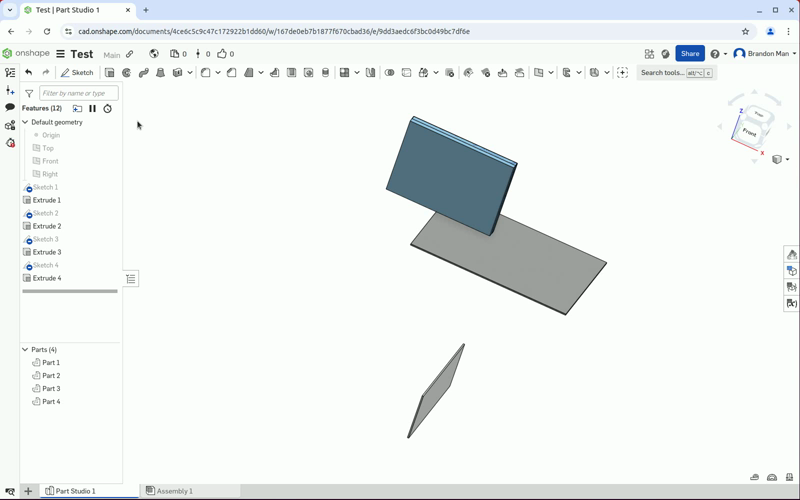
key(left, 2)
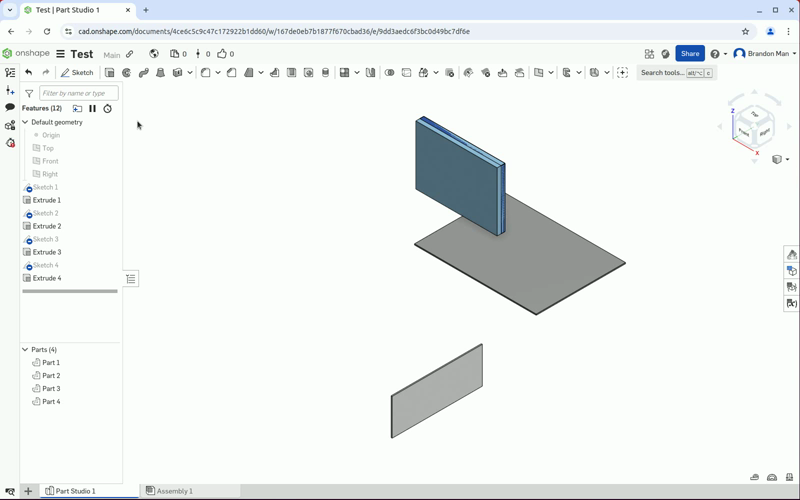
mouse_move(73, 189)
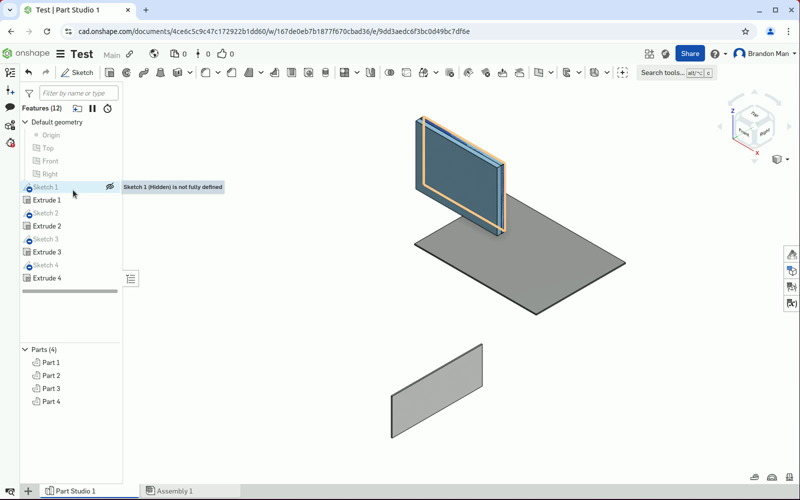
click(73, 189)